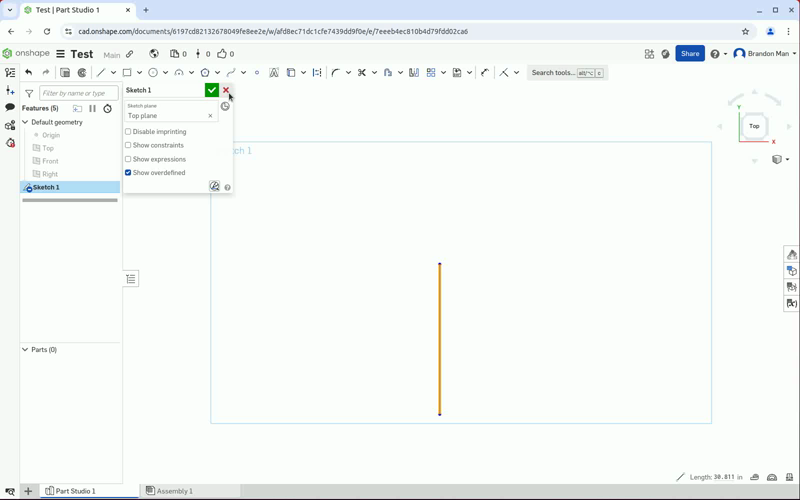
key(shift+h)
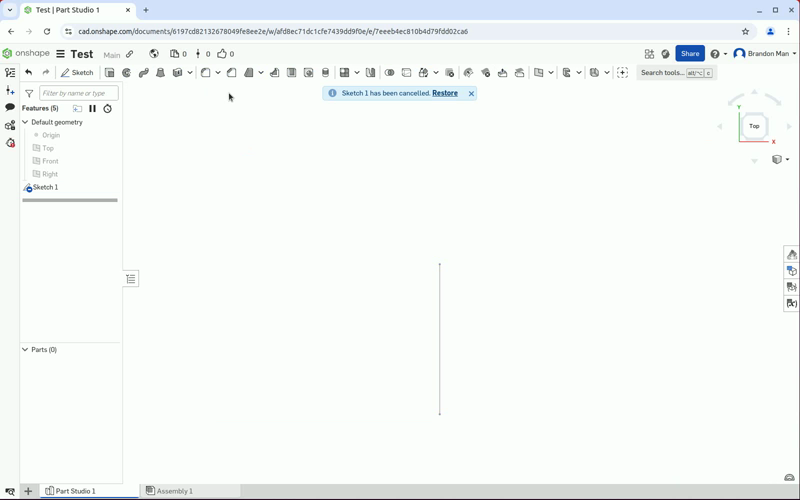
key(shift+s)
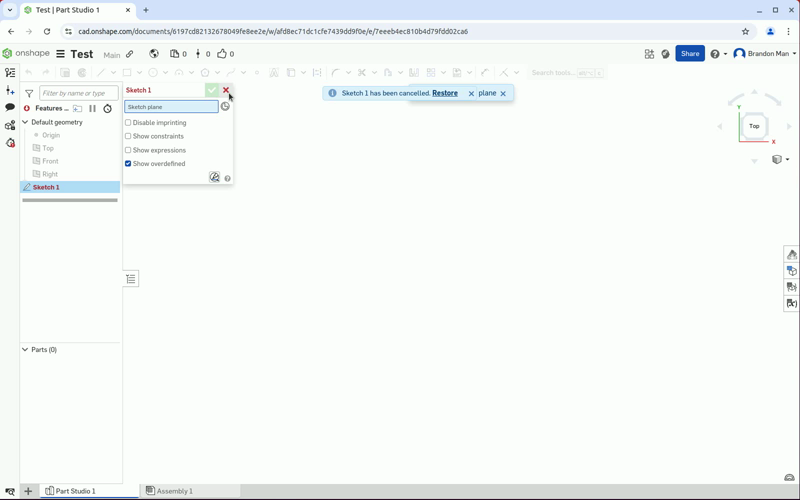
mouse_move(73, 150)
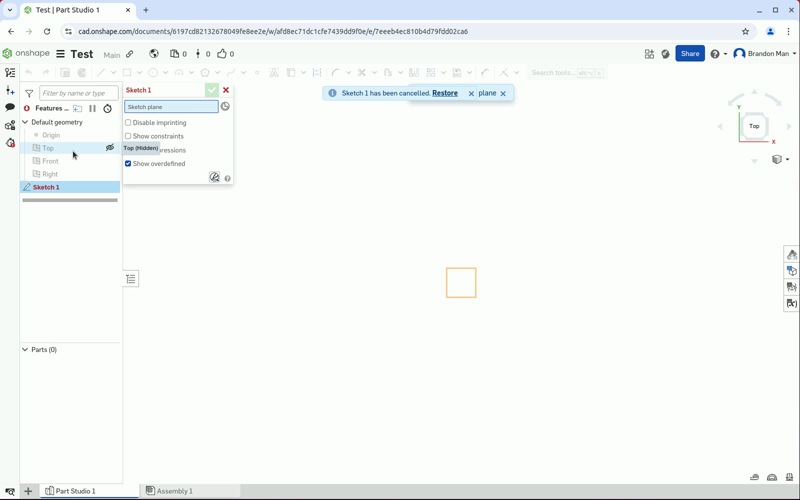
click(73, 150)
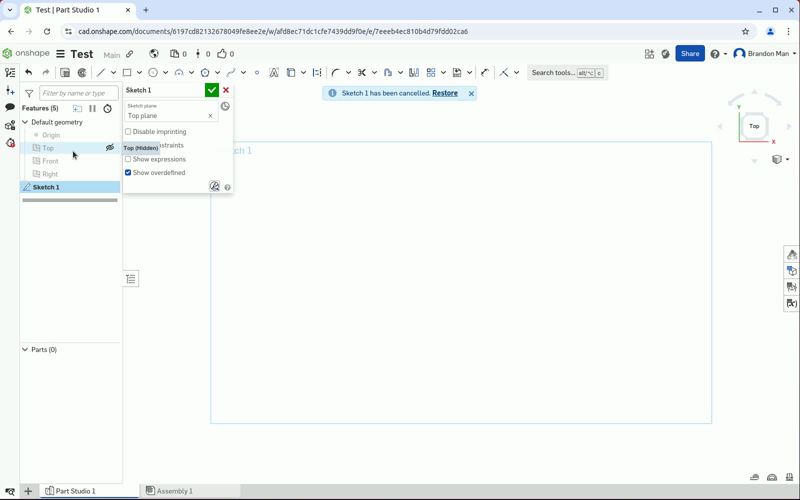
mouse_move(73, 352)
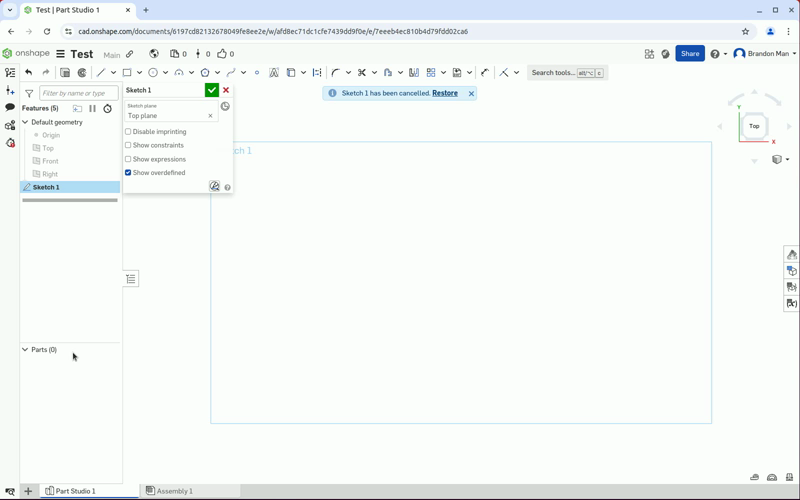
key(y)
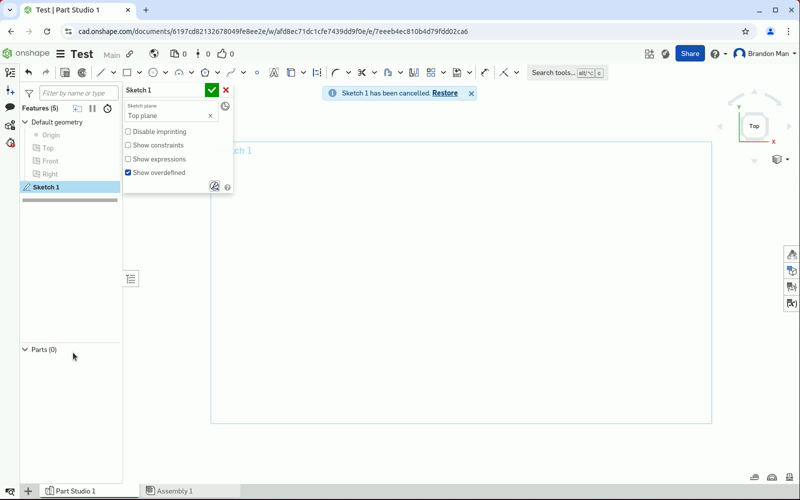
key(c)
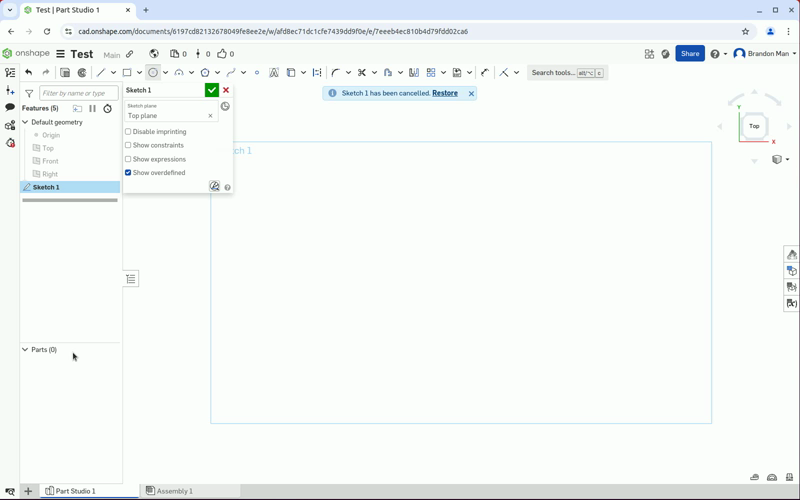
key_down(shift)
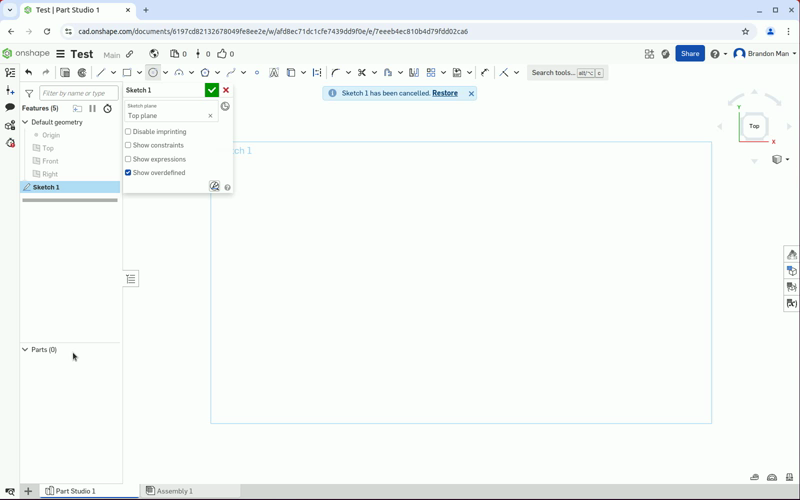
mouse_move(383, 284)
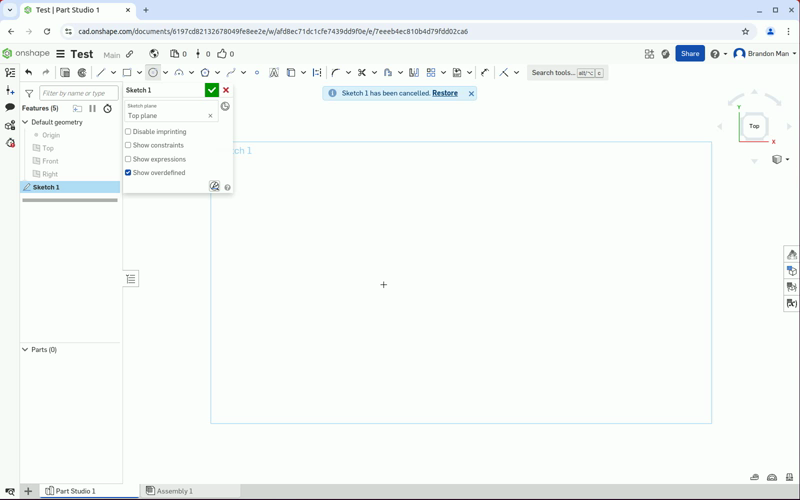
click(383, 284)
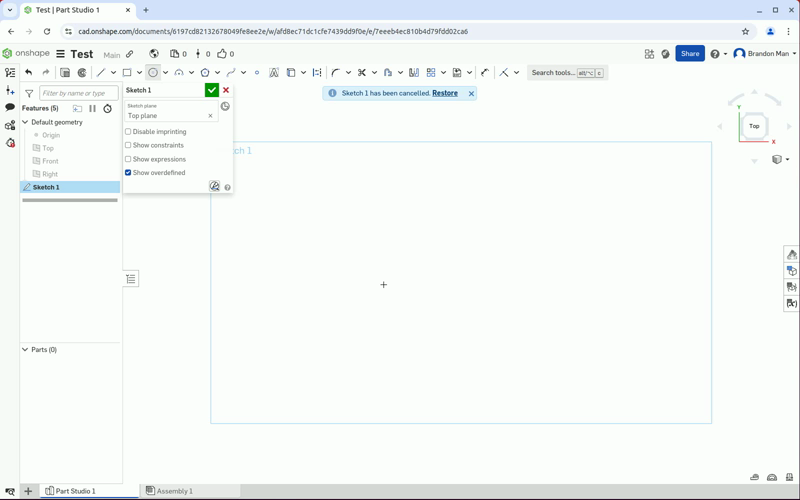
key_up(shift)
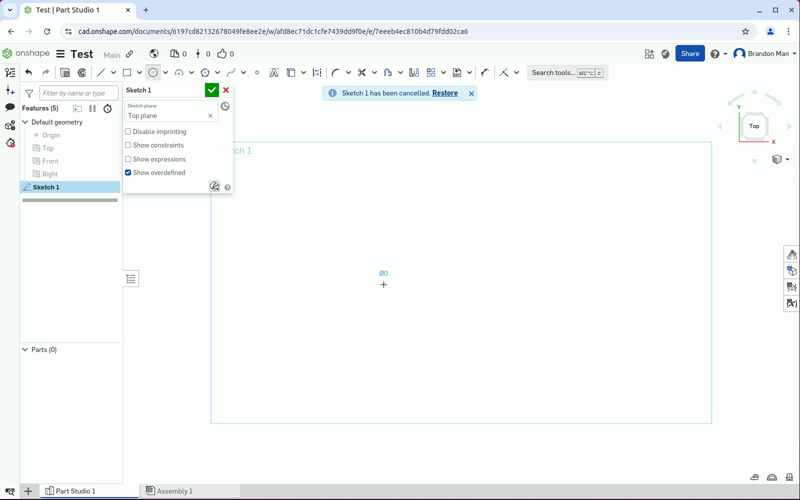
mouse_move(401, 284)
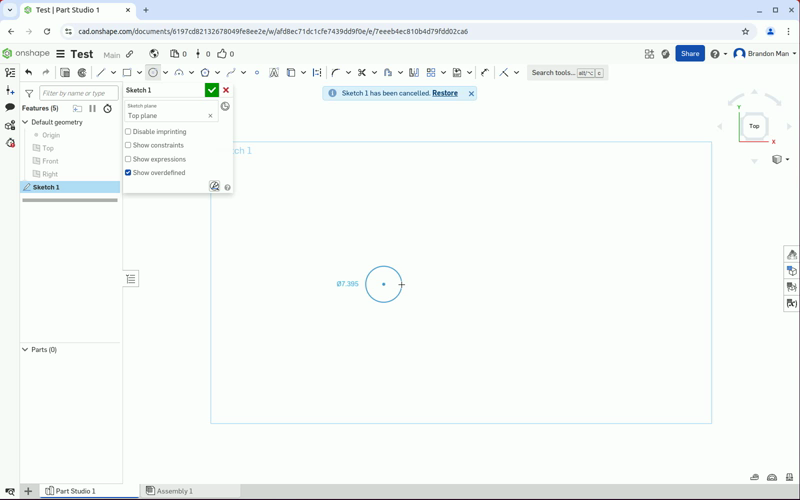
click(401, 284)
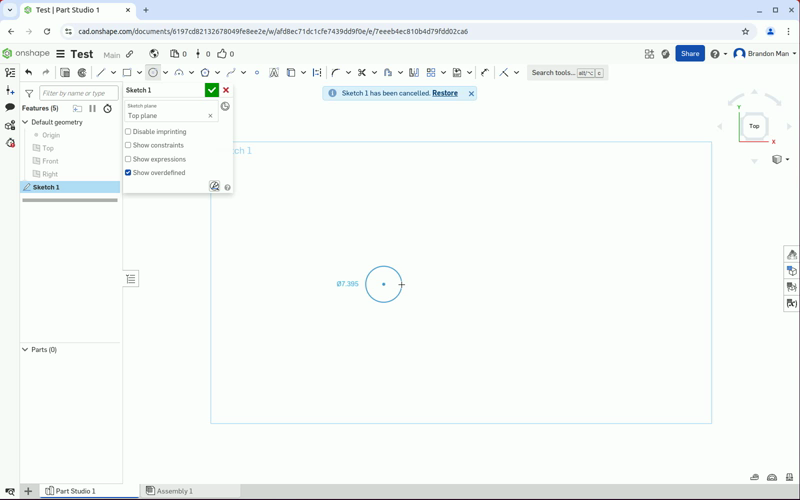
key(esc)
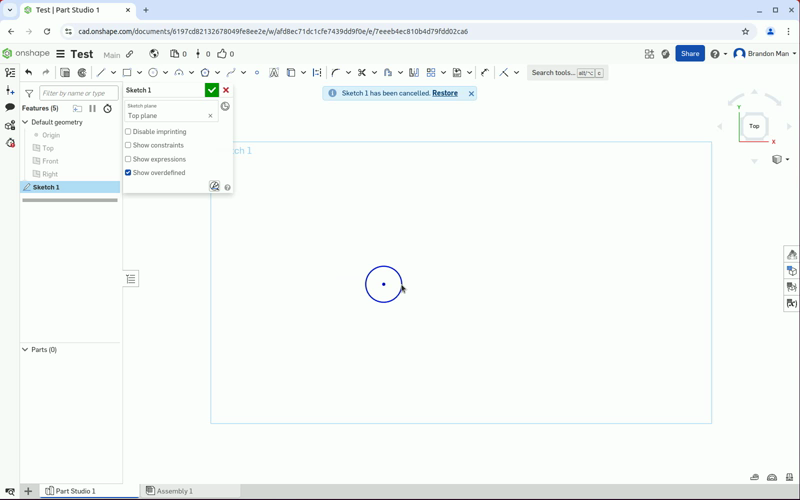
key(l)
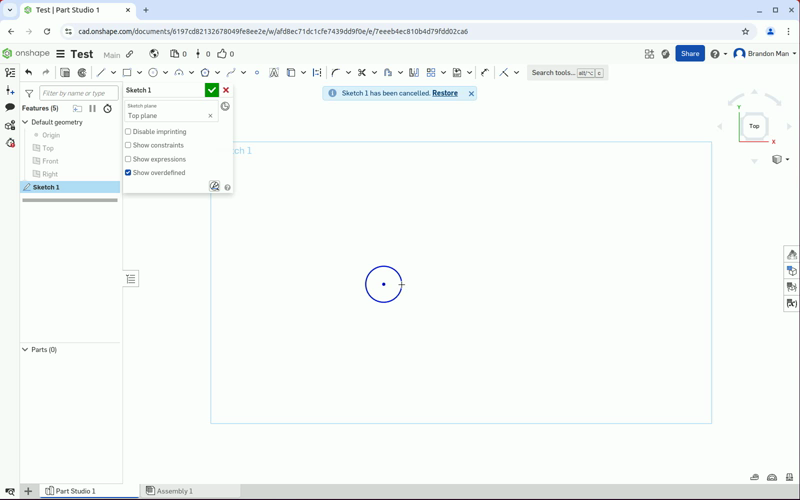
key_down(shift)
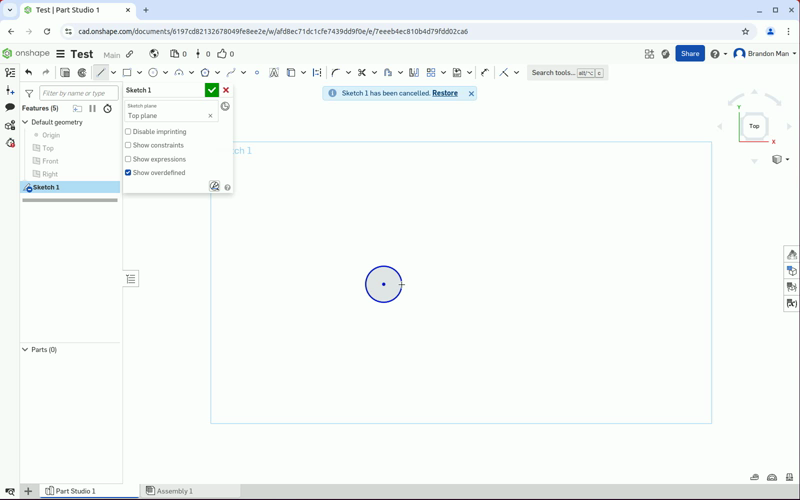
mouse_move(383, 320)
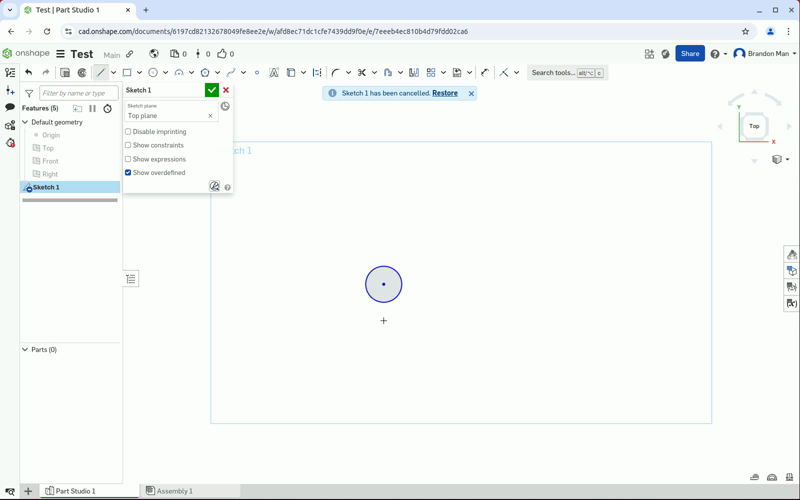
click(383, 320)
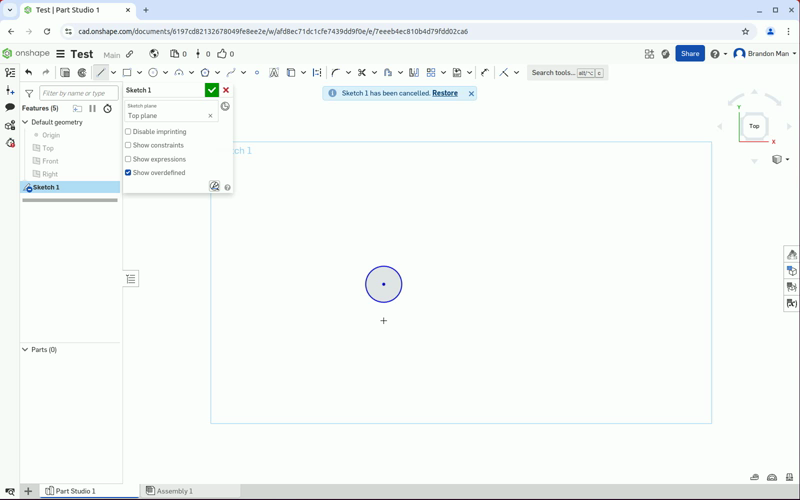
key_up(shift)
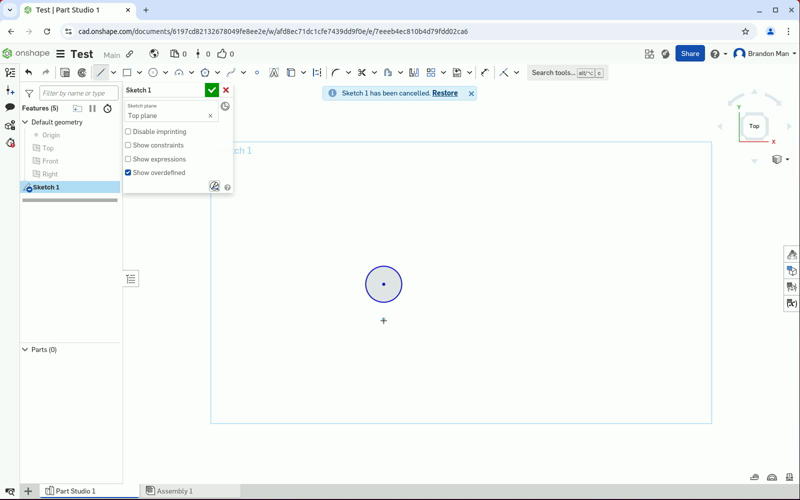
key_down(shift)
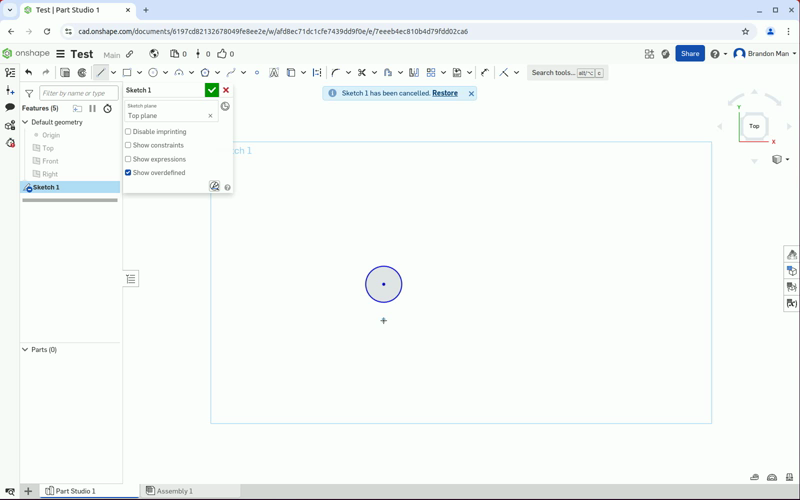
mouse_move(414, 320)
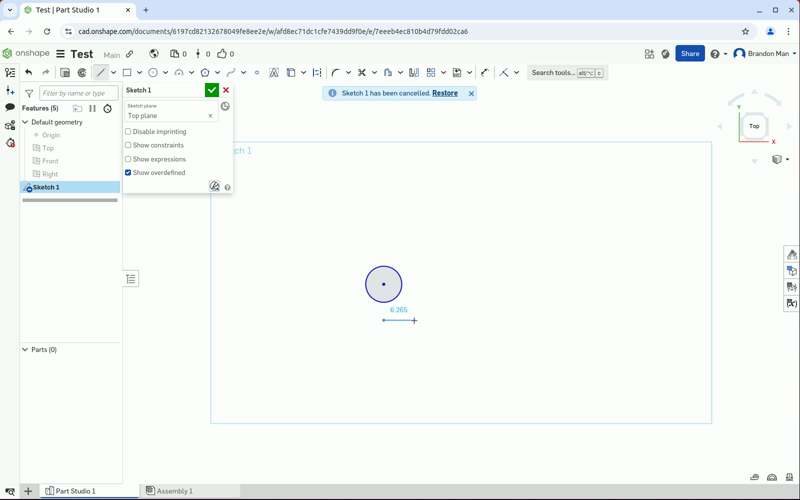
mouse_move(427, 320)
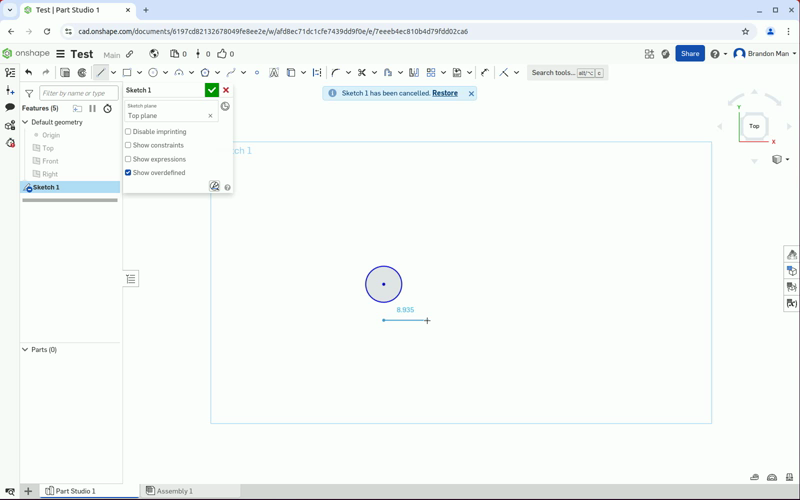
click(427, 320)
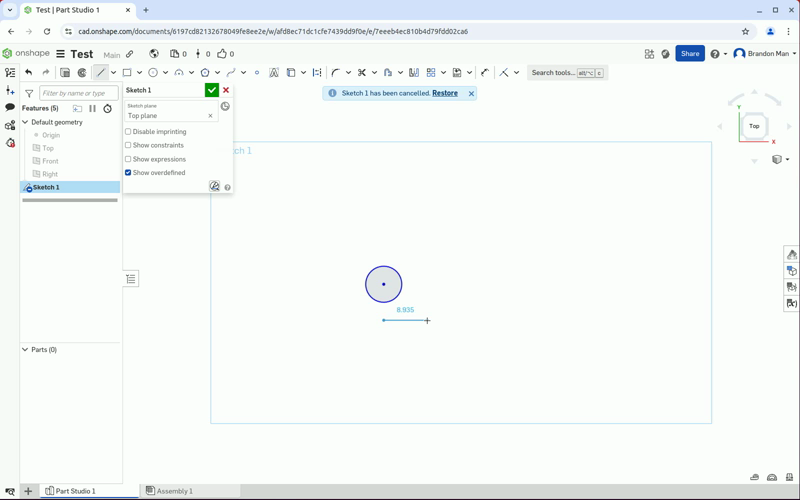
key_up(shift)
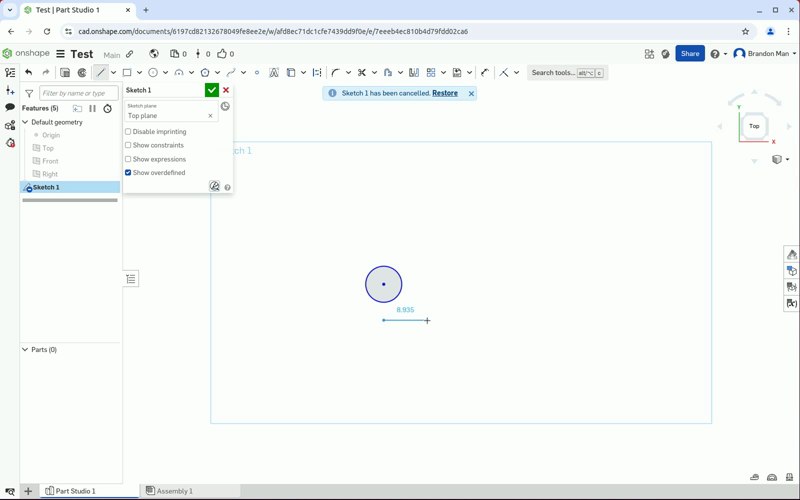
key_down(shift)
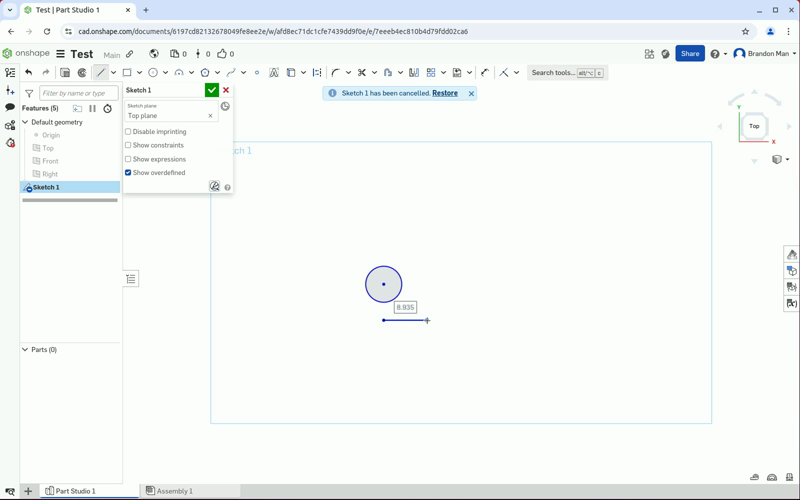
mouse_move(457, 320)
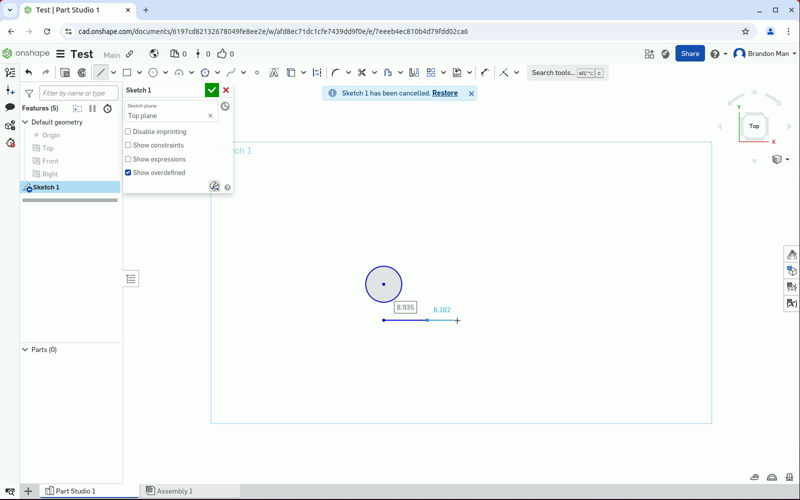
mouse_move(427, 292)
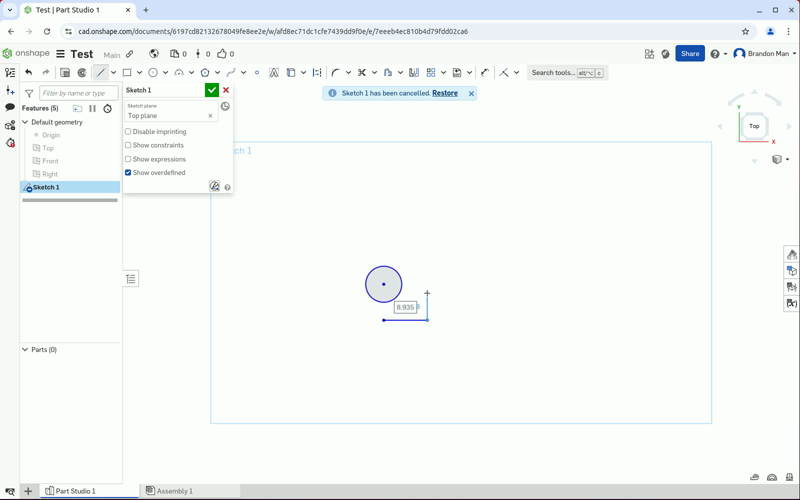
click(427, 292)
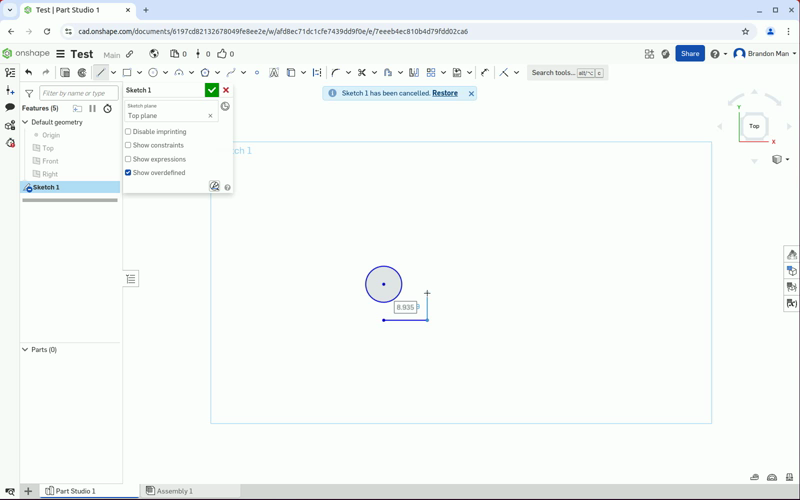
key_up(shift)
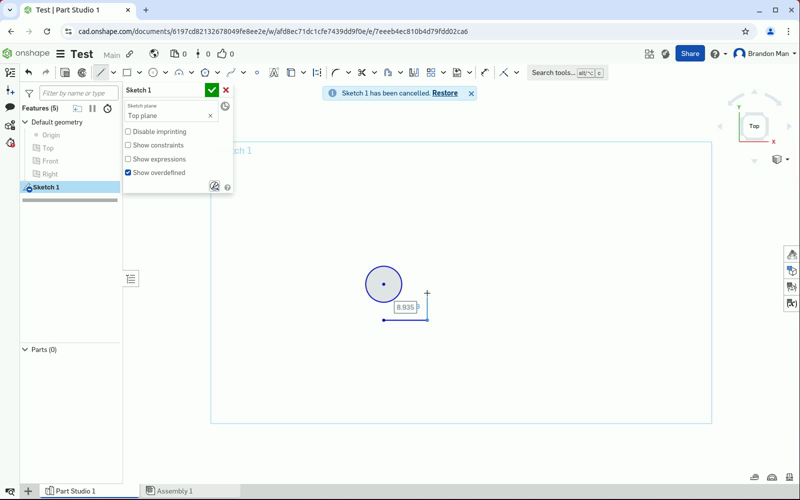
key_down(shift)
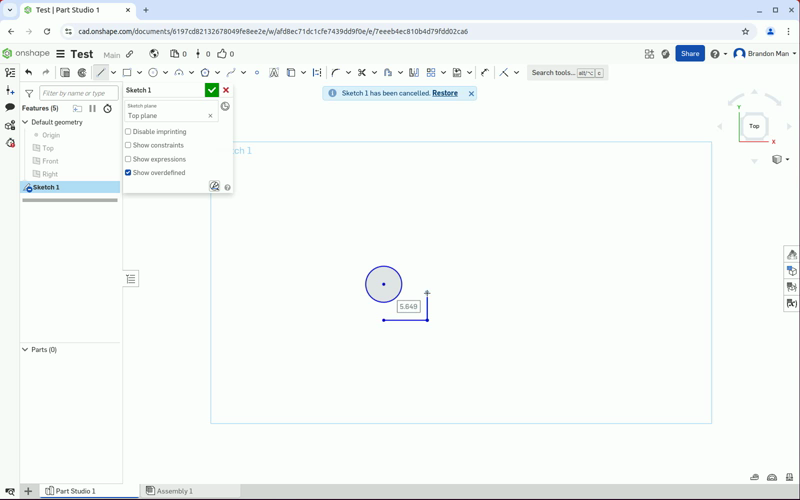
mouse_move(457, 292)
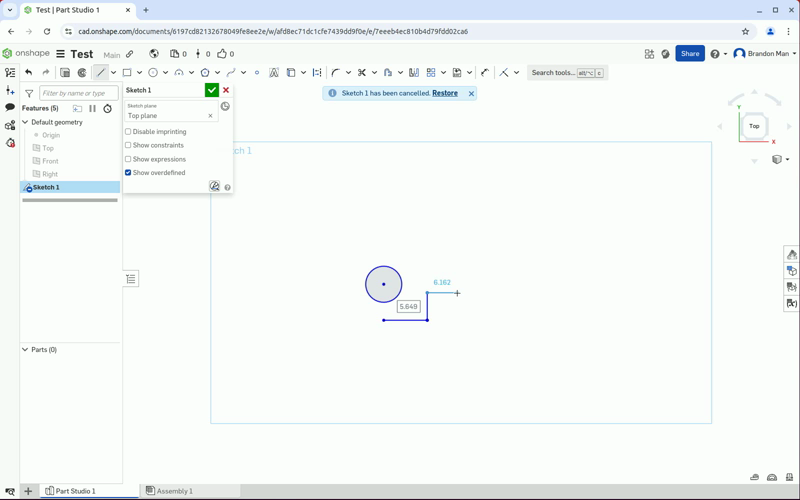
mouse_move(427, 275)
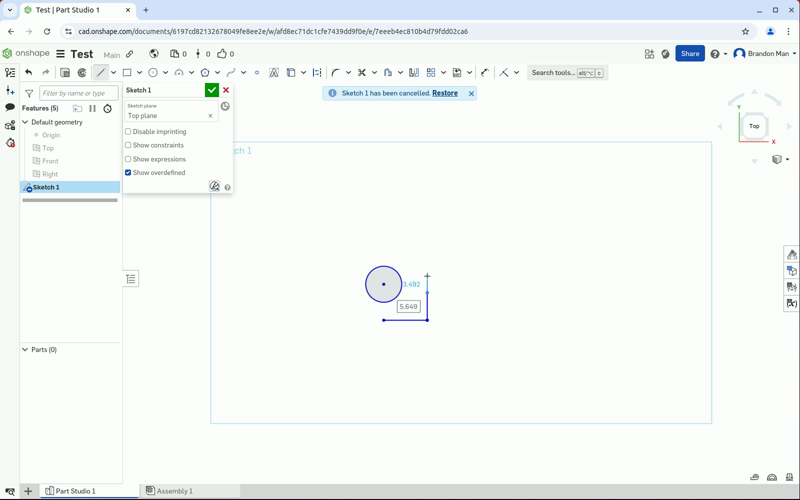
click(427, 275)
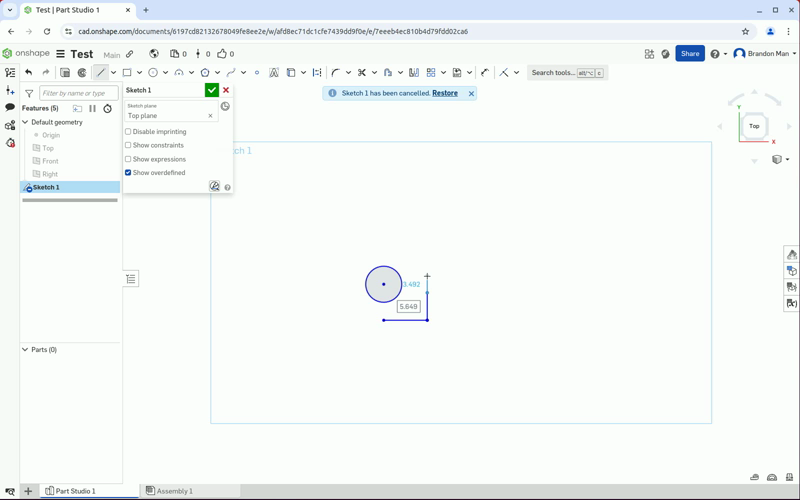
key_up(shift)
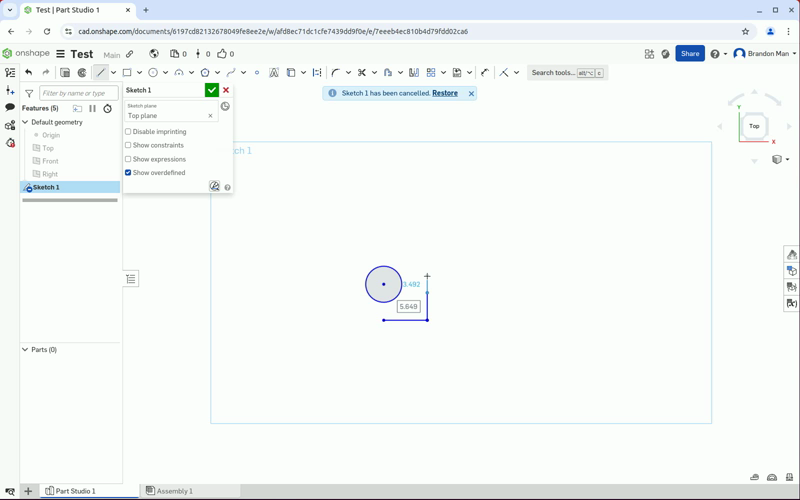
key_down(shift)
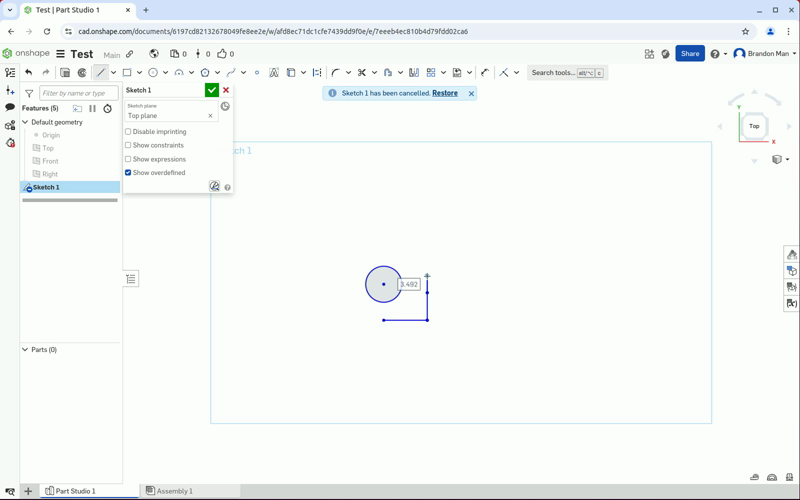
mouse_move(457, 275)
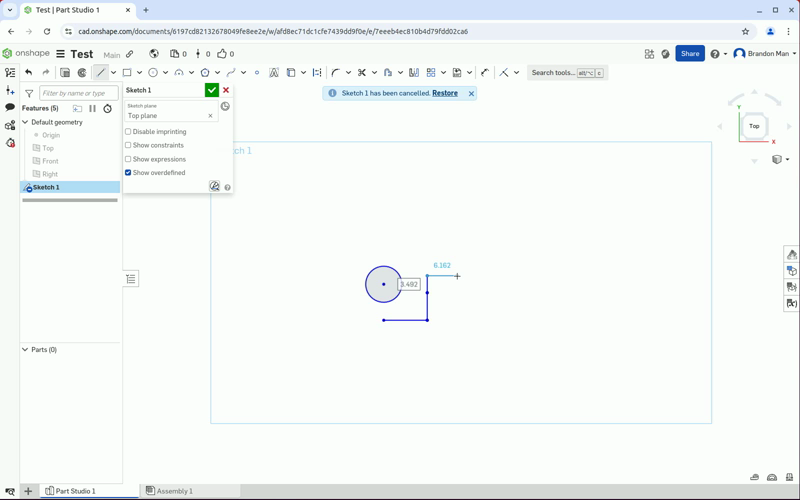
mouse_move(427, 247)
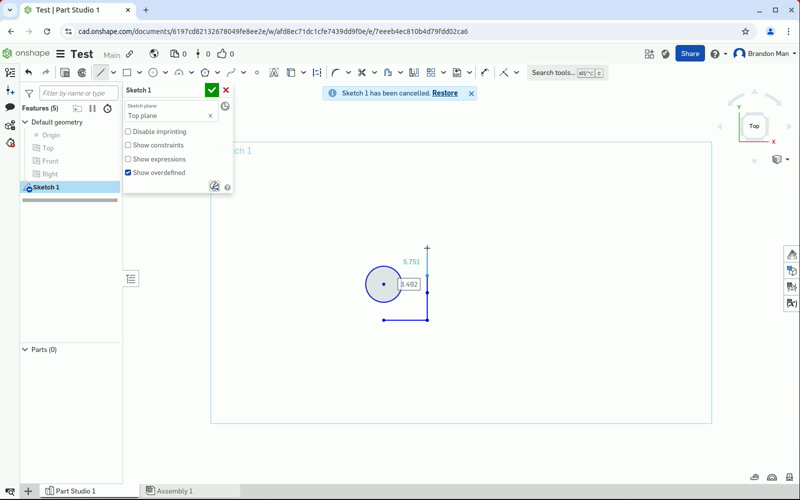
click(427, 247)
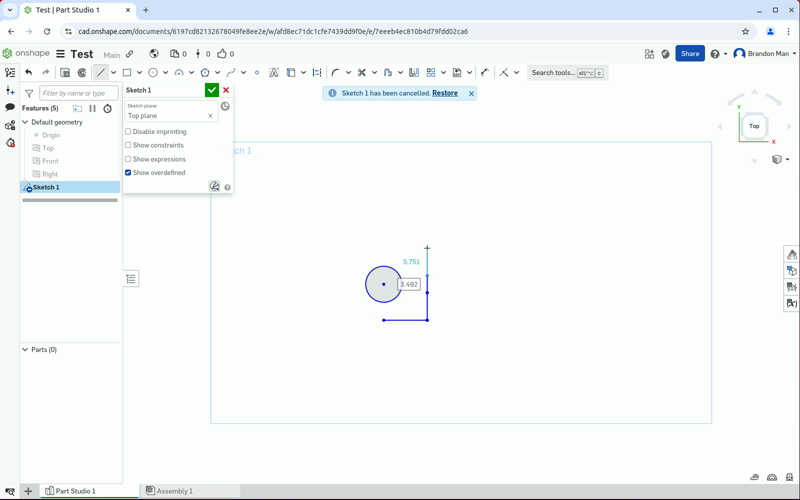
key_up(shift)
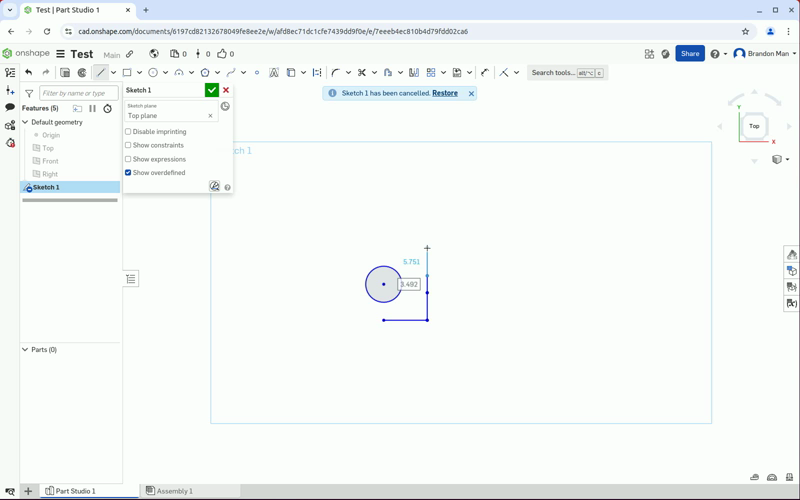
key_down(shift)
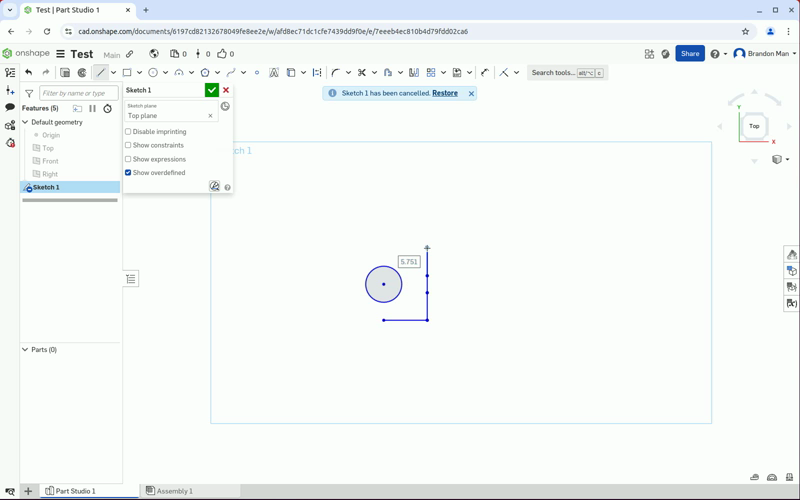
mouse_move(457, 247)
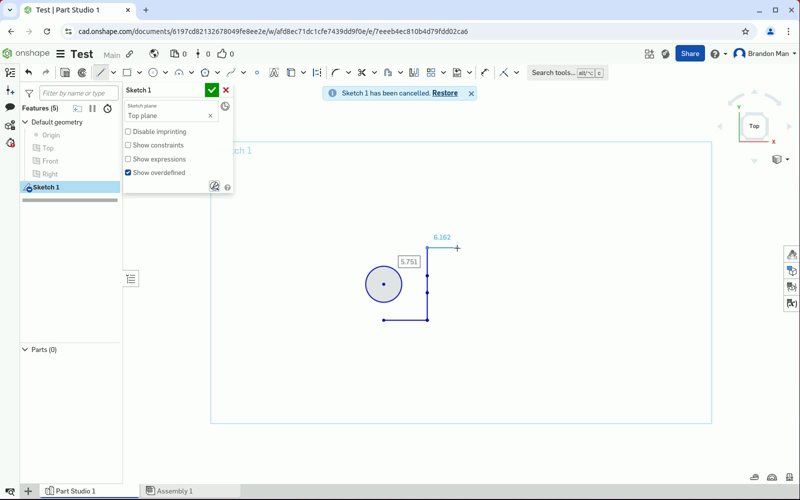
mouse_move(383, 247)
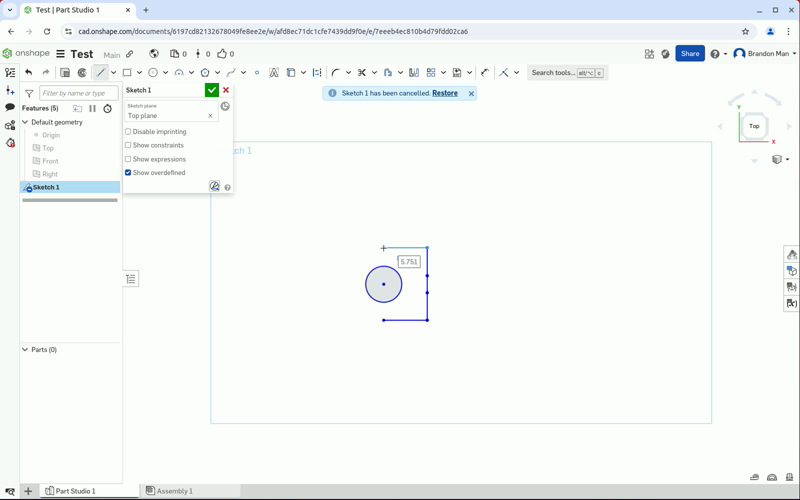
click(383, 247)
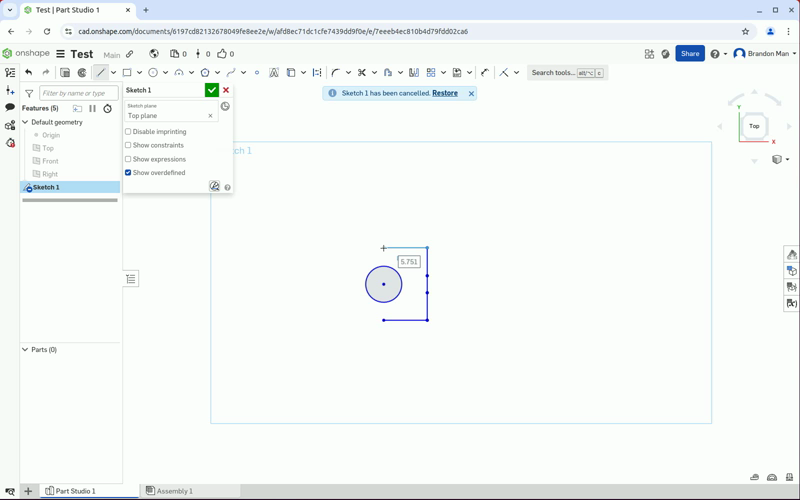
key_up(shift)
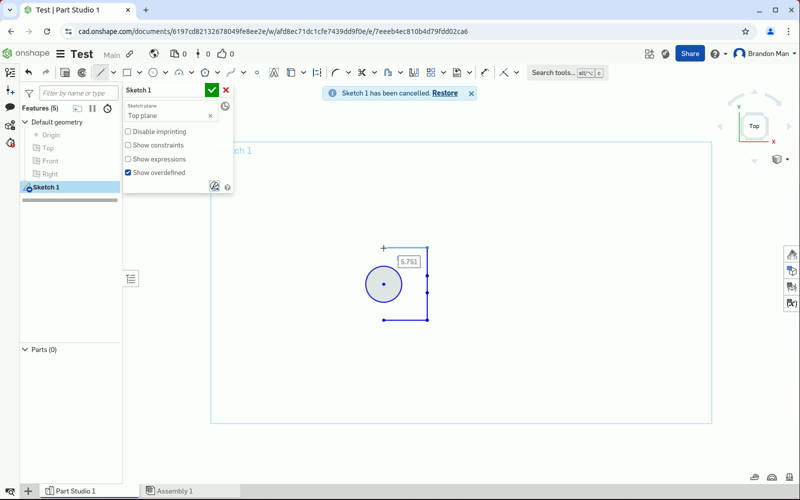
key(esc)
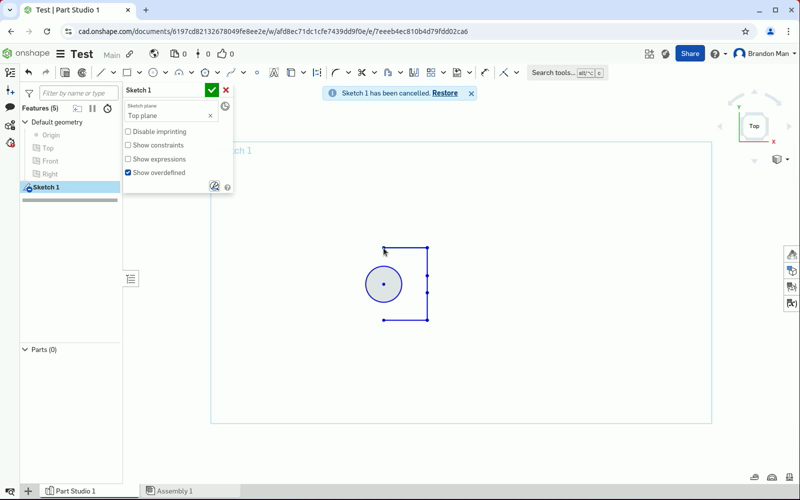
key(a)
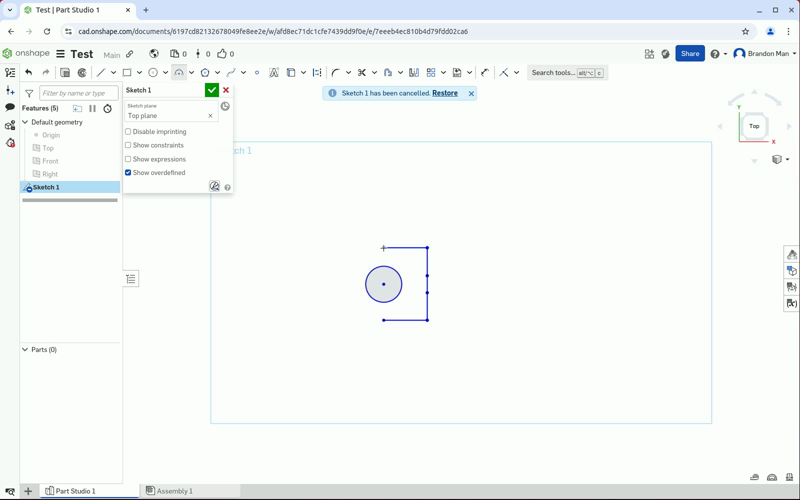
mouse_move(383, 247)
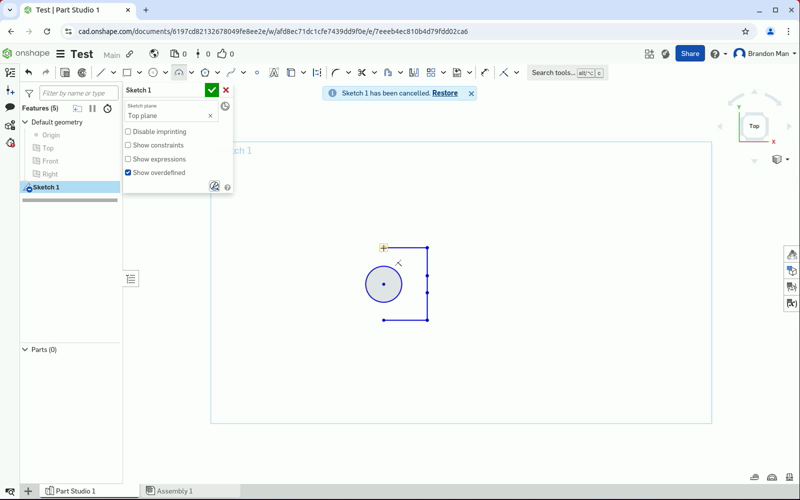
click(383, 247)
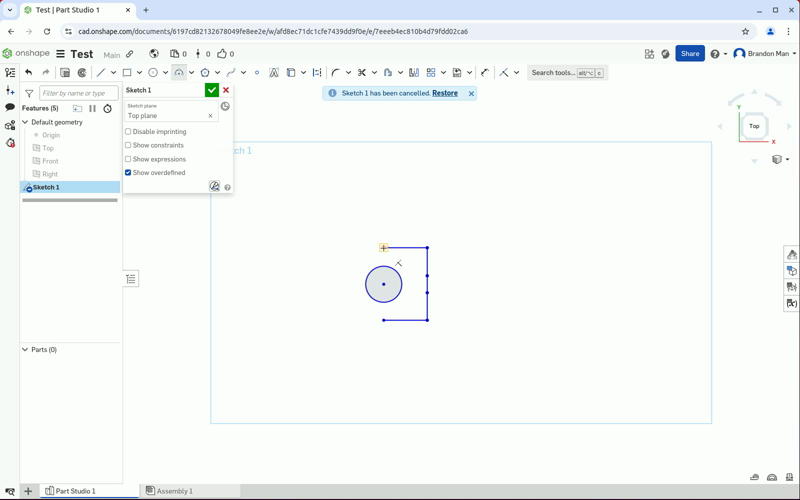
mouse_move(383, 320)
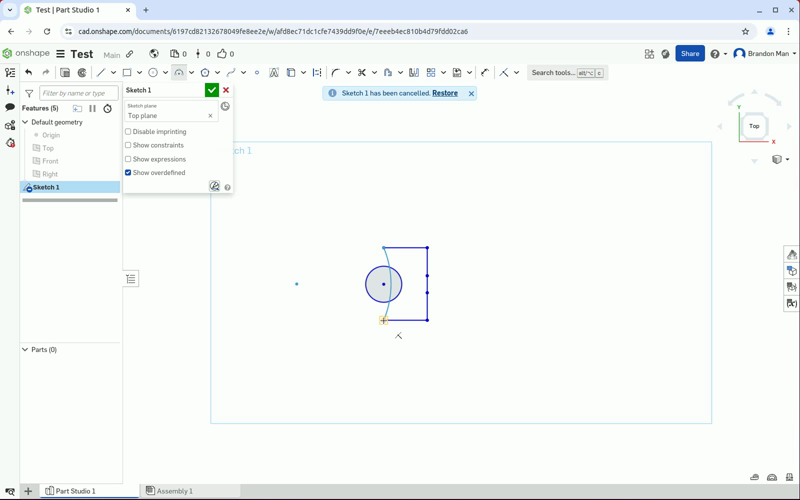
click(383, 320)
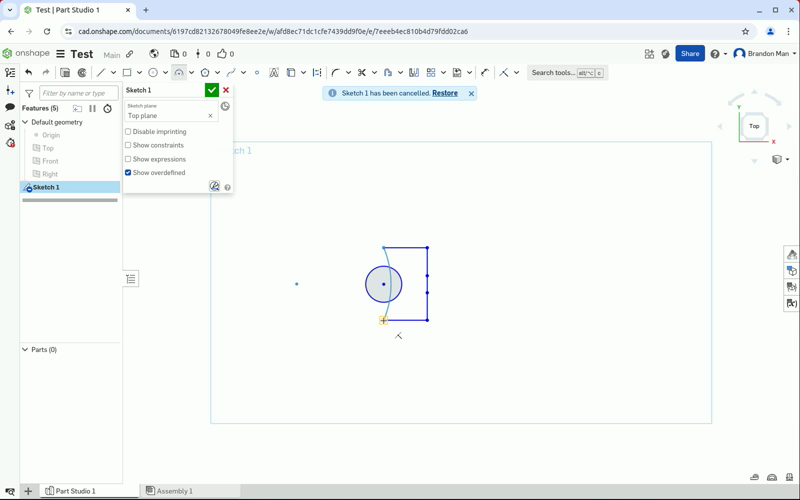
key_down(shift)
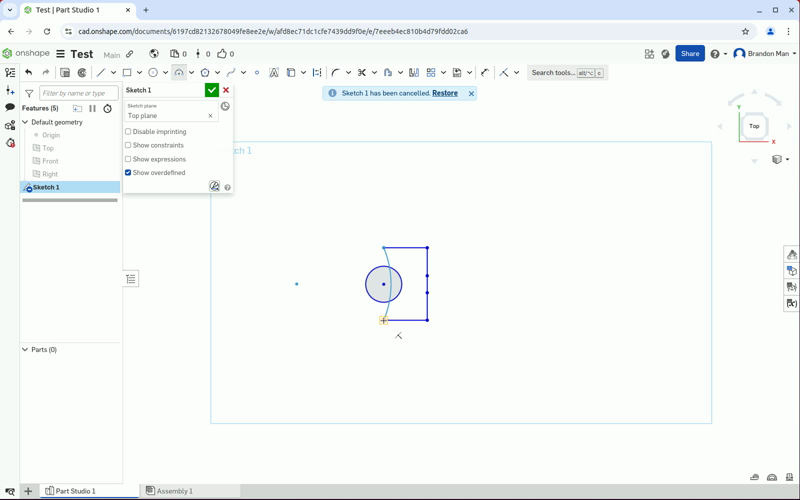
mouse_move(420, 284)
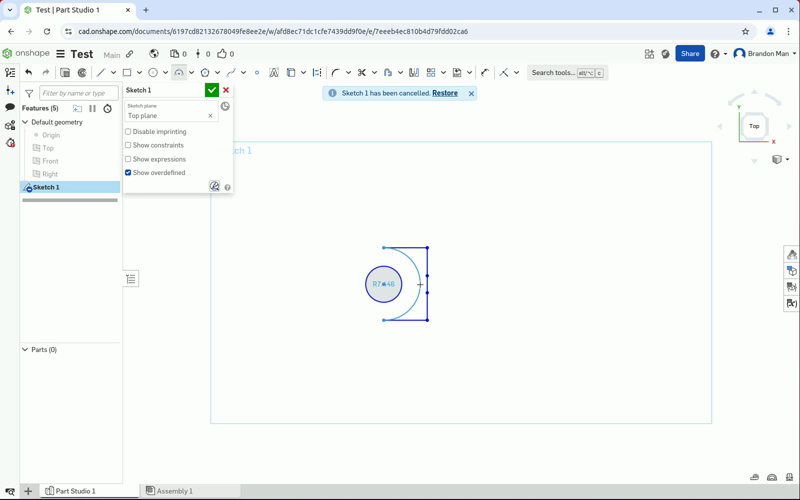
click(420, 284)
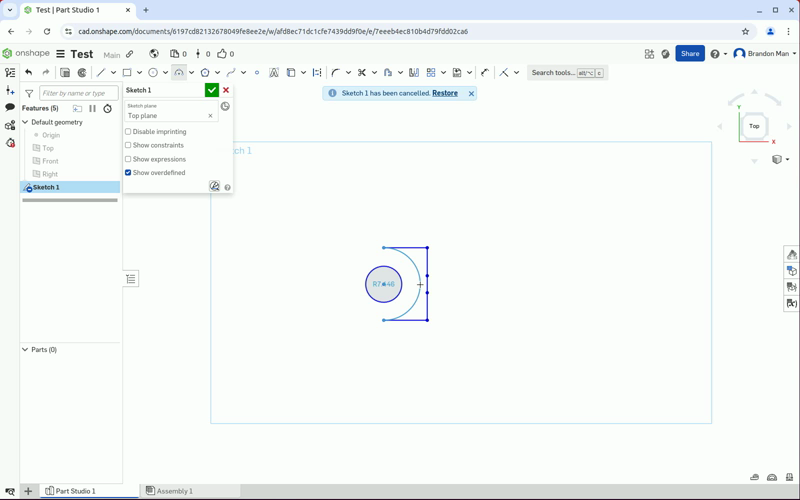
key_up(shift)
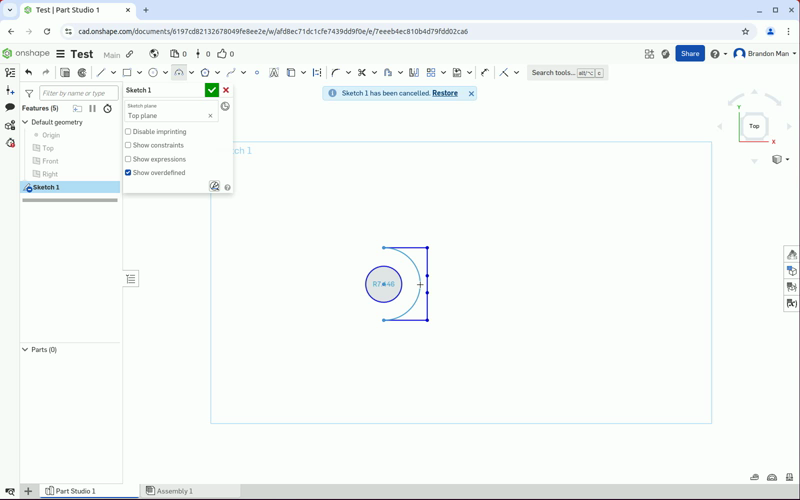
key(esc)
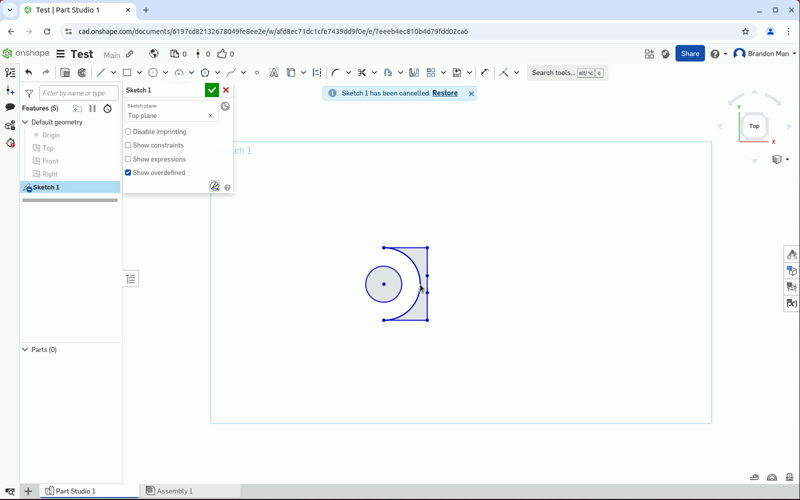
mouse_move(419, 263)
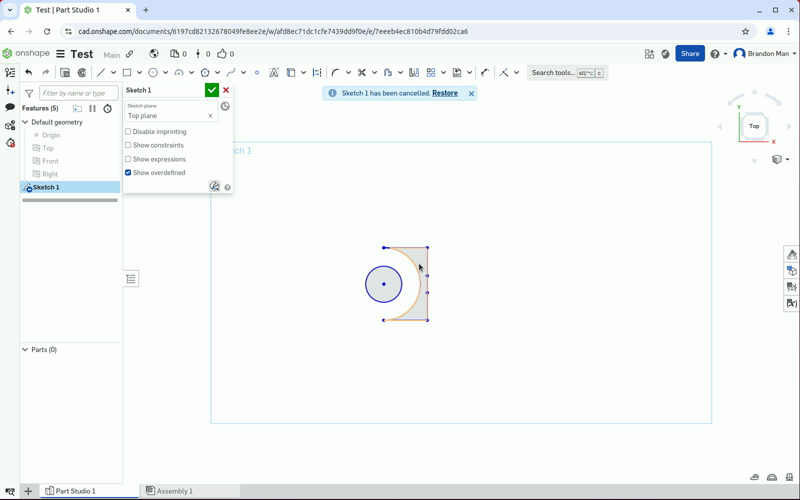
click(419, 263)
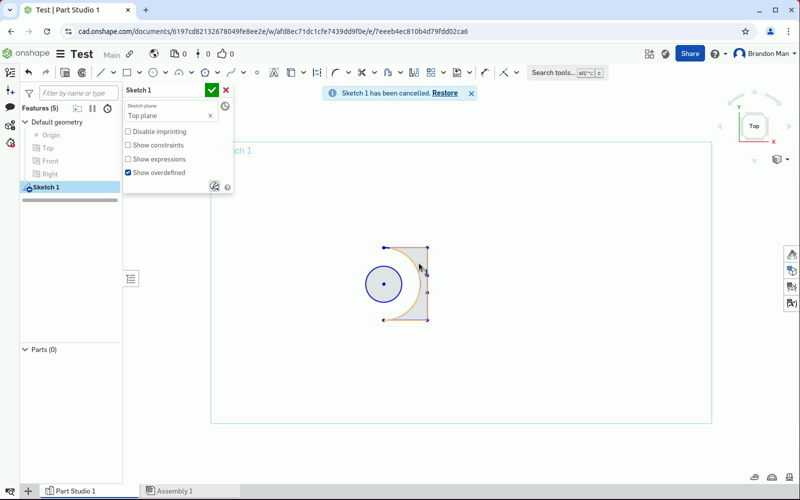
mouse_move(73, 352)
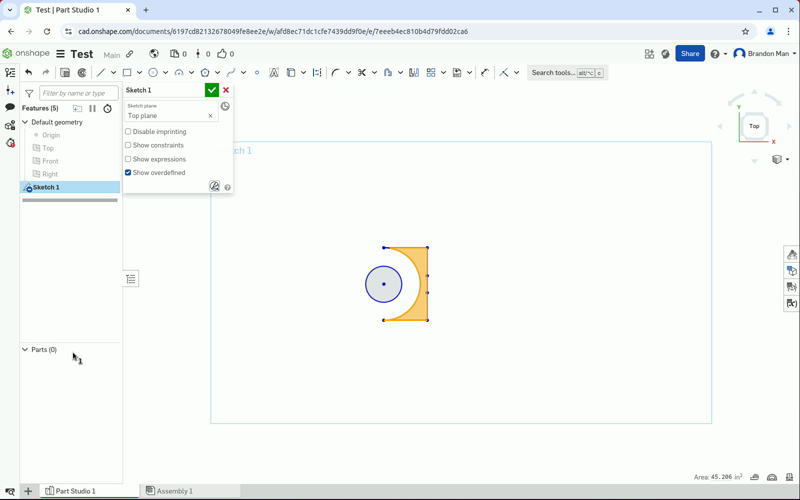
key(shift+y)
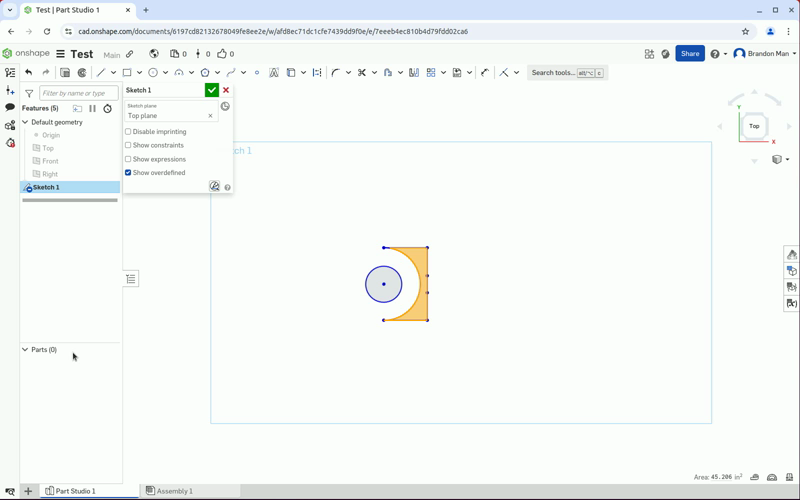
key(shift+e)
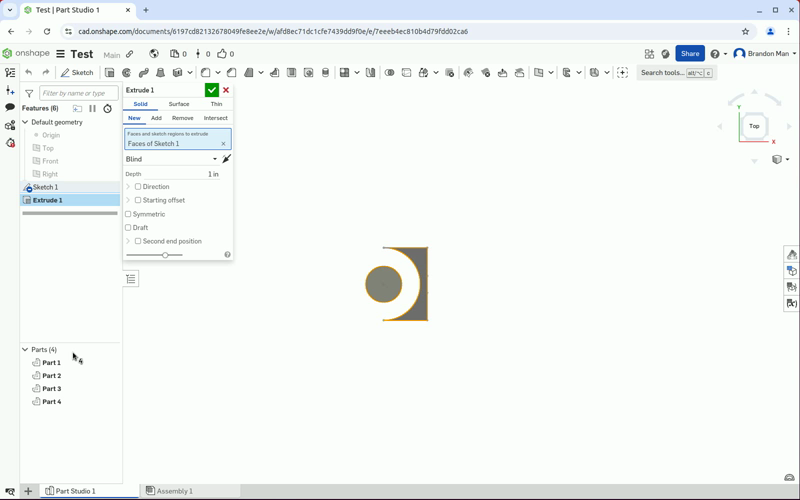
mouse_move(143, 106)
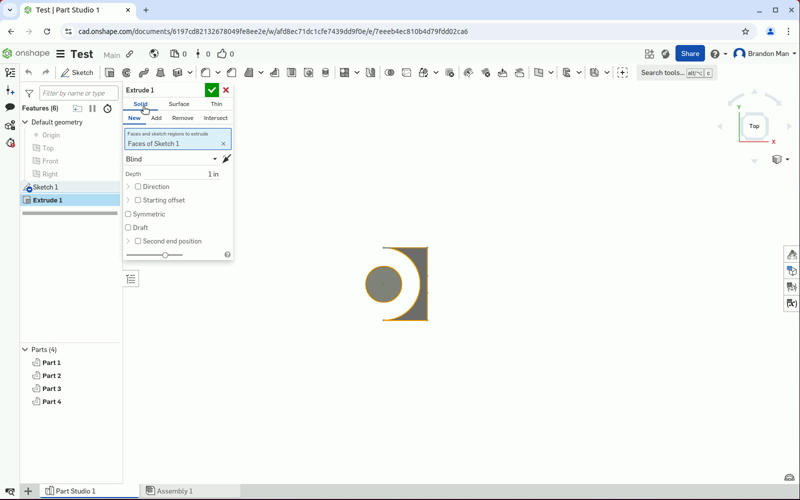
click(143, 106)
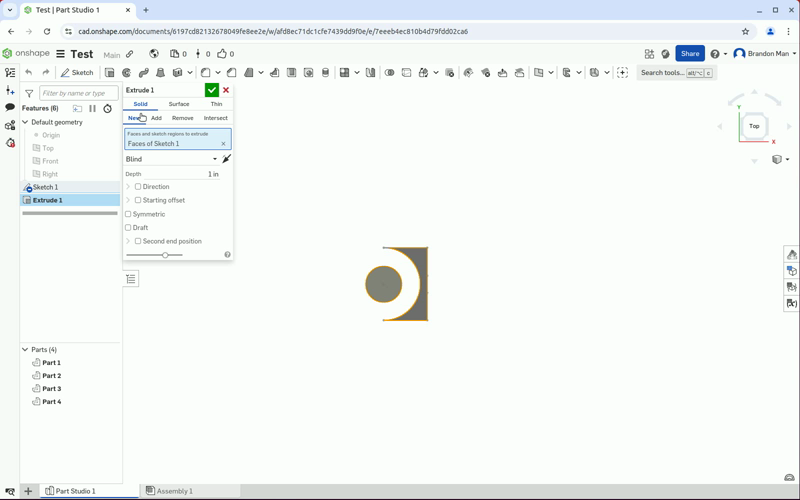
mouse_move(137, 120)
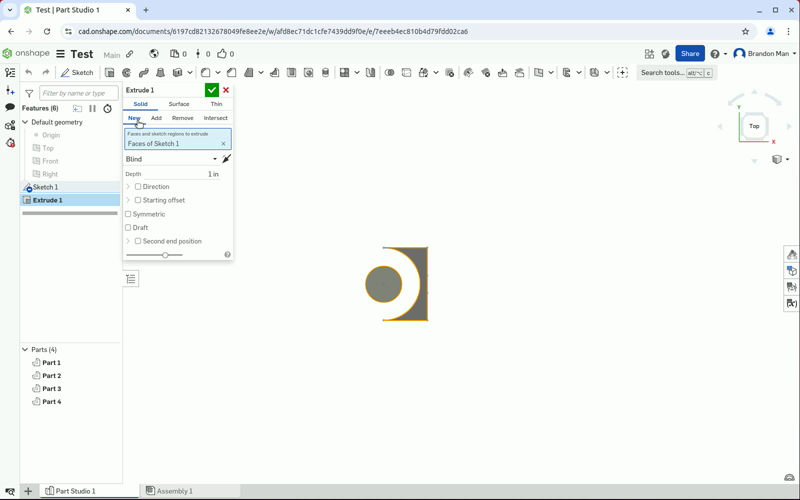
click(137, 120)
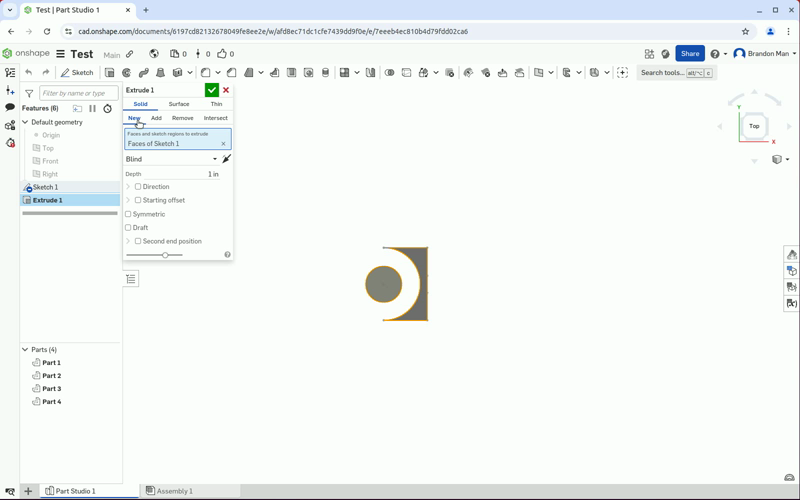
key(tab, 4)
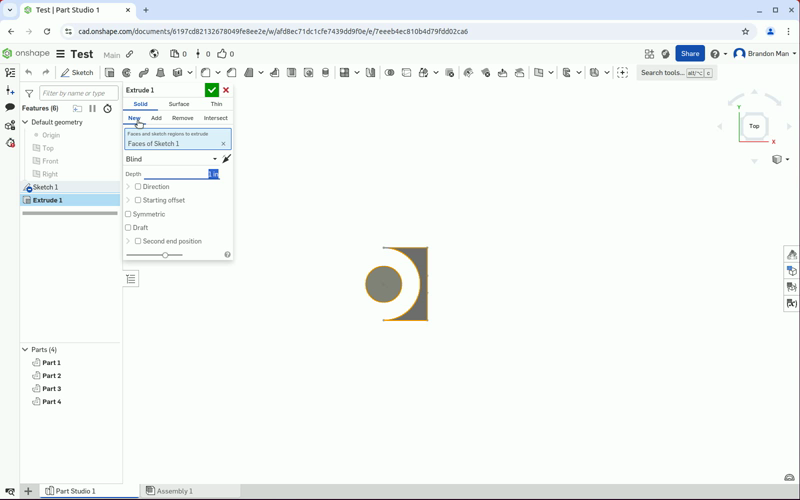
text(14.924)
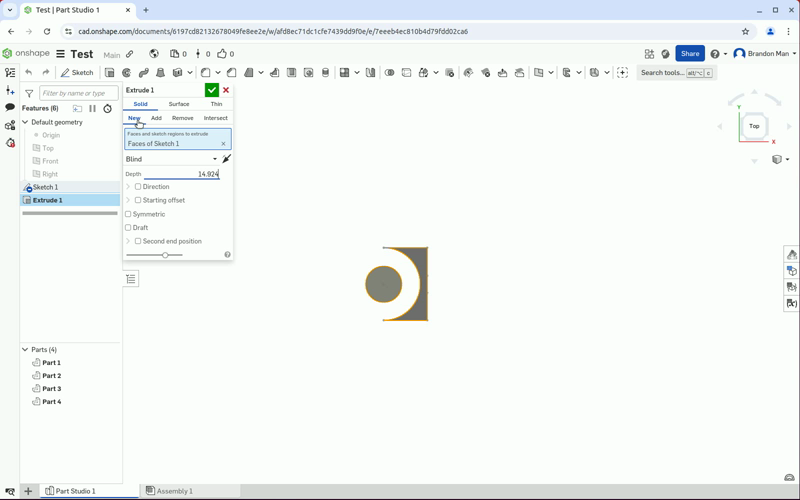
key(enter)
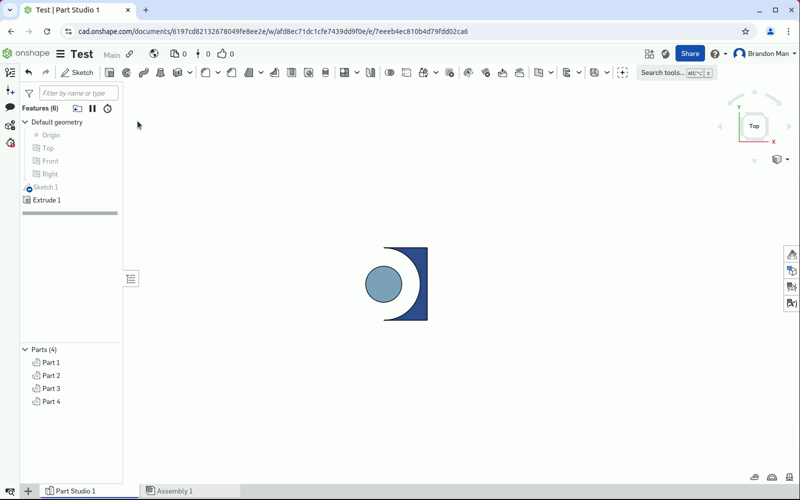
key(shift+h)
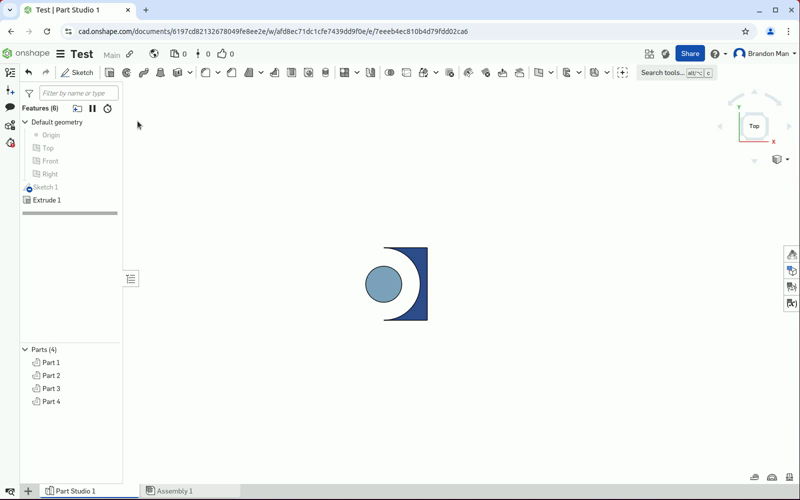
key(shift+h)
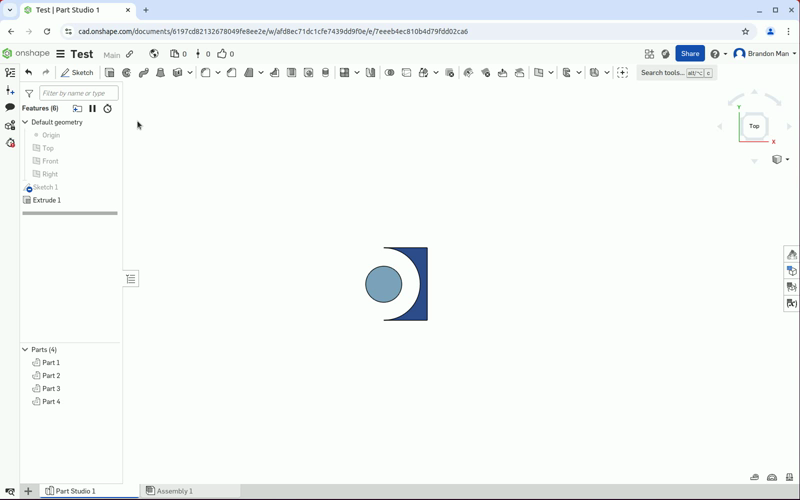
mouse_move(73, 189)
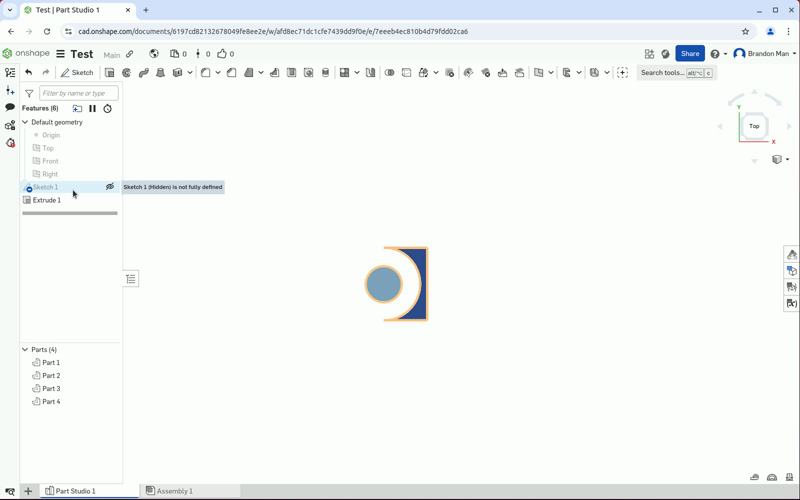
click(73, 189)
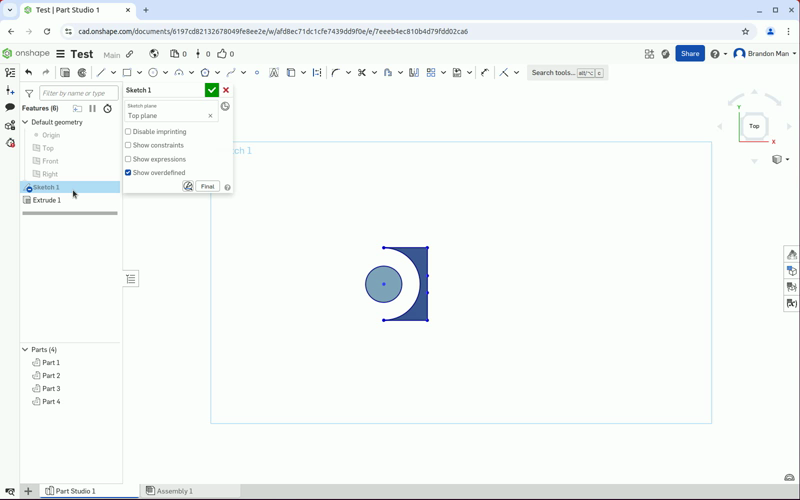
mouse_move(229, 92)
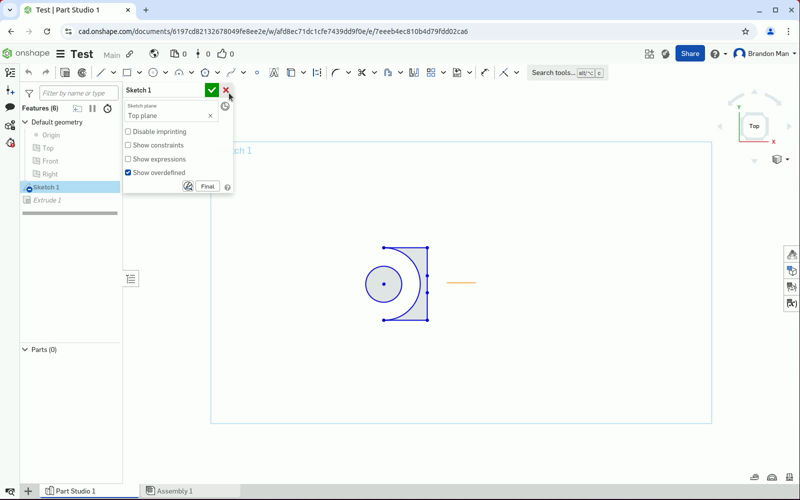
click(229, 92)
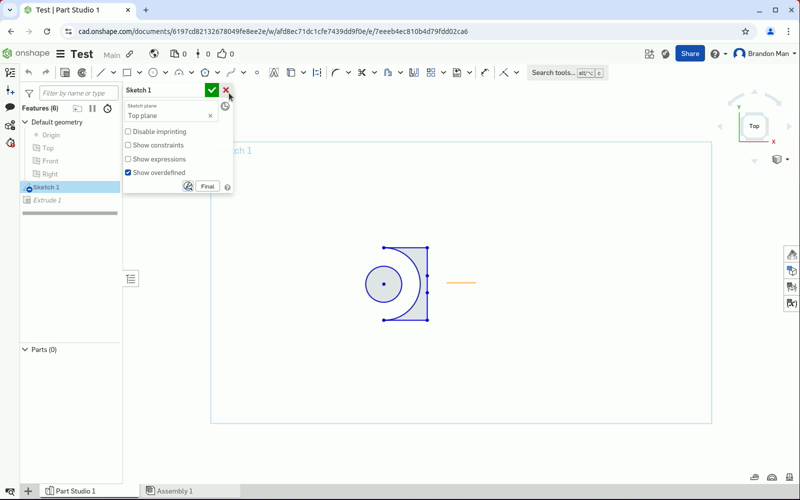
key(shift+s)
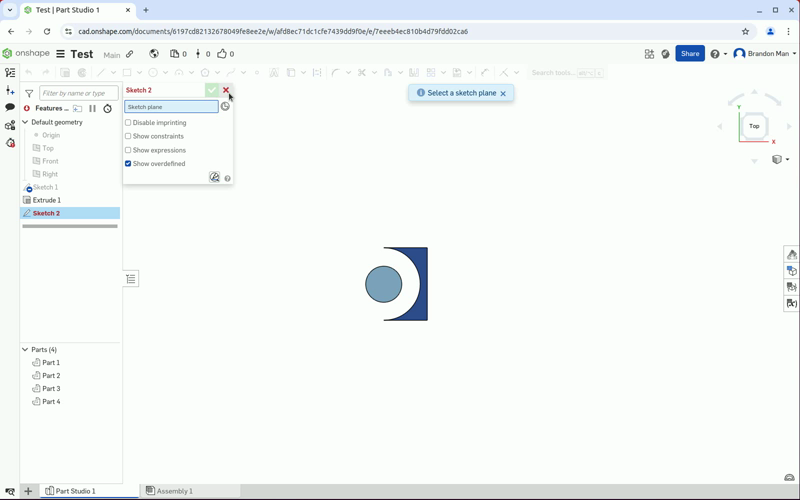
mouse_move(73, 150)
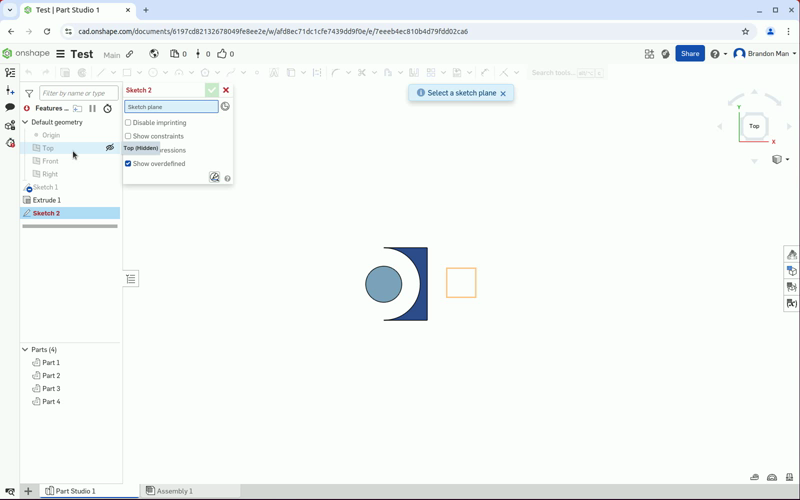
click(73, 150)
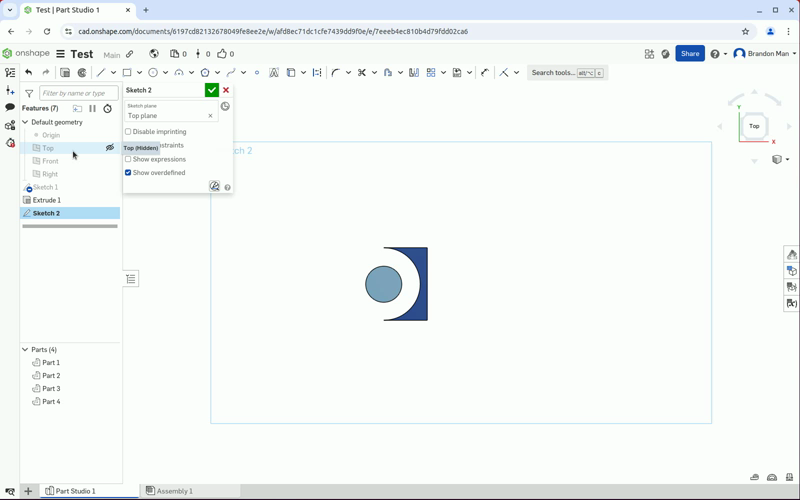
mouse_move(73, 352)
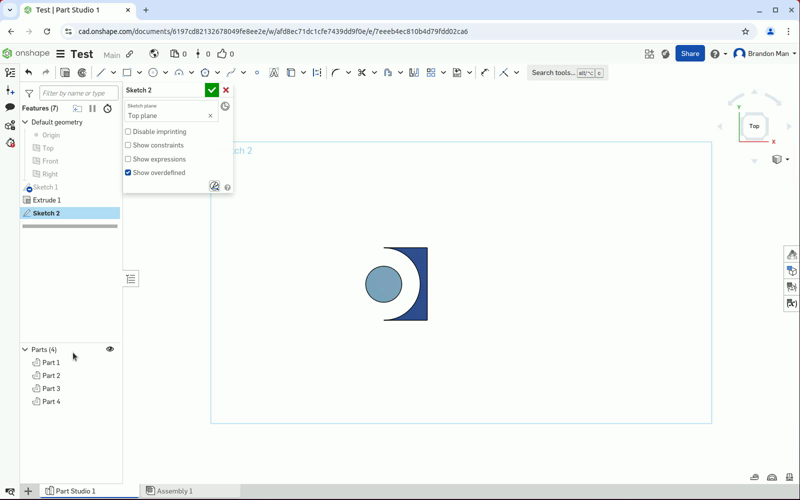
key(y)
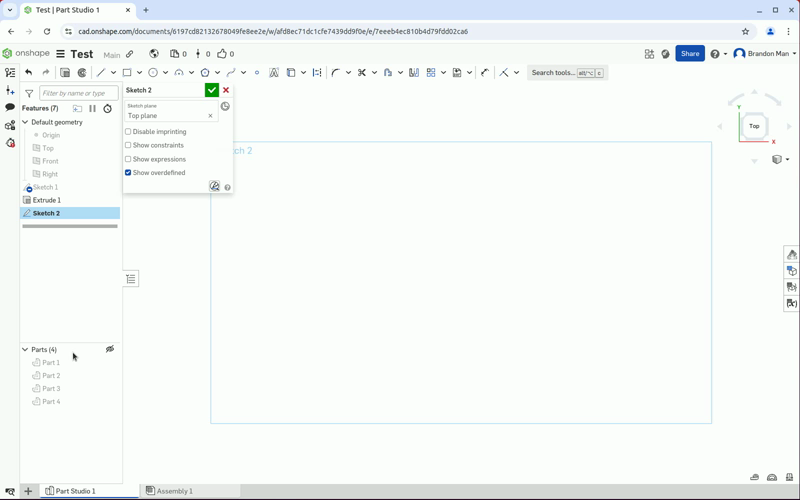
key(l)
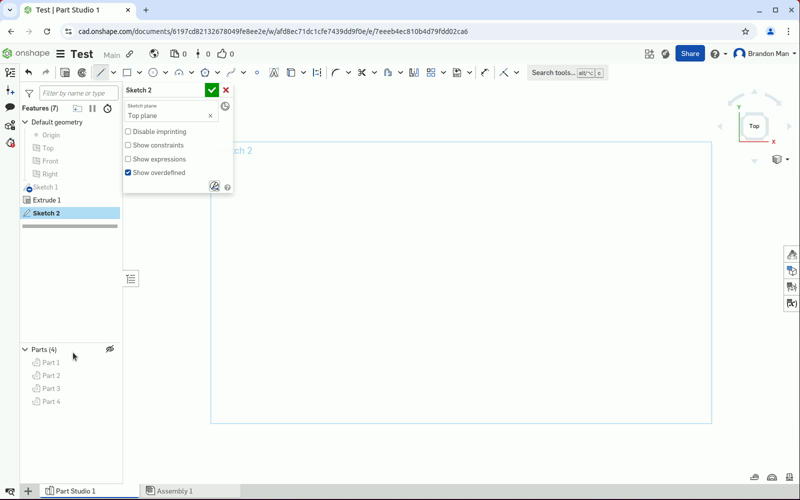
key_down(shift)
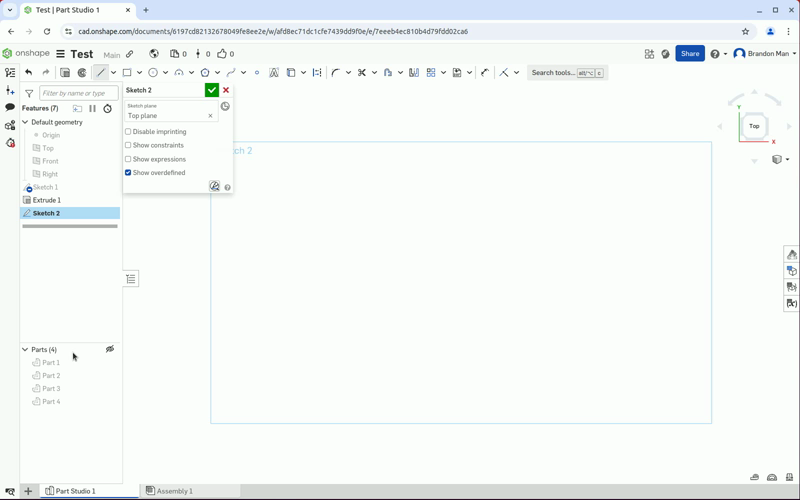
mouse_move(427, 320)
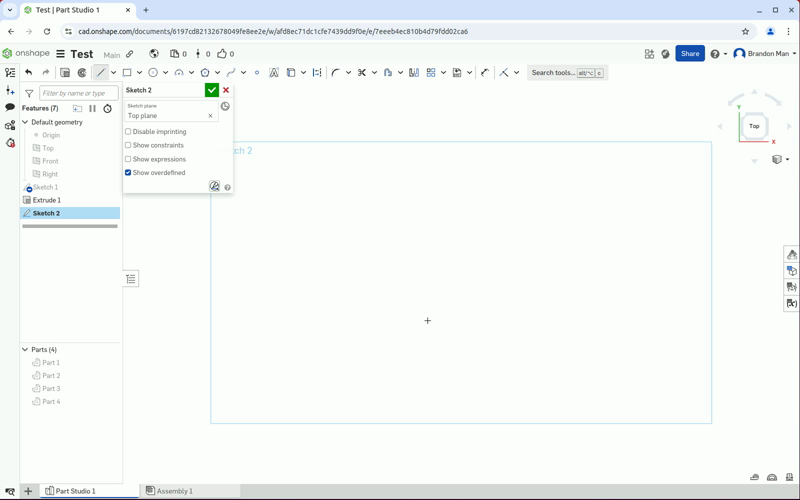
click(427, 320)
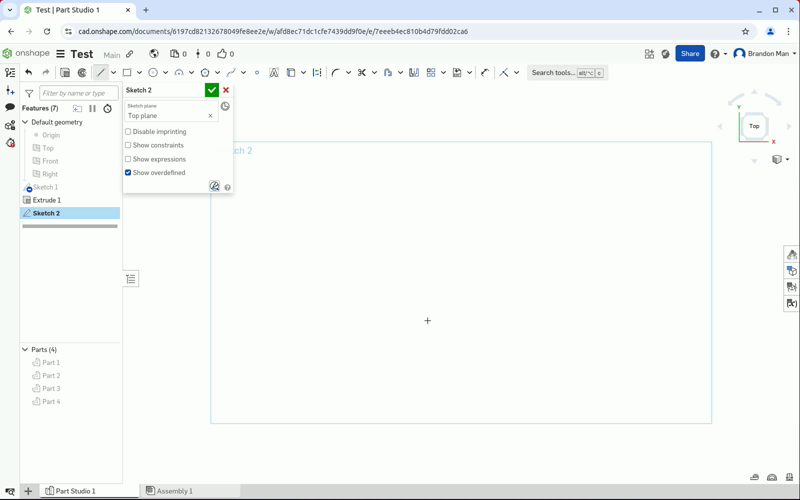
key_up(shift)
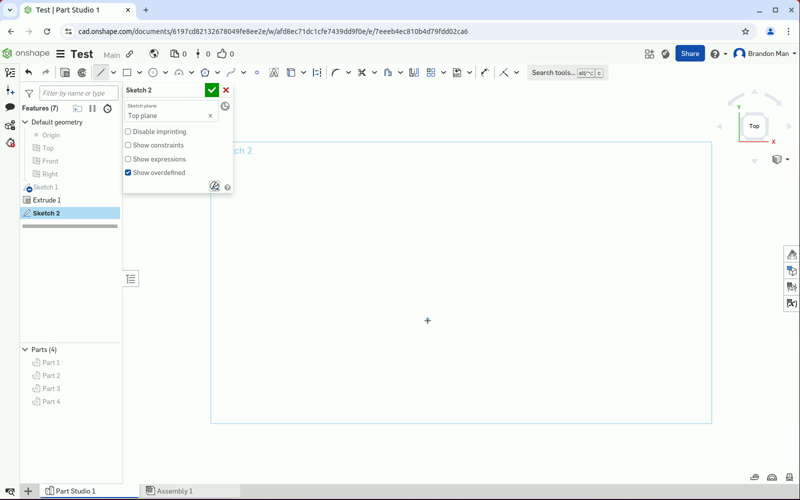
key_down(shift)
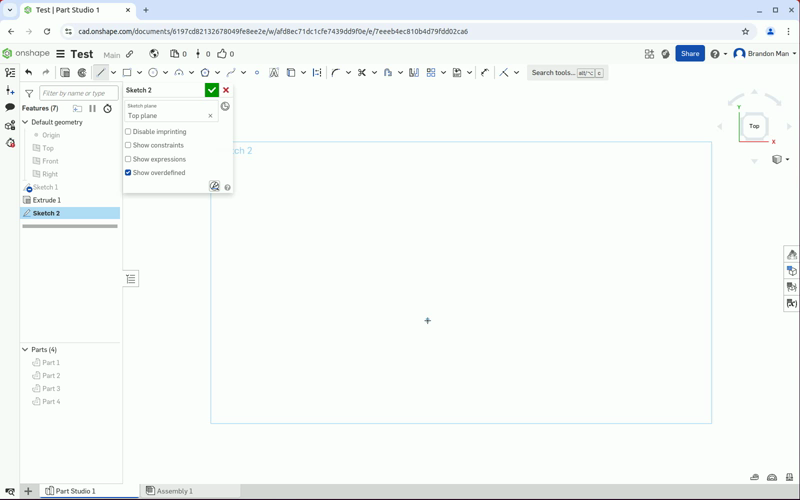
mouse_move(507, 320)
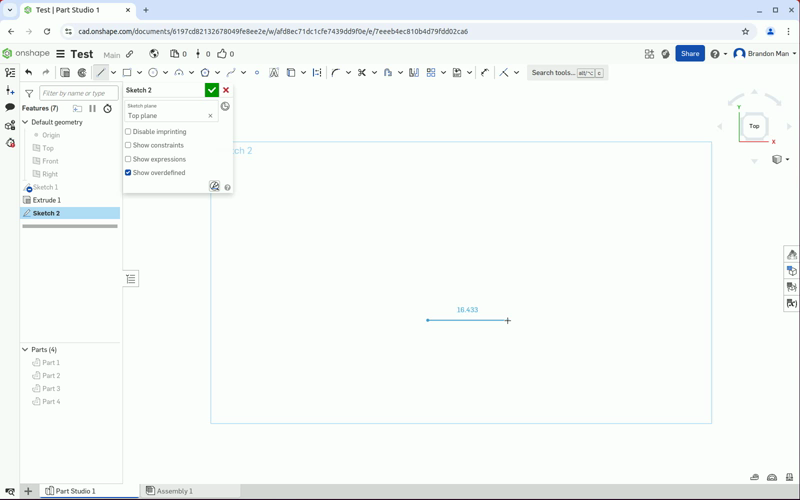
click(507, 320)
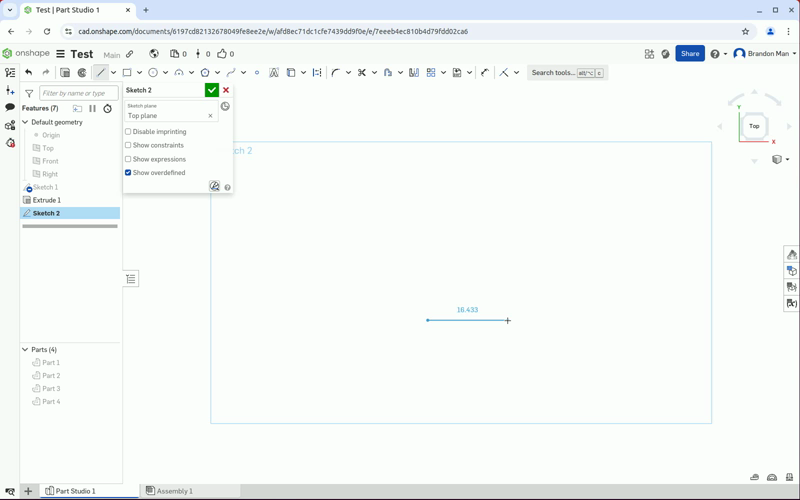
key_up(shift)
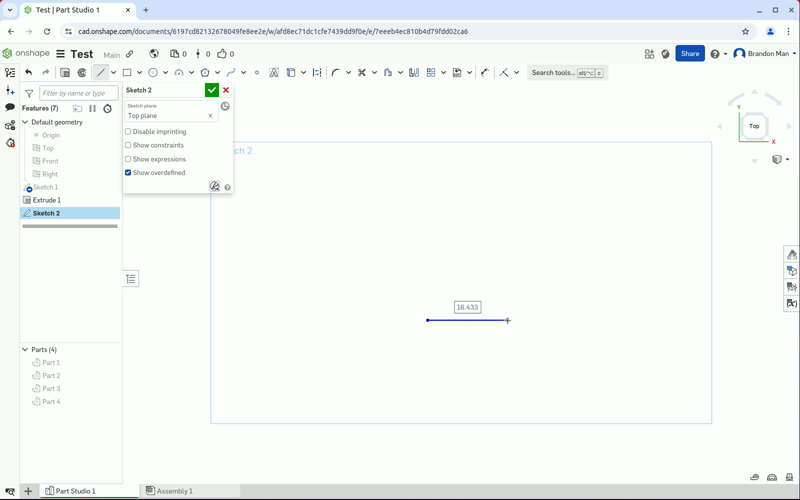
key_down(shift)
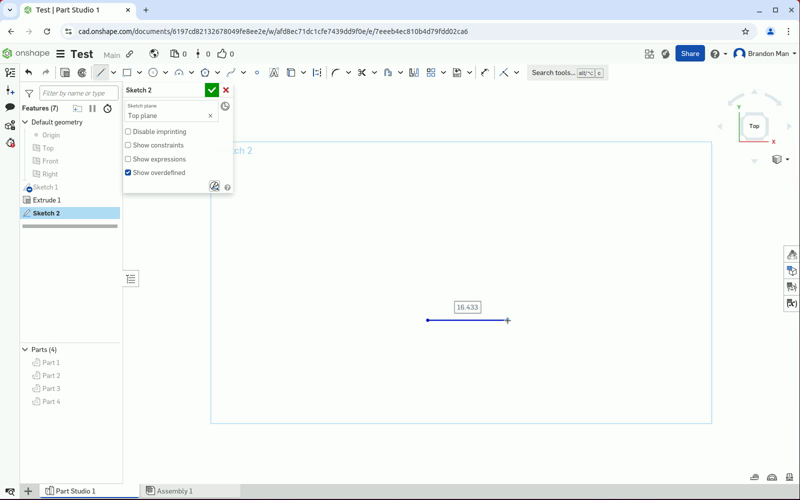
mouse_move(537, 320)
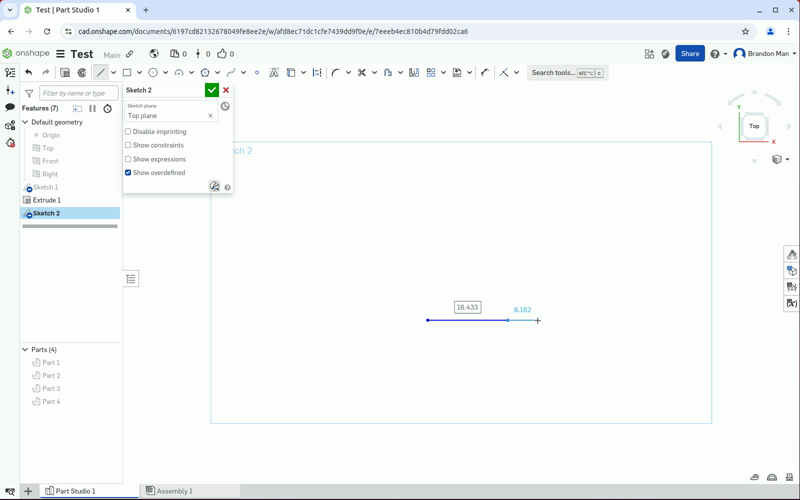
mouse_move(528, 299)
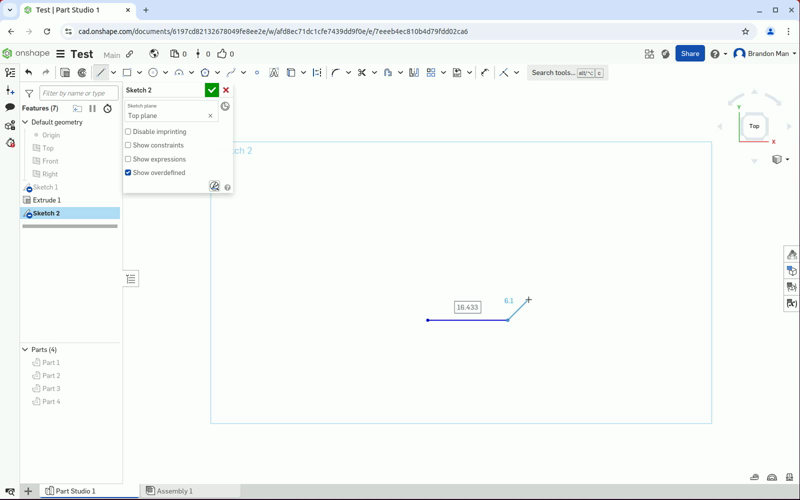
click(528, 299)
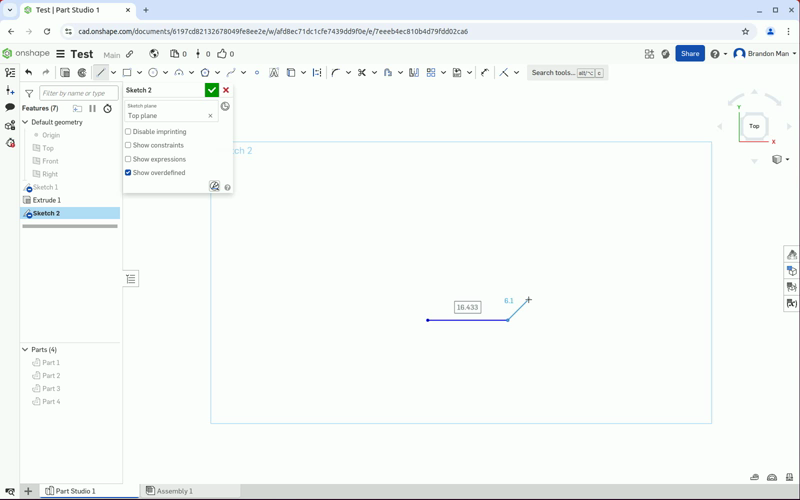
key_up(shift)
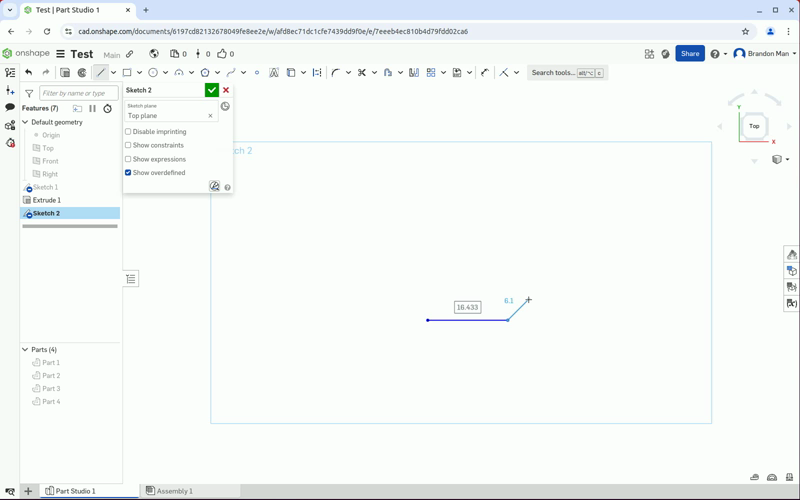
key_down(shift)
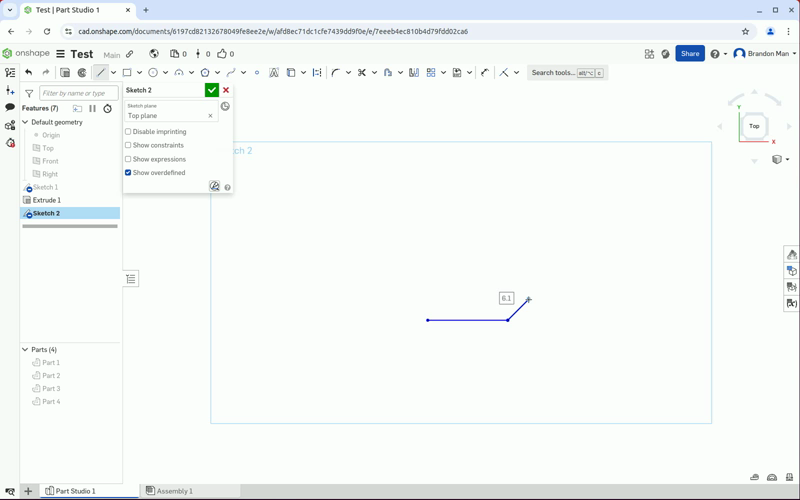
mouse_move(558, 299)
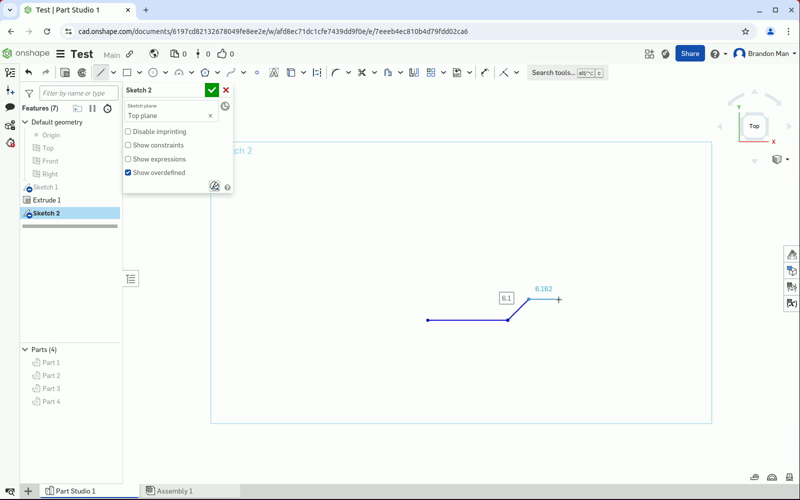
mouse_move(528, 292)
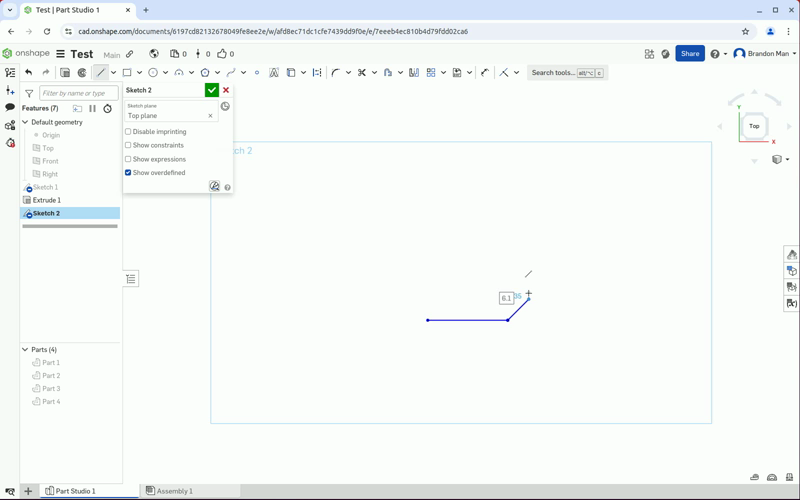
scroll(6)
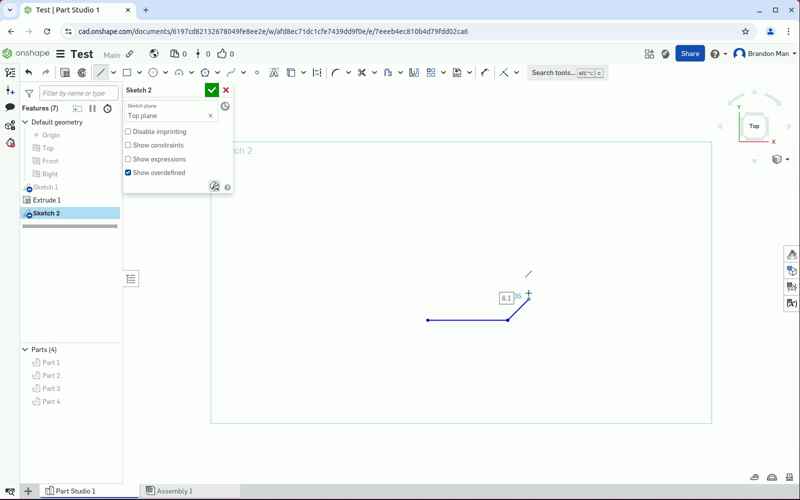
scroll(6)
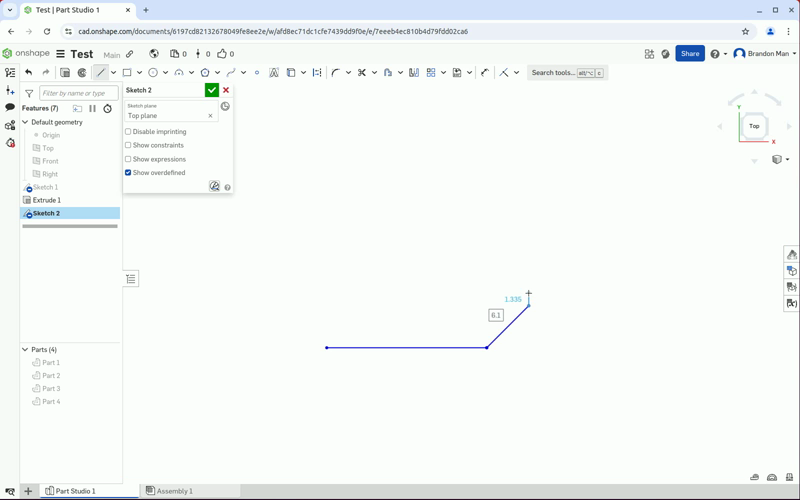
scroll(6)
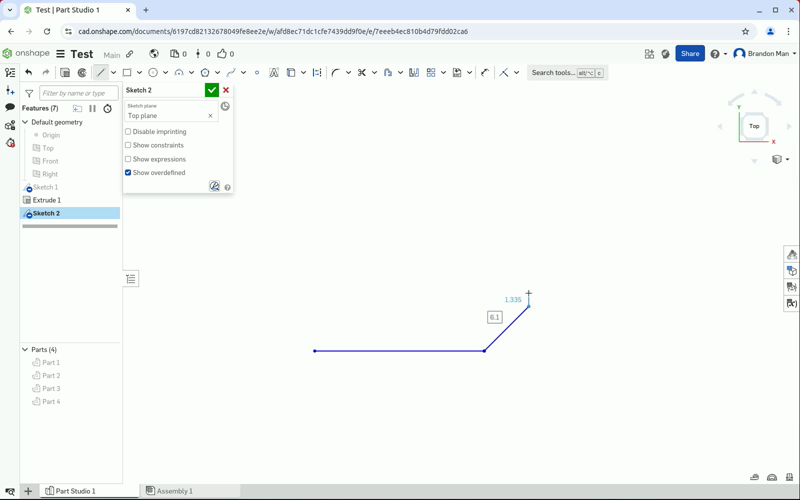
scroll(6)
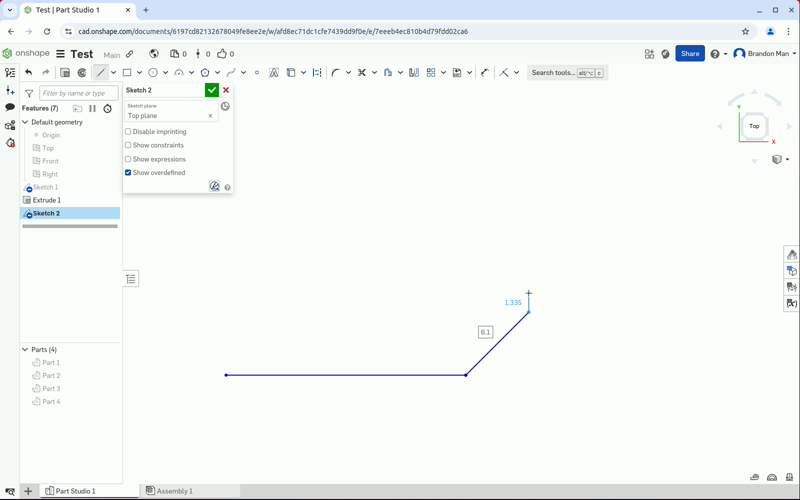
scroll(6)
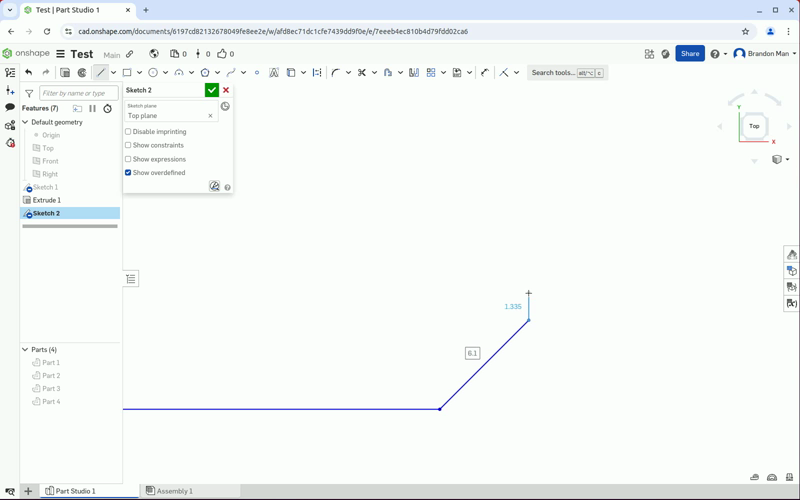
scroll(6)
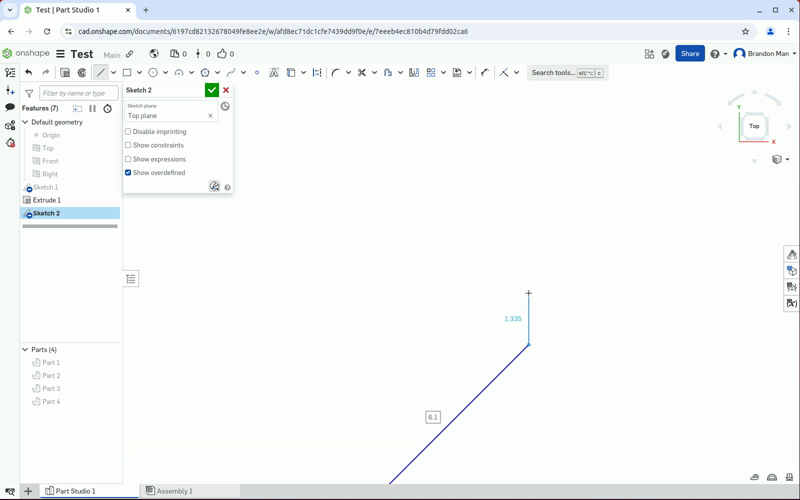
scroll(6)
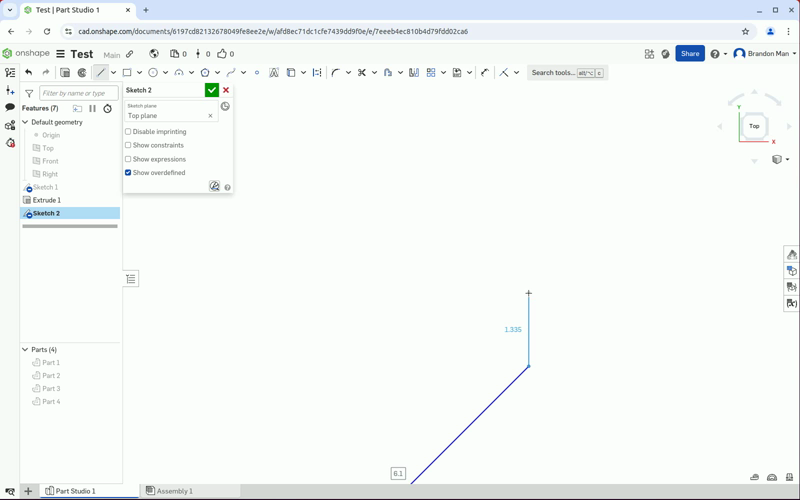
click(528, 292)
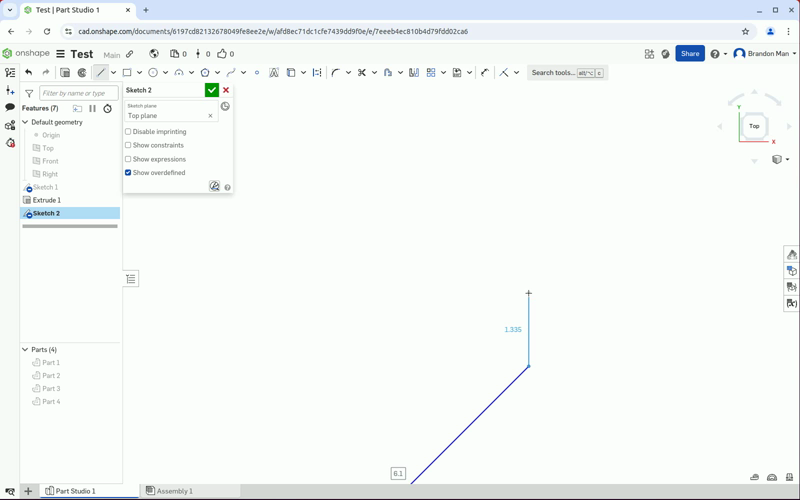
scroll(-6)
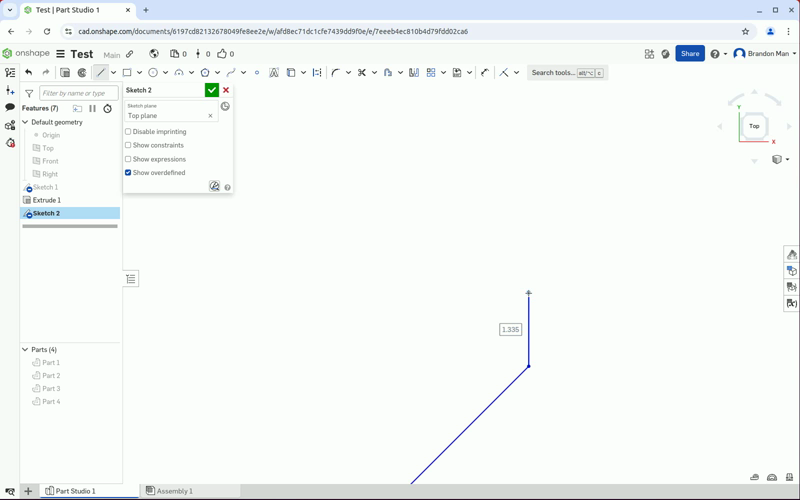
scroll(-6)
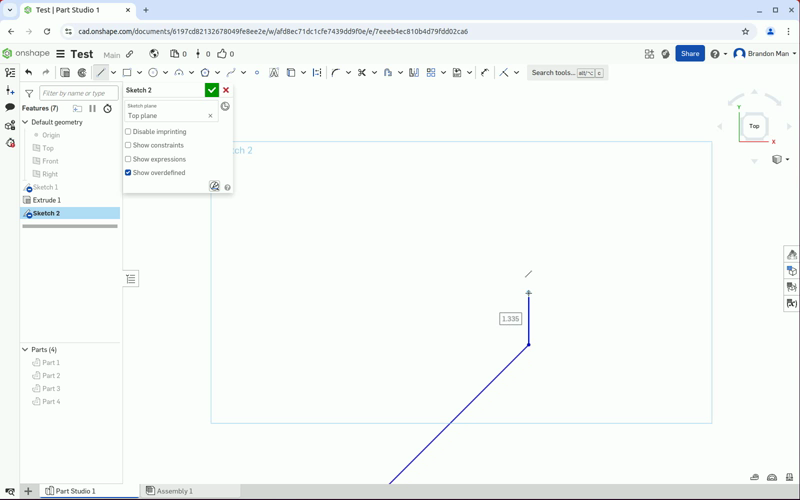
scroll(-6)
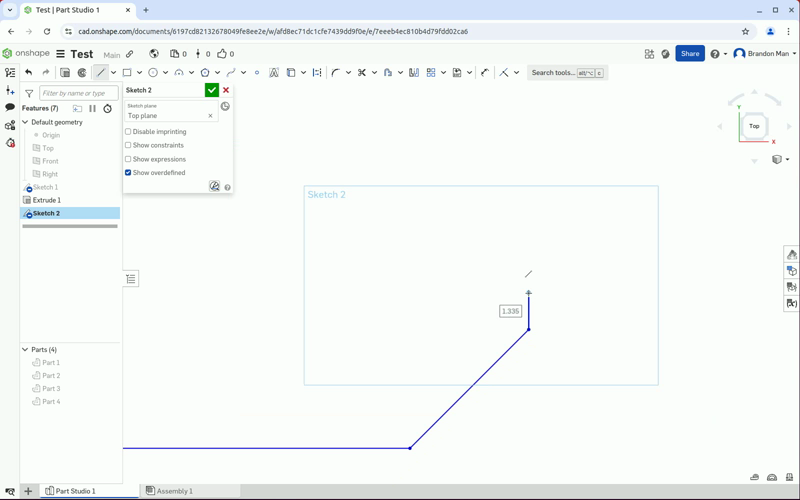
scroll(-6)
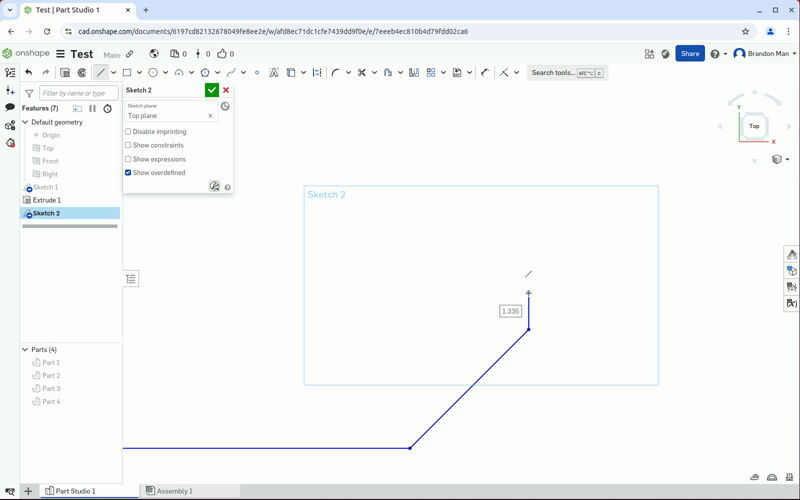
scroll(-6)
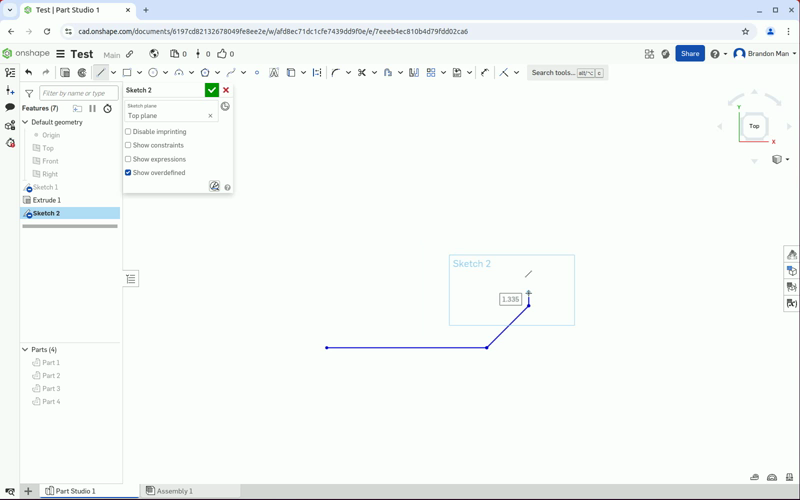
scroll(-6)
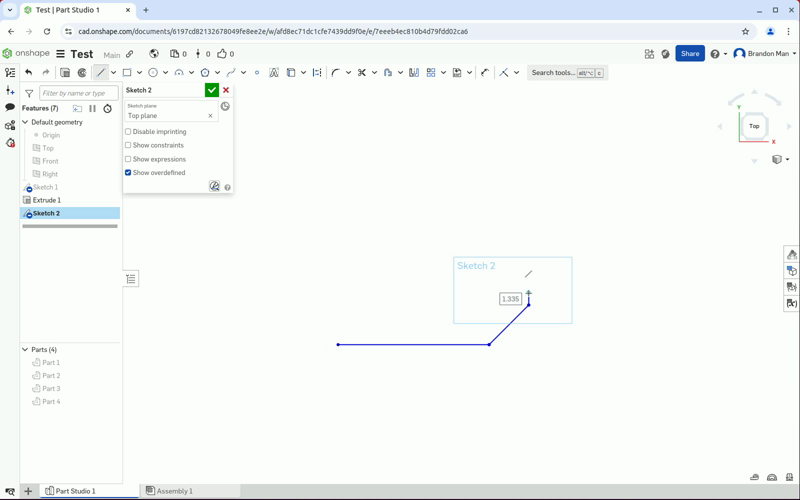
scroll(-6)
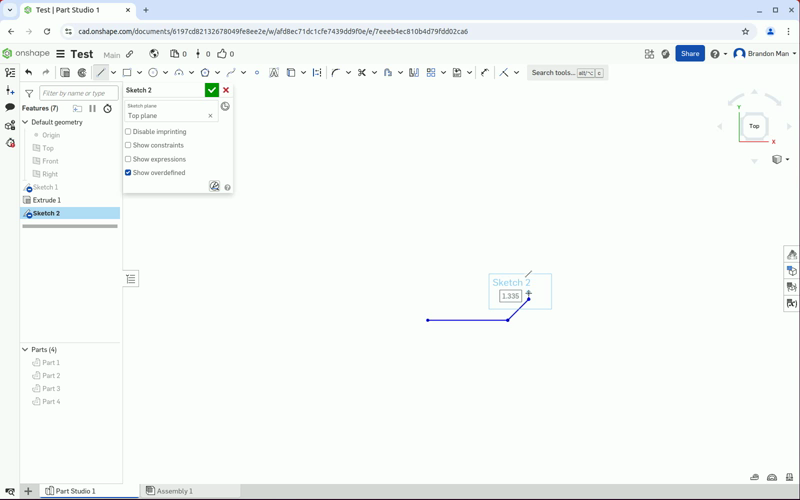
key_up(shift)
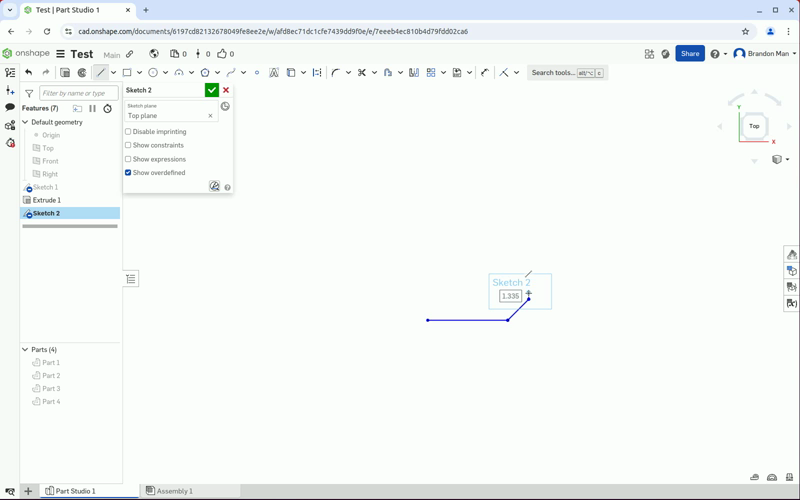
key_down(shift)
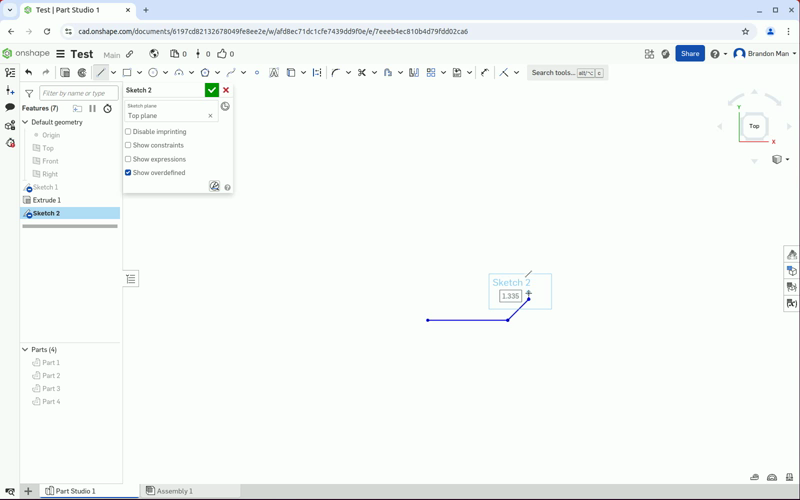
mouse_move(427, 292)
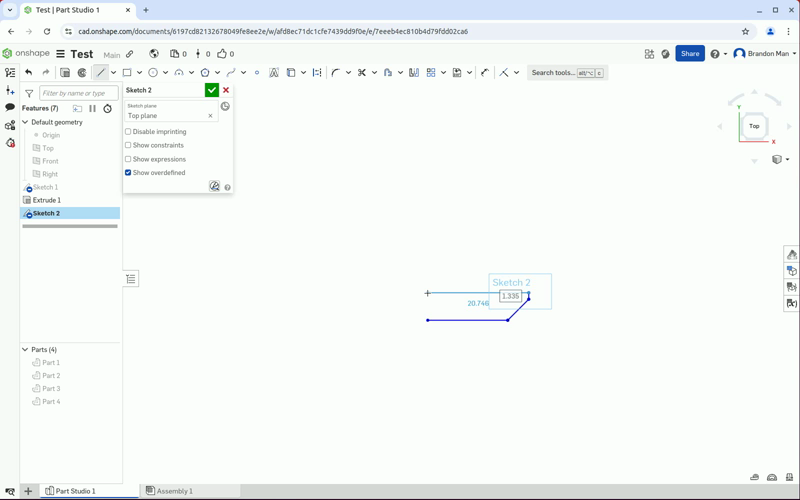
click(427, 292)
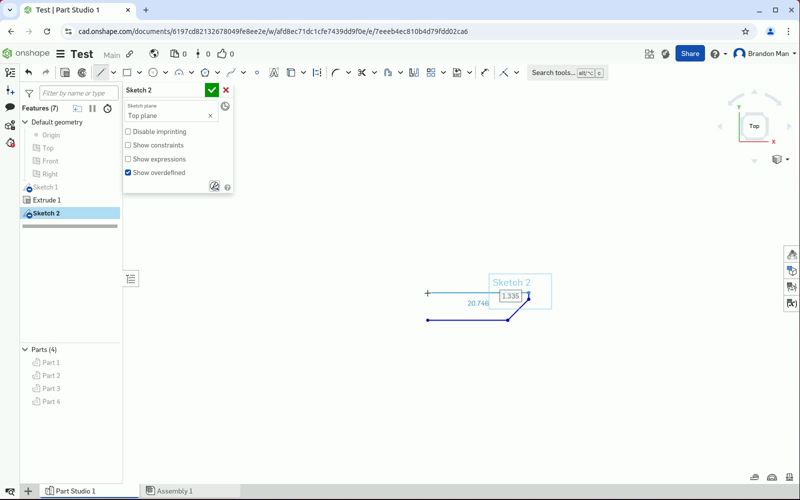
key_up(shift)
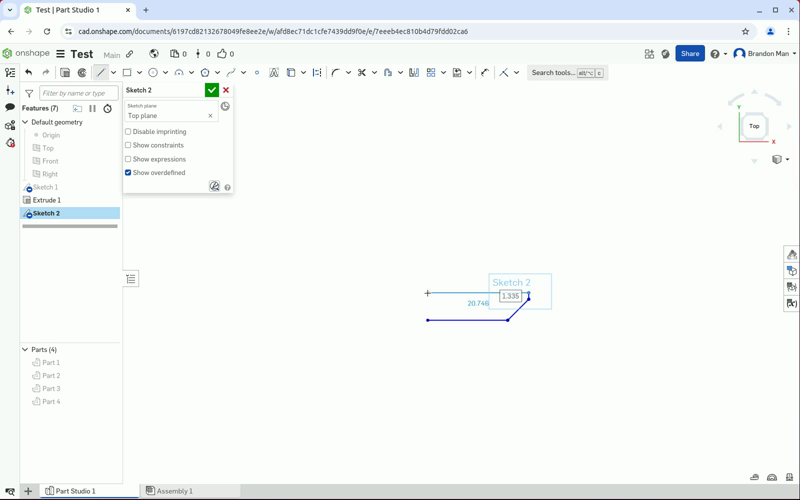
mouse_move(457, 292)
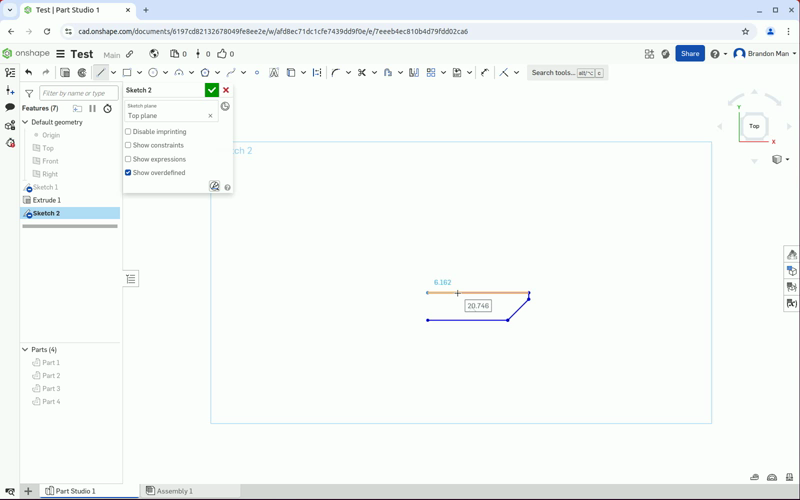
key_down(shift)
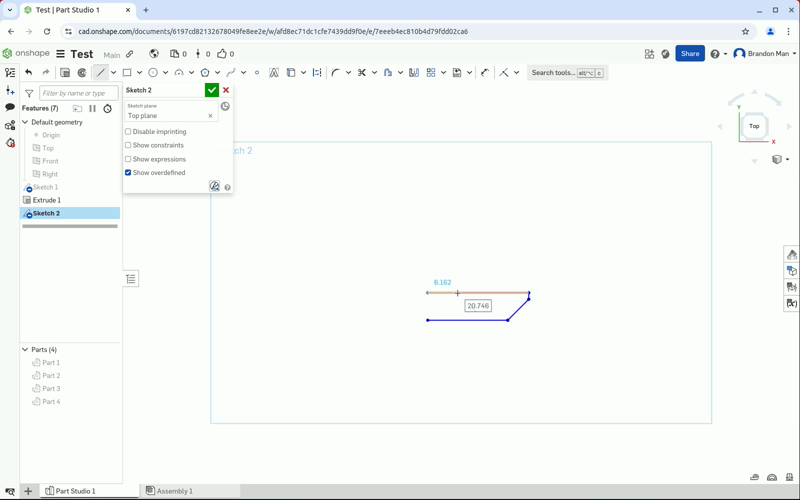
mouse_move(427, 320)
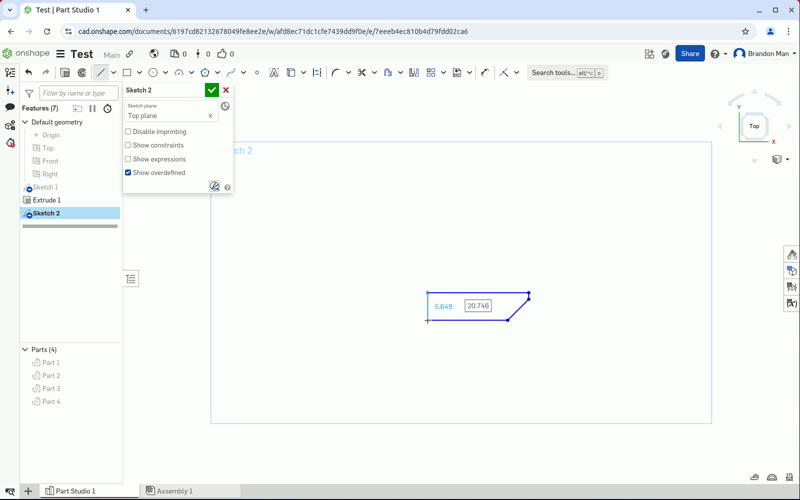
key_up(shift)
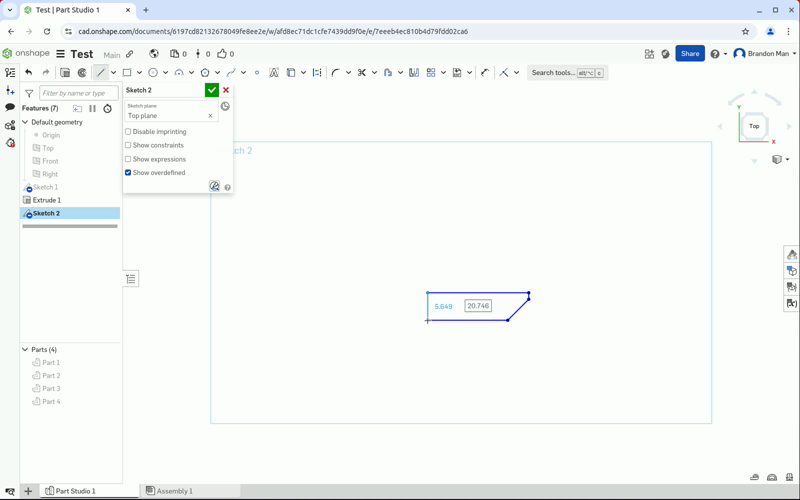
click(427, 320)
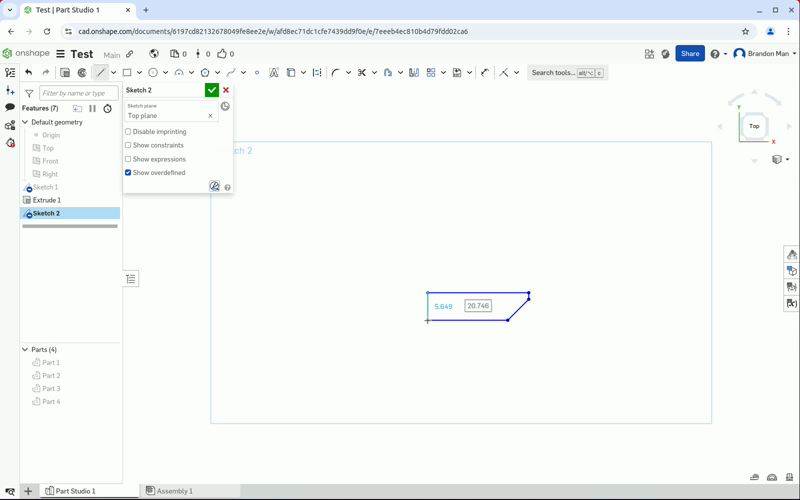
key(esc)
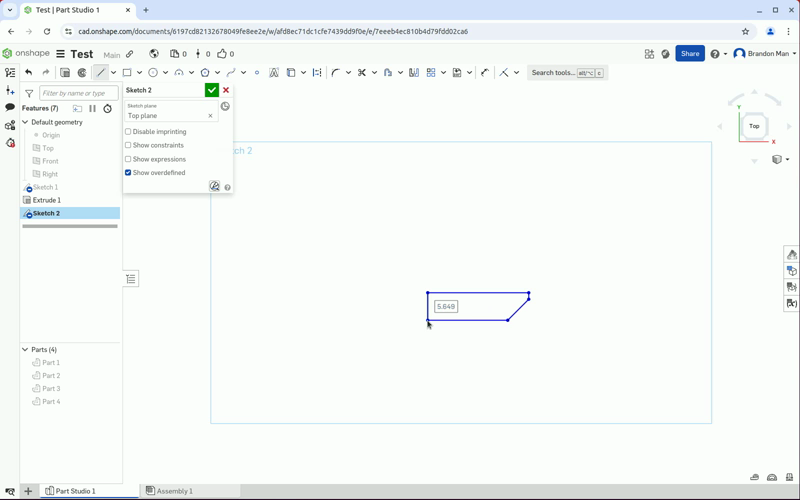
mouse_move(508, 309)
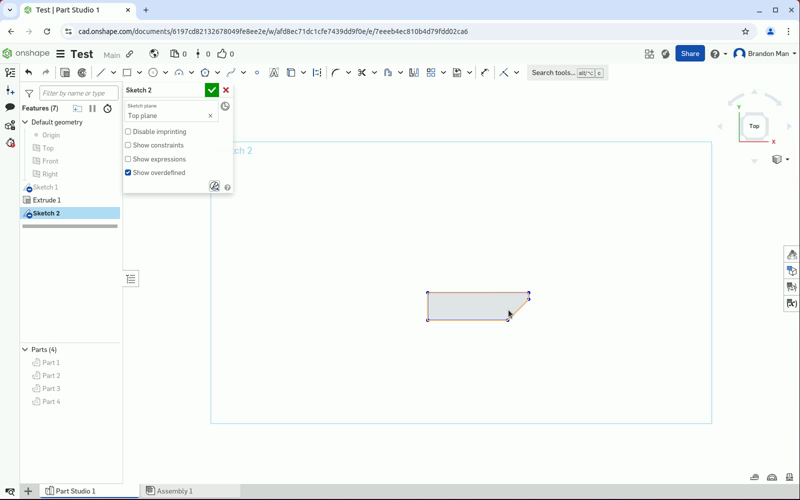
click(508, 309)
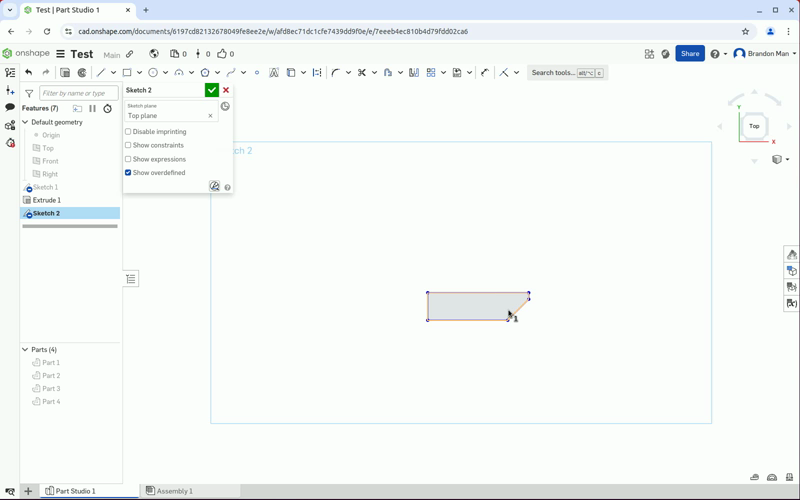
mouse_move(73, 352)
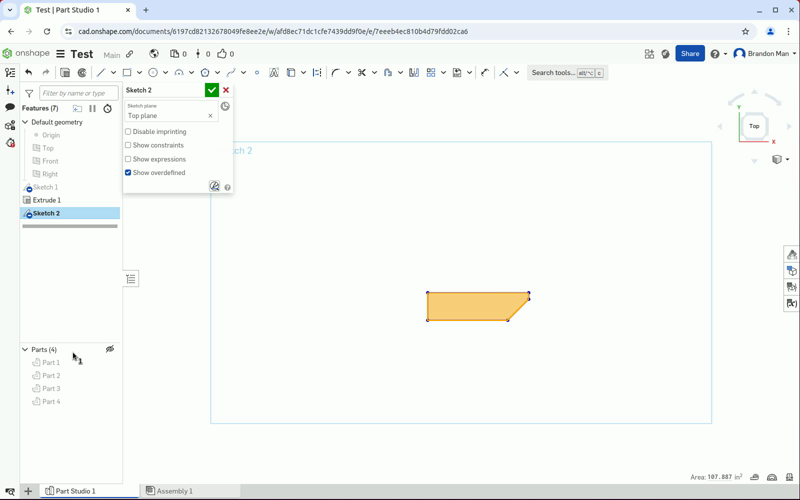
key(shift+y)
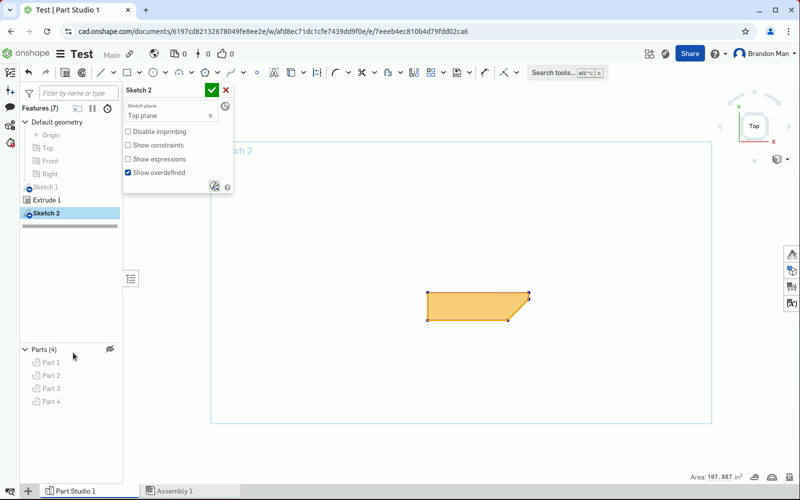
key(shift+e)
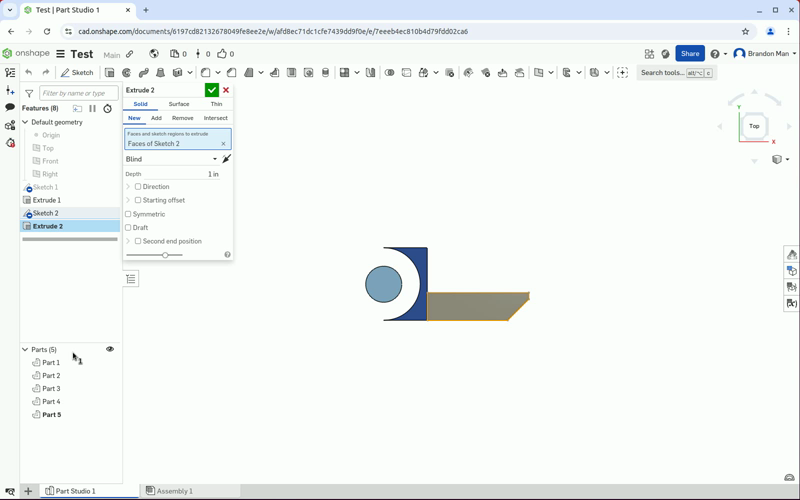
mouse_move(143, 106)
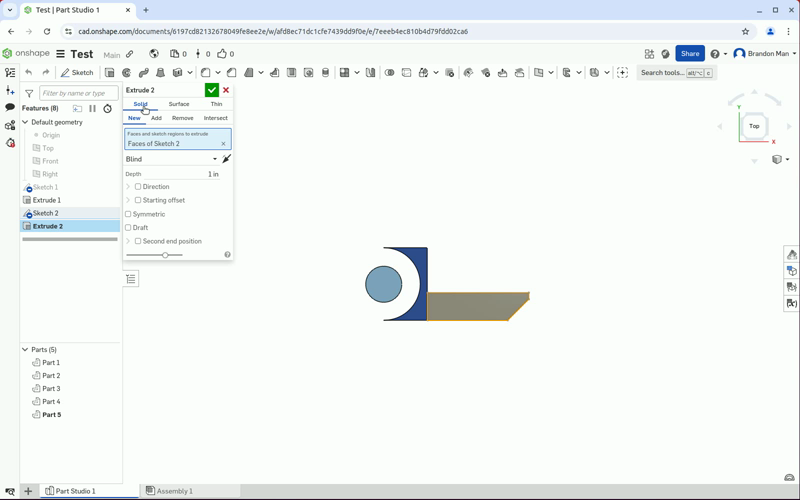
click(143, 106)
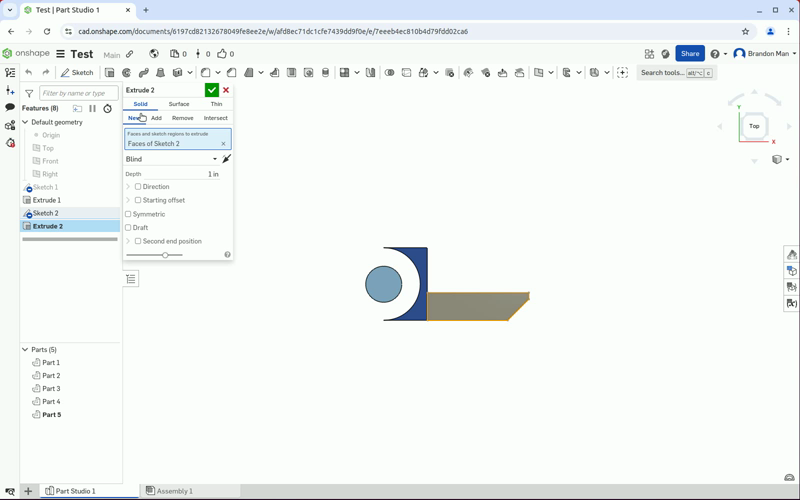
mouse_move(137, 120)
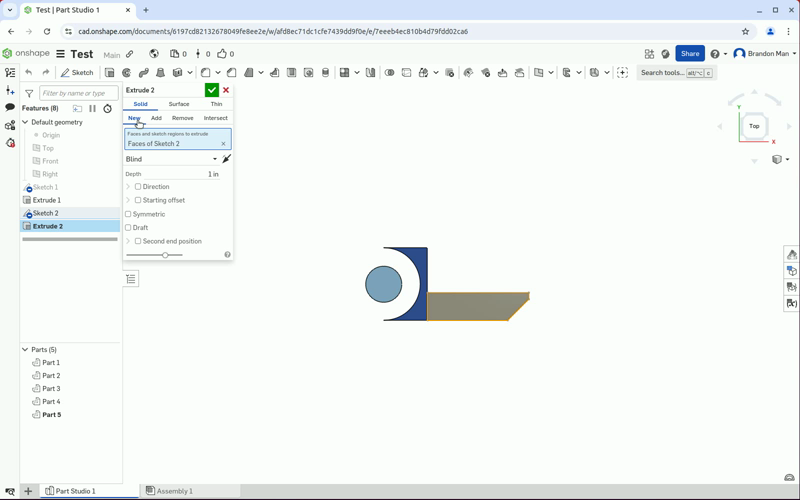
click(137, 120)
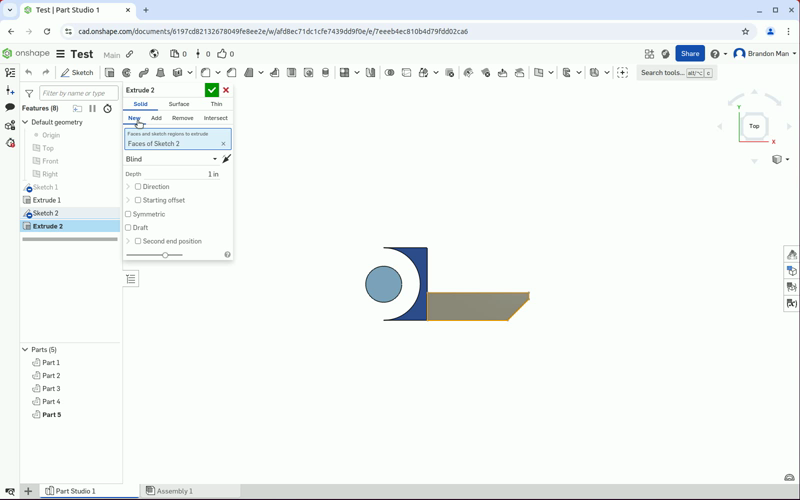
key(tab, 4)
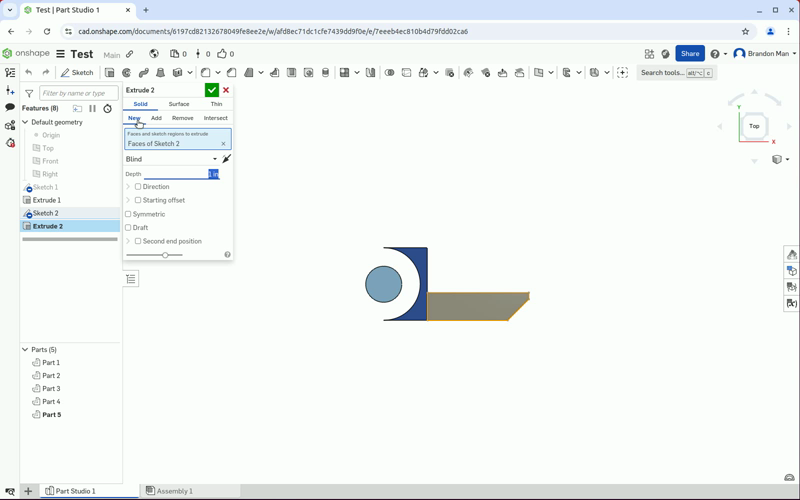
text(4.333)
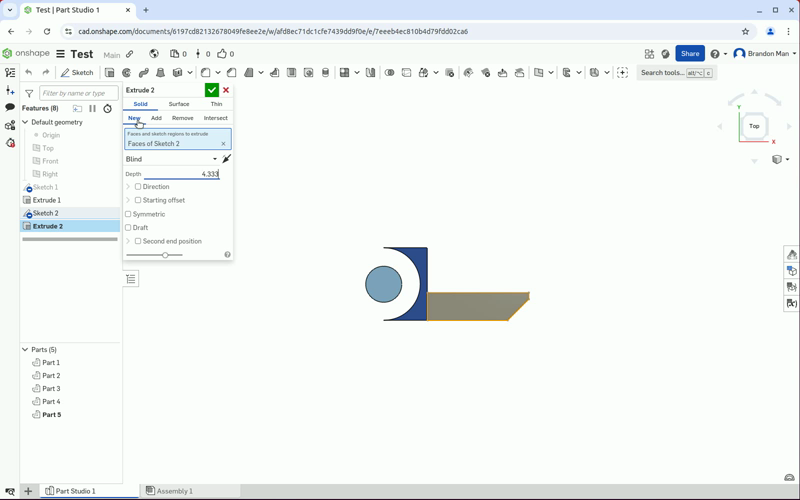
key(enter)
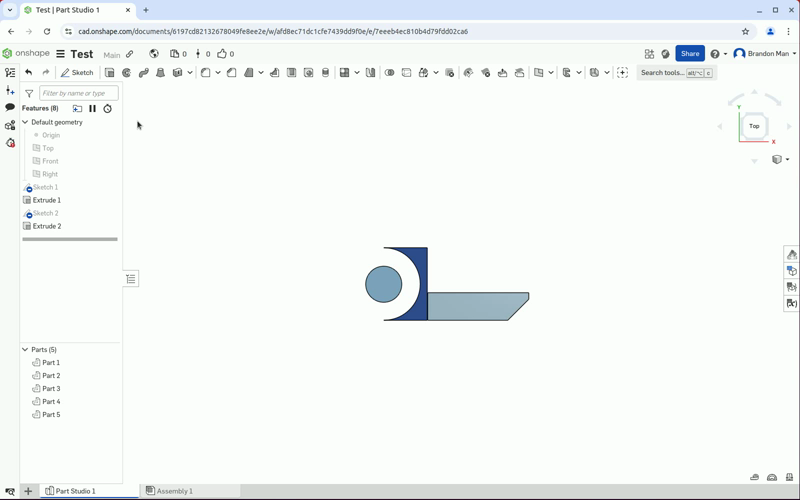
key(shift+h)
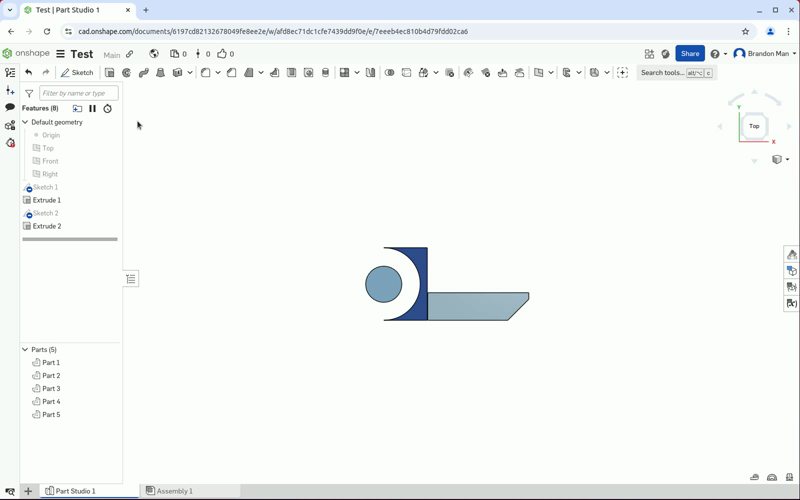
key(shift+h)
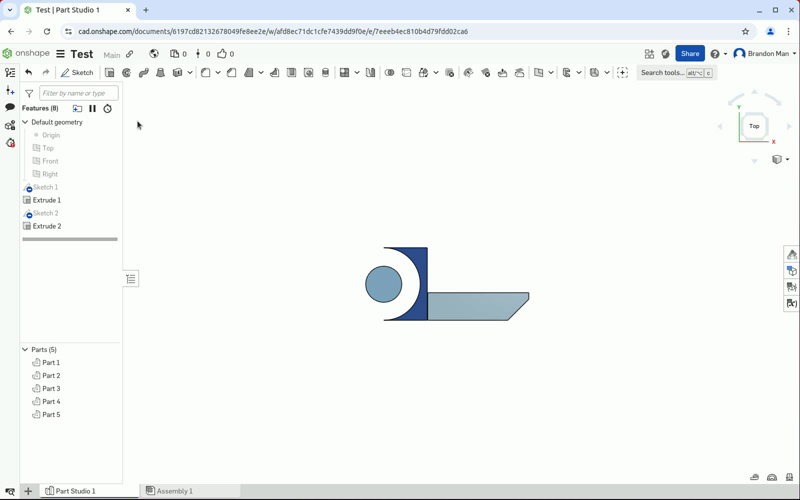
mouse_move(73, 189)
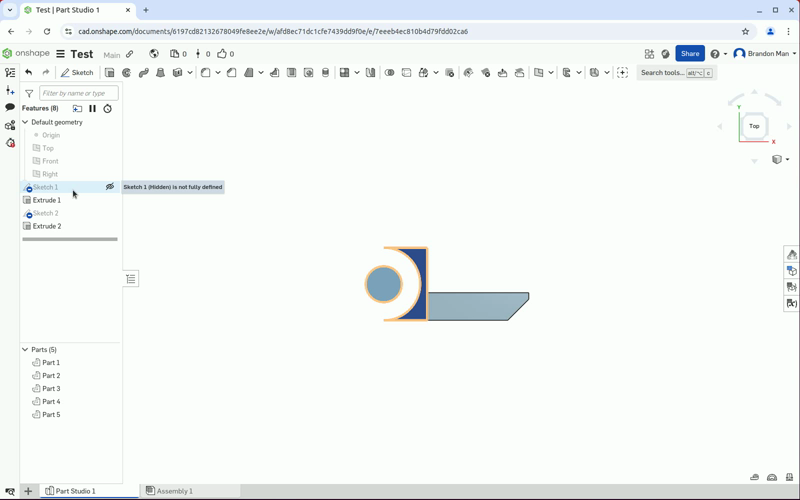
click(73, 189)
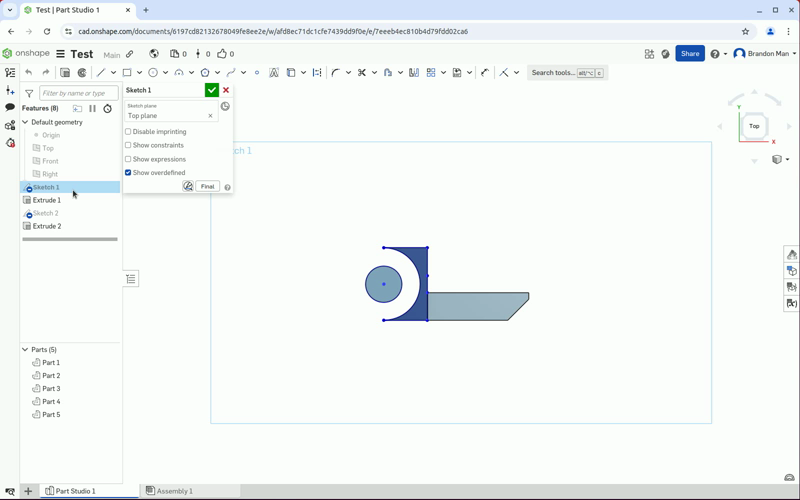
mouse_move(229, 92)
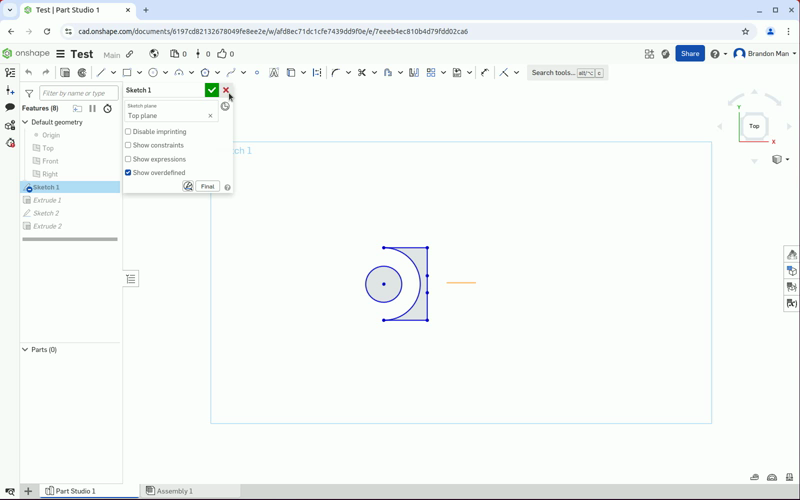
click(229, 92)
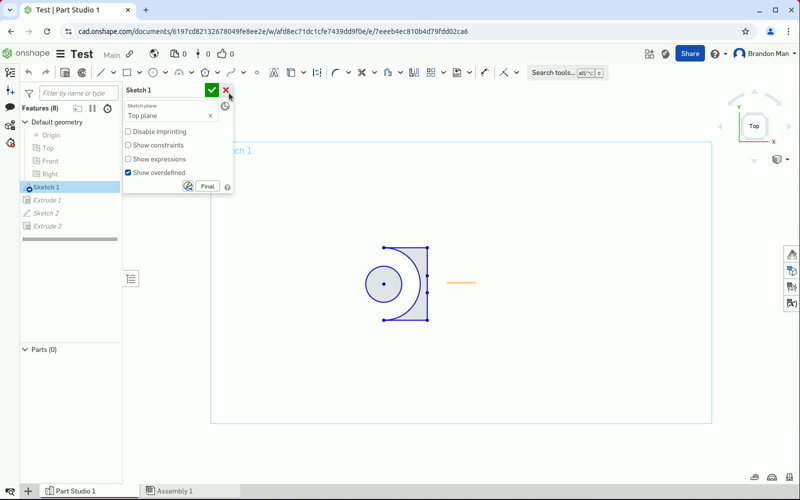
key(shift+s)
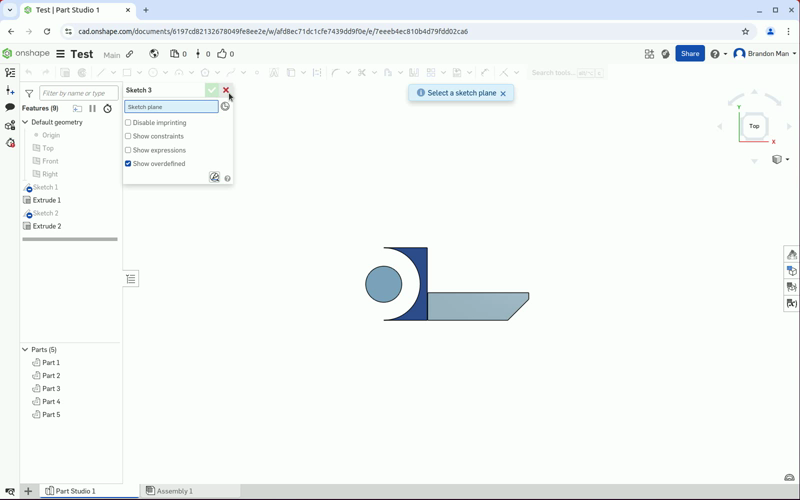
mouse_move(73, 150)
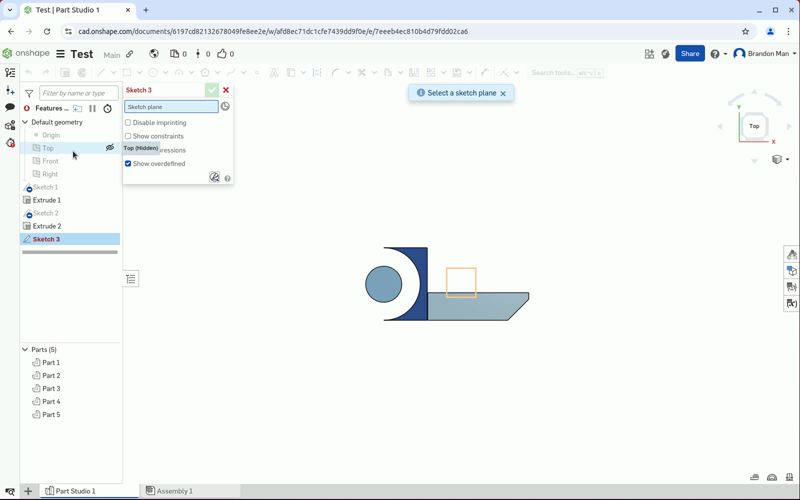
click(73, 150)
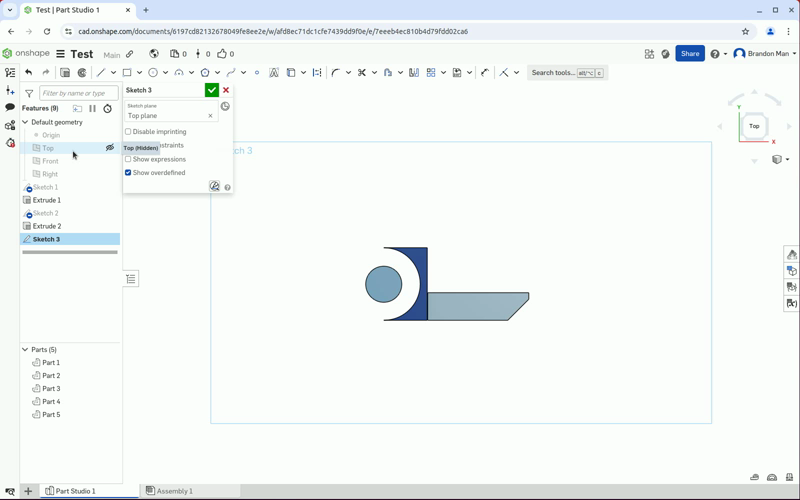
mouse_move(73, 352)
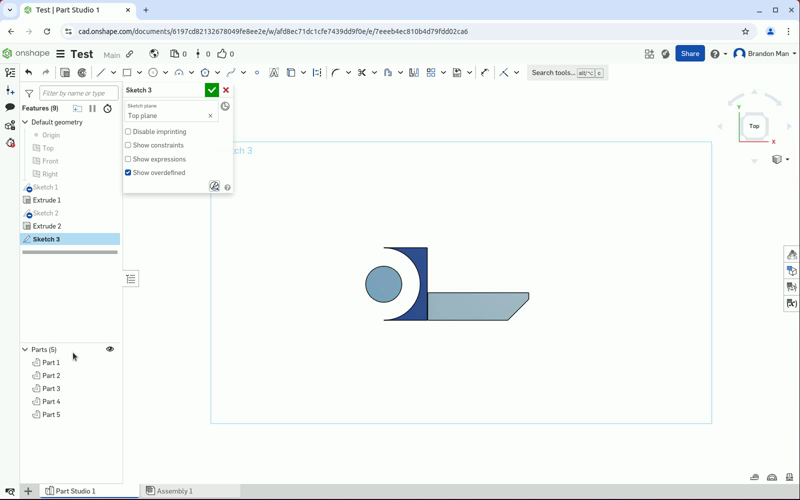
key(y)
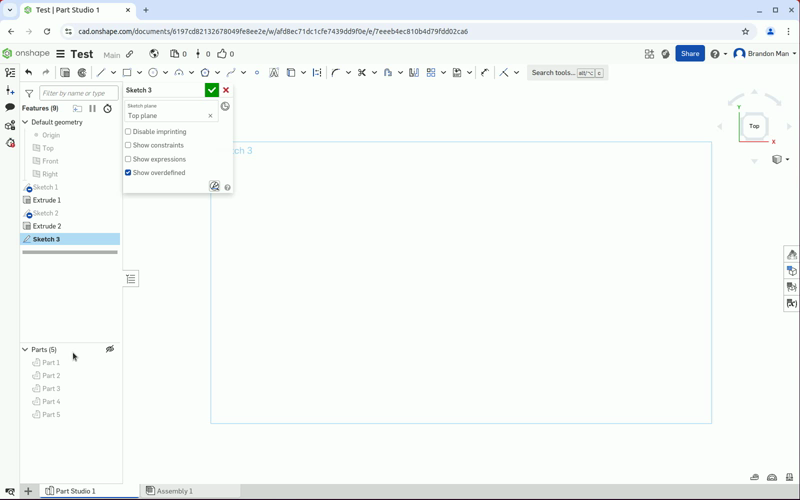
key(l)
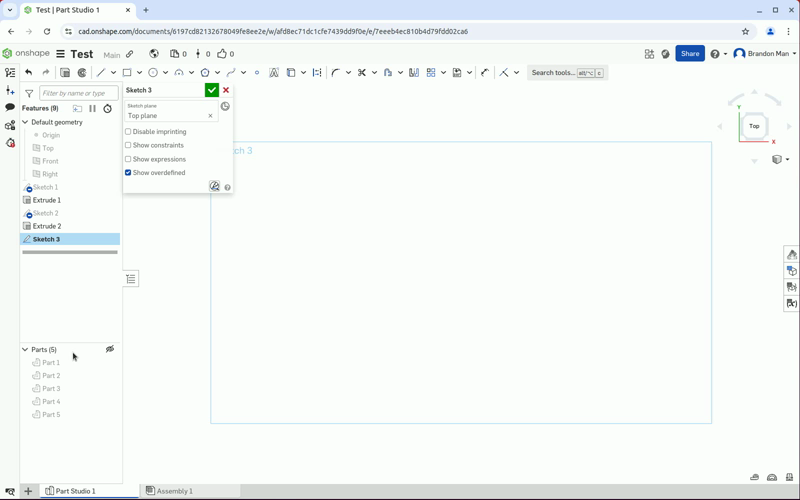
key_down(shift)
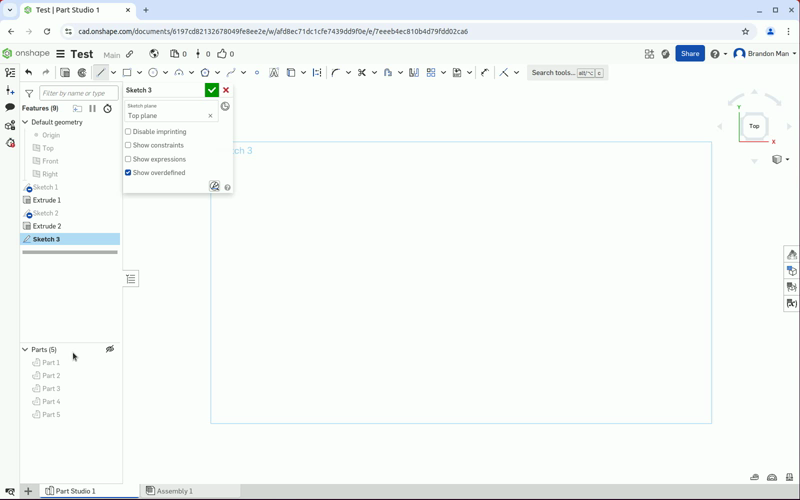
mouse_move(427, 275)
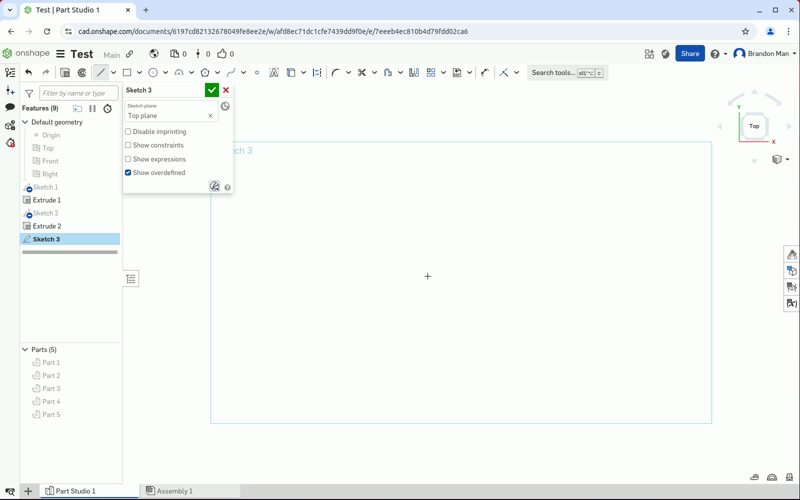
click(427, 275)
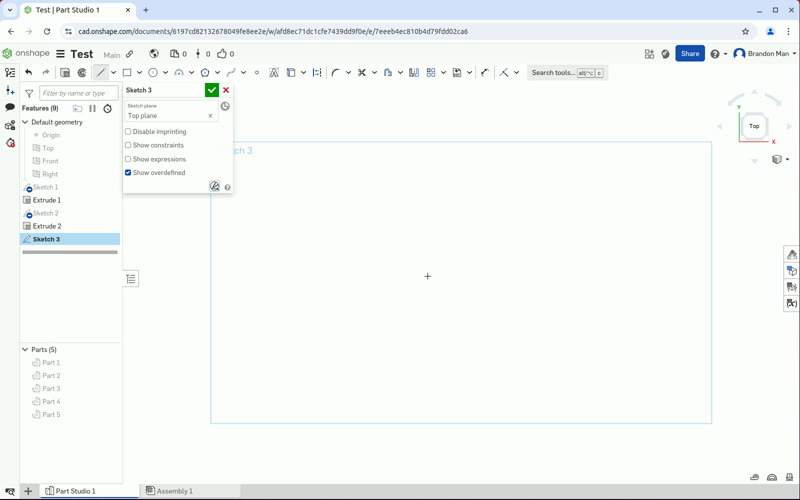
key_up(shift)
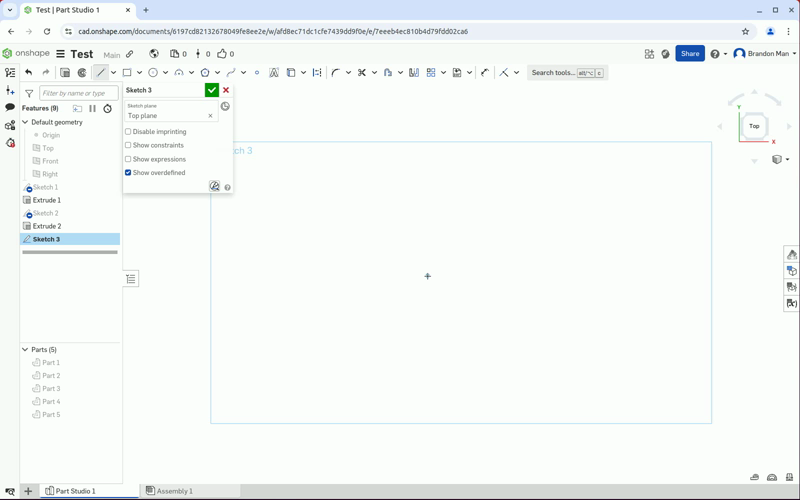
key_down(shift)
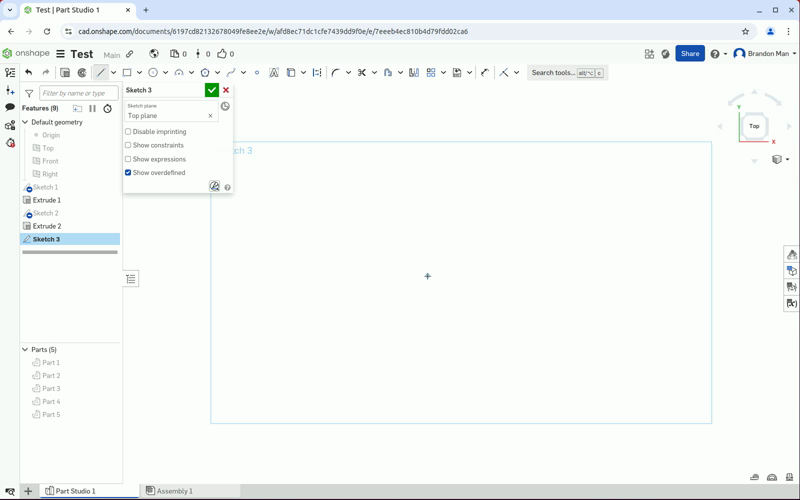
mouse_move(528, 275)
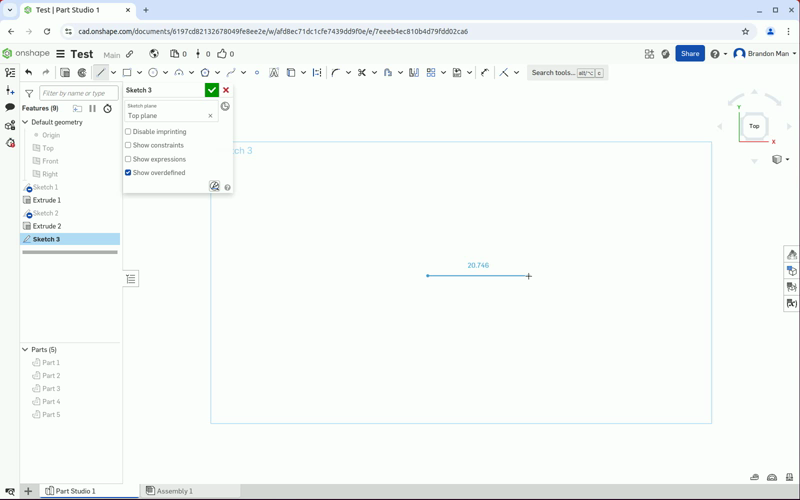
click(528, 275)
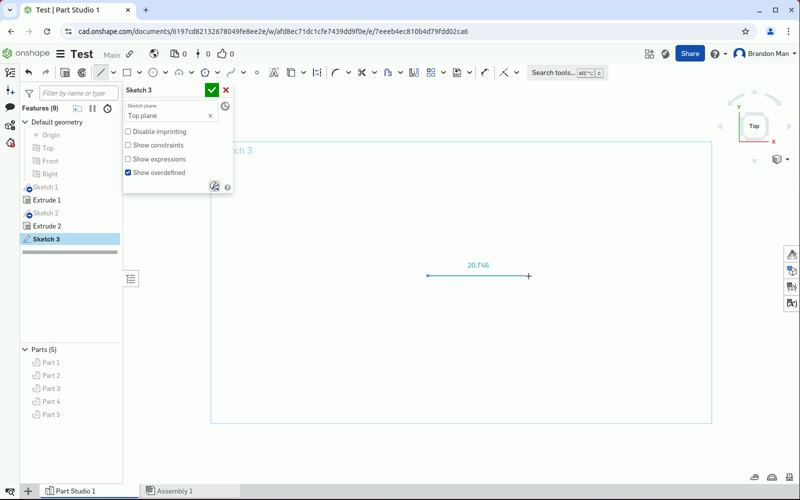
key_up(shift)
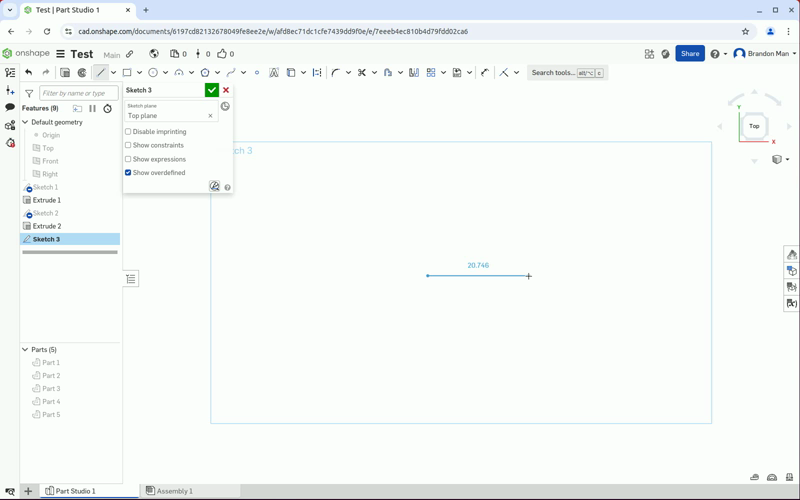
key_down(shift)
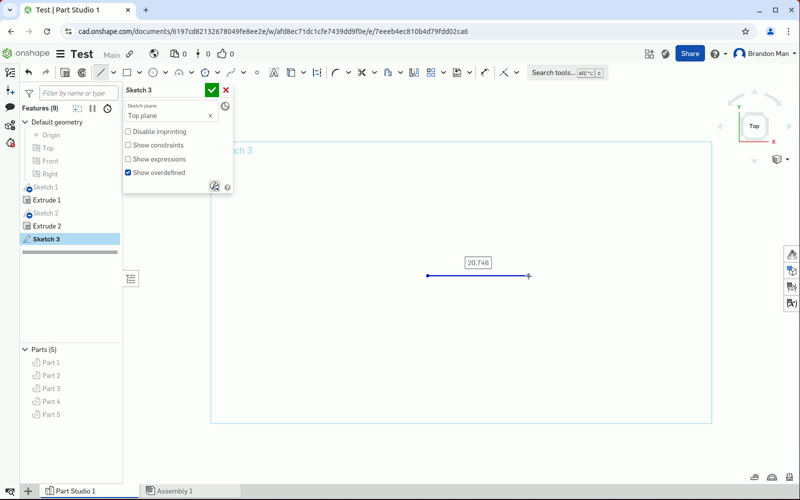
mouse_move(558, 275)
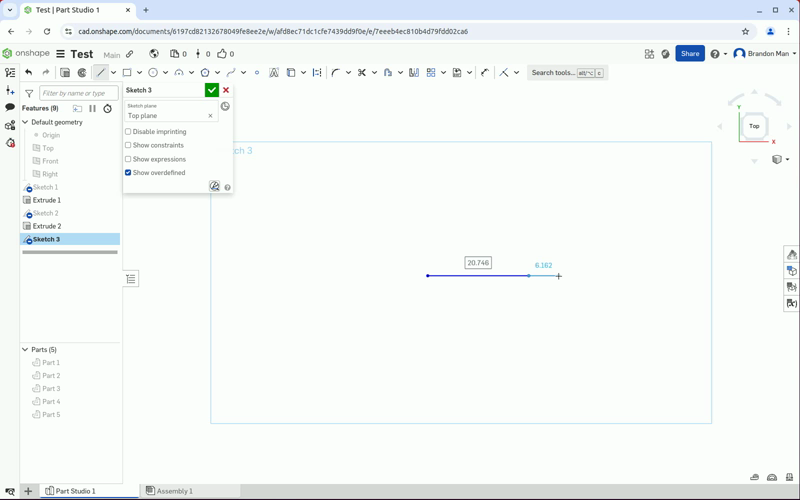
mouse_move(528, 269)
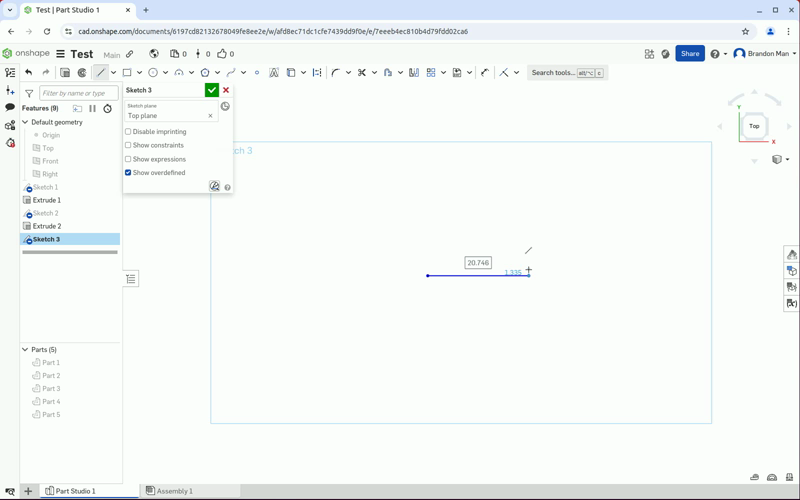
scroll(6)
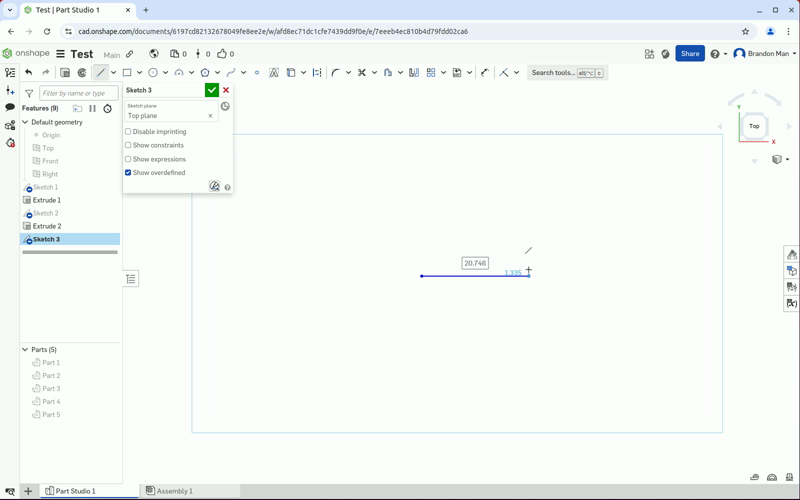
scroll(6)
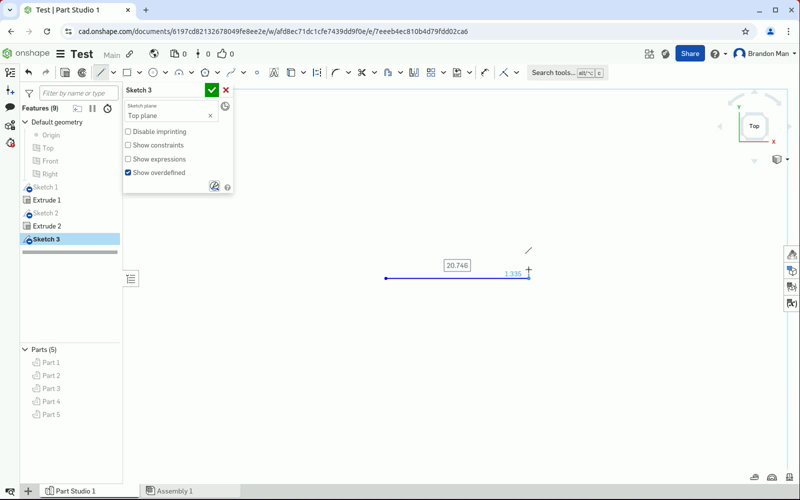
scroll(6)
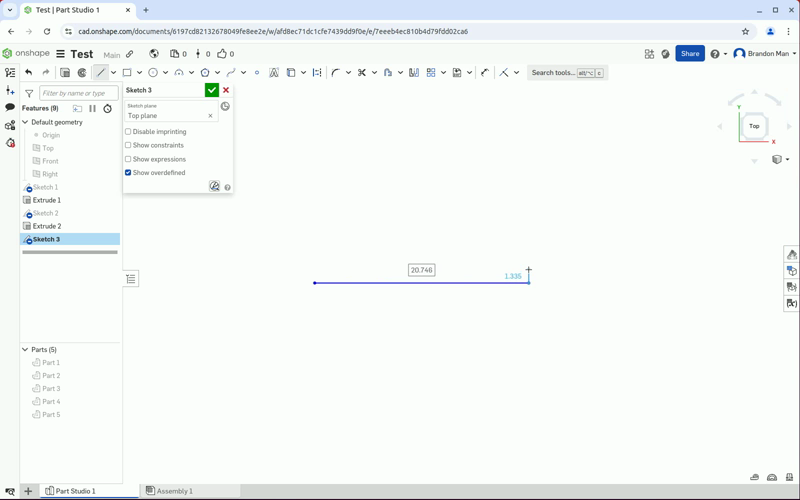
scroll(6)
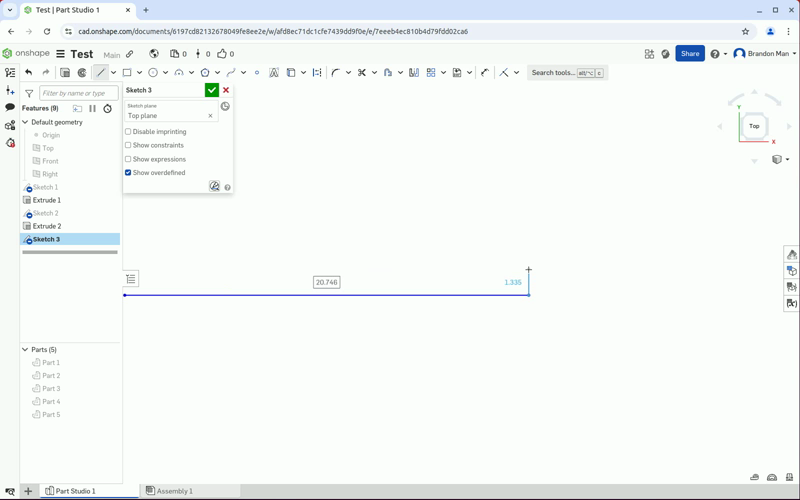
scroll(6)
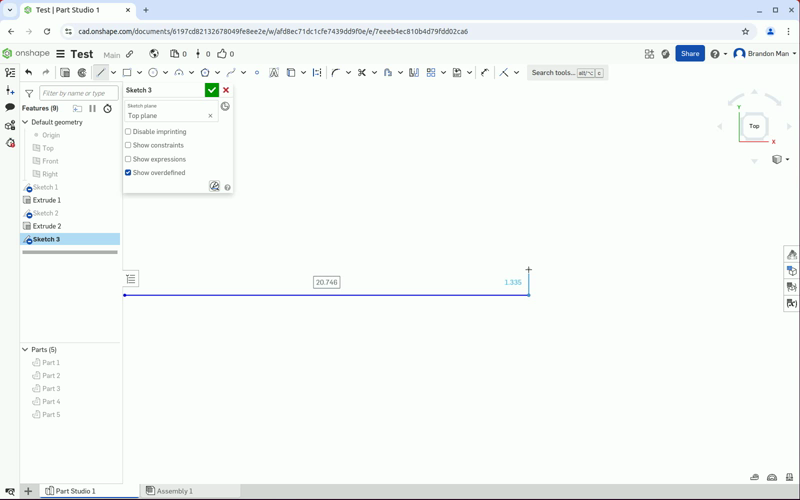
scroll(6)
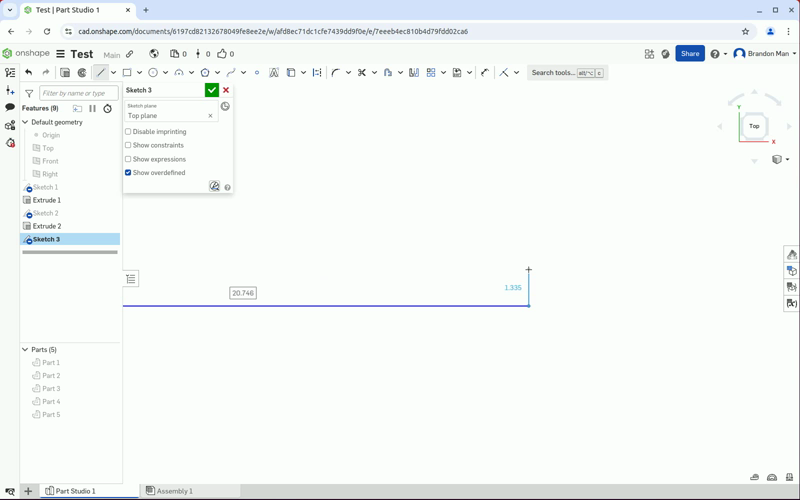
scroll(6)
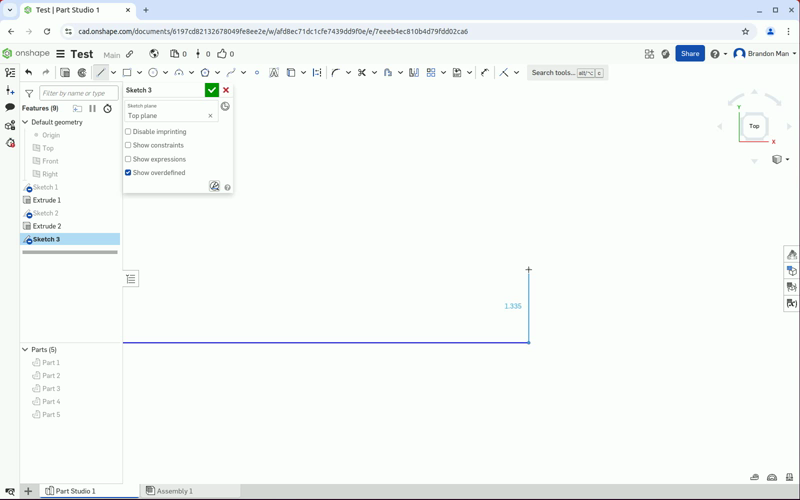
click(528, 269)
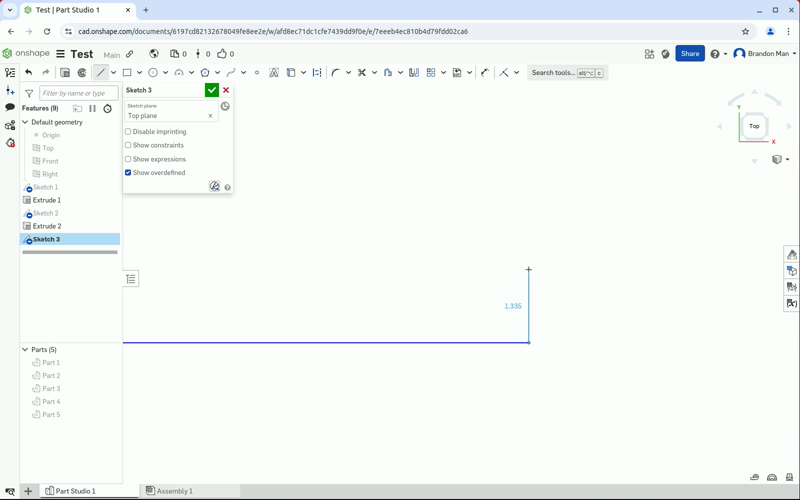
scroll(-6)
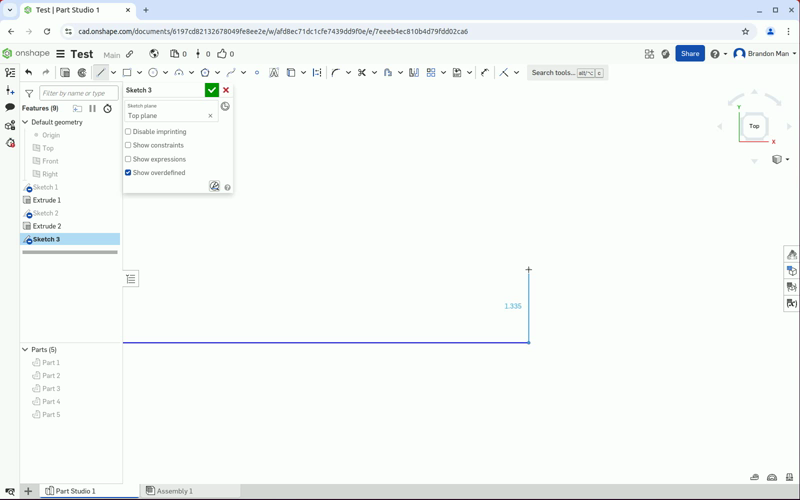
scroll(-6)
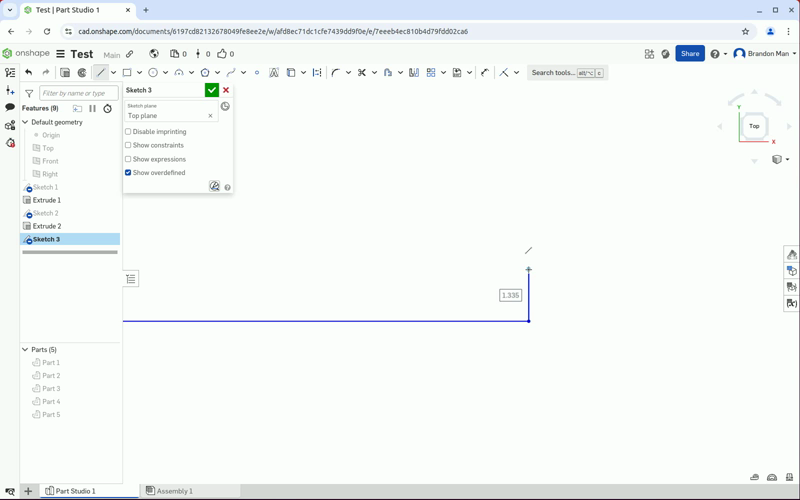
scroll(-6)
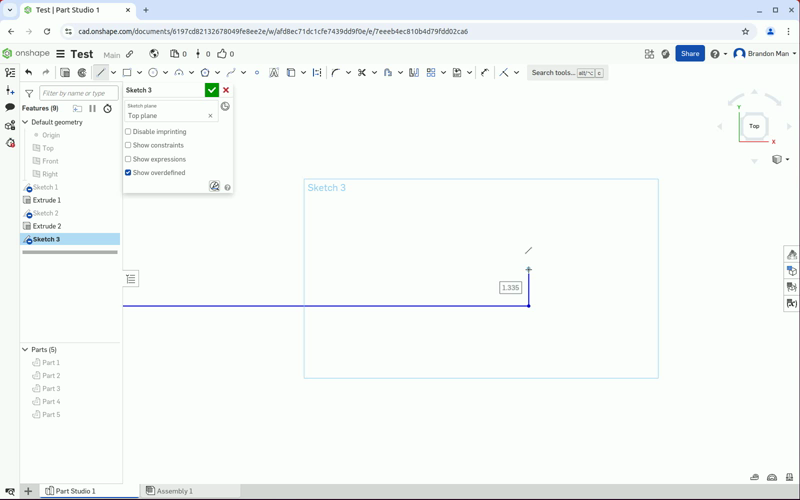
scroll(-6)
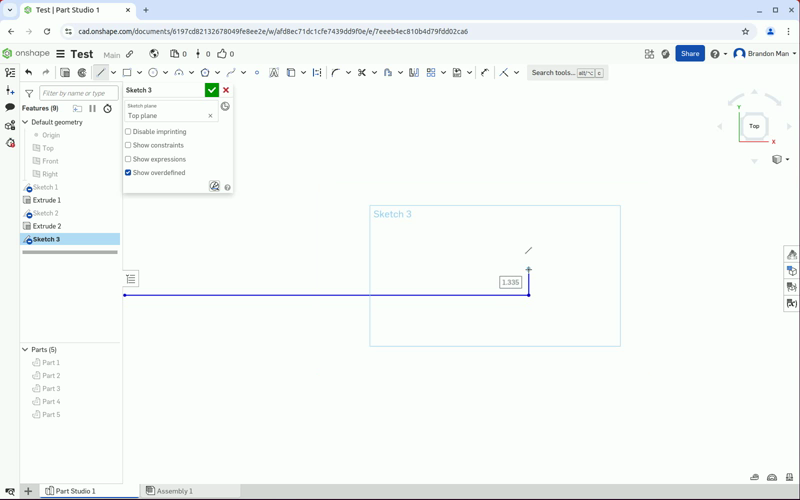
scroll(-6)
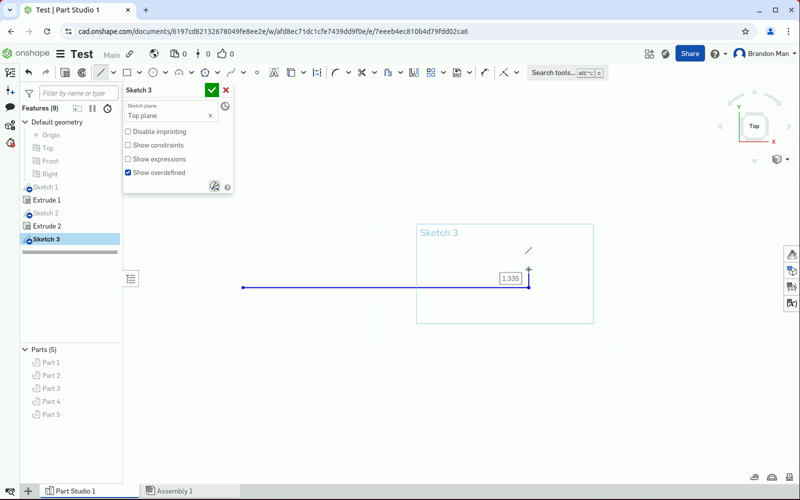
scroll(-6)
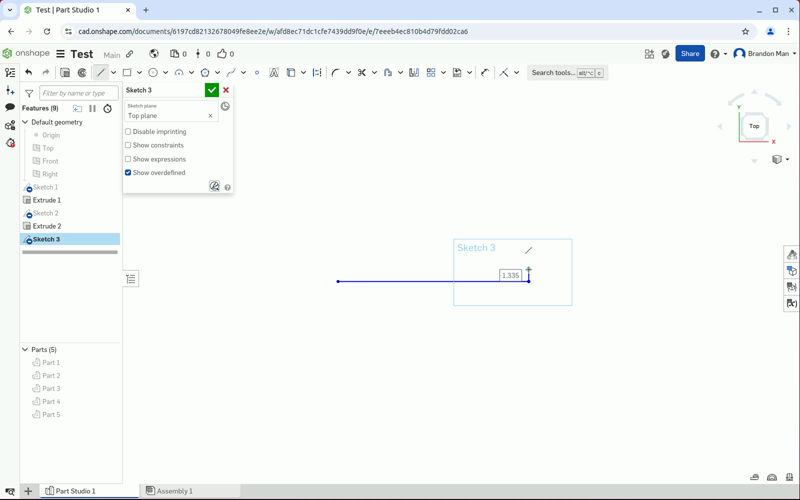
scroll(-6)
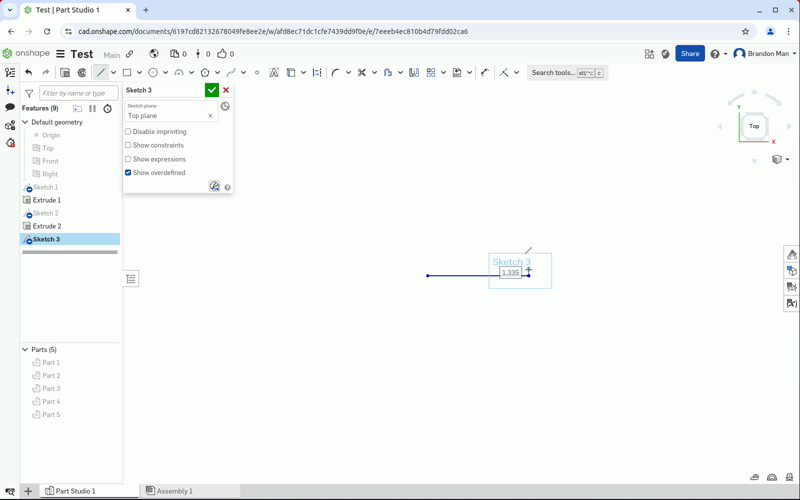
key_up(shift)
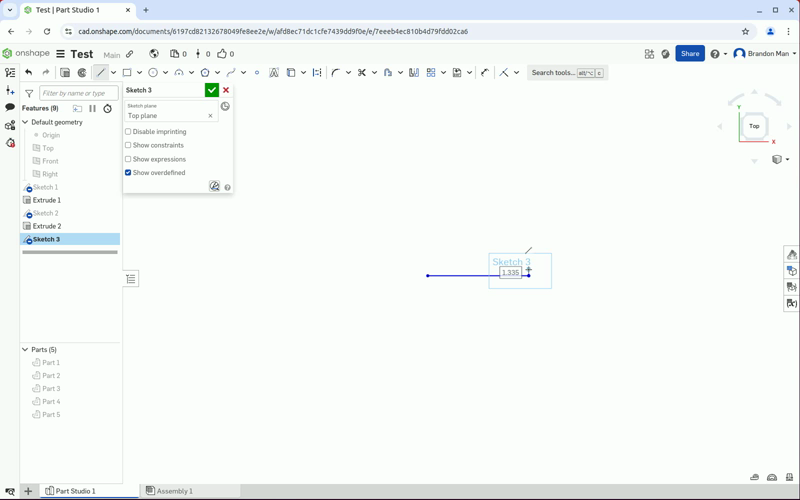
key_down(shift)
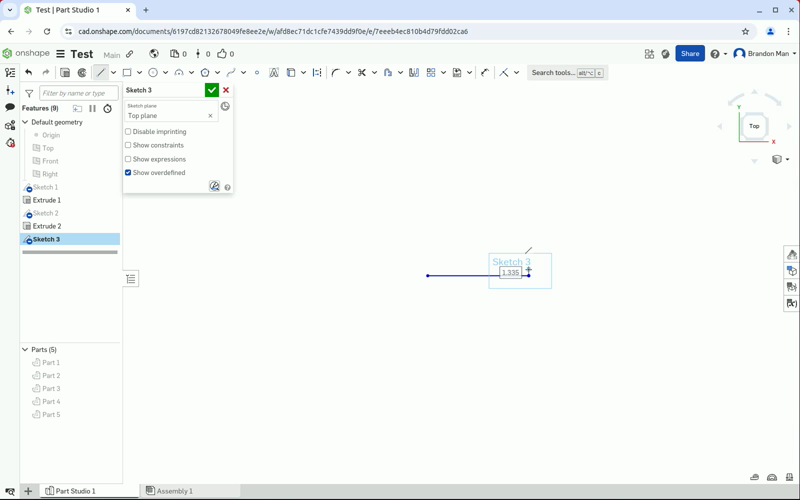
mouse_move(558, 269)
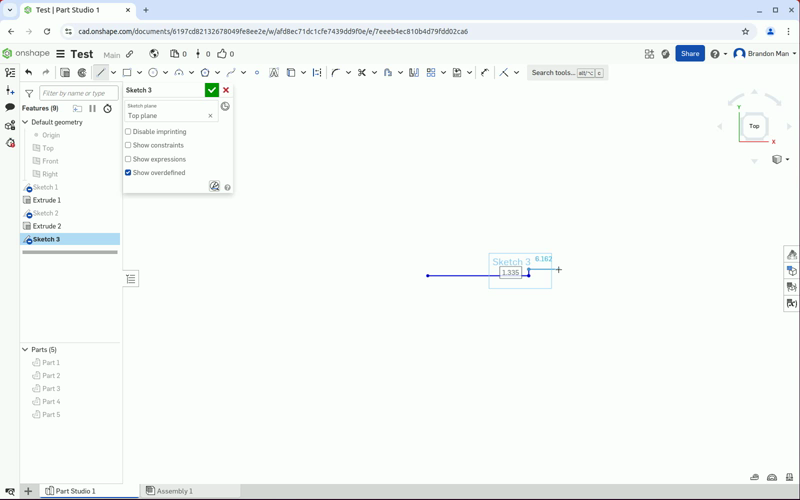
mouse_move(507, 248)
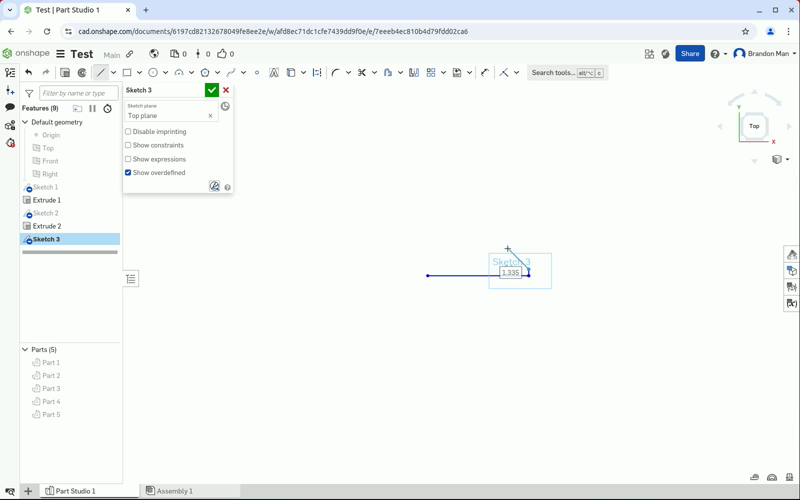
click(507, 248)
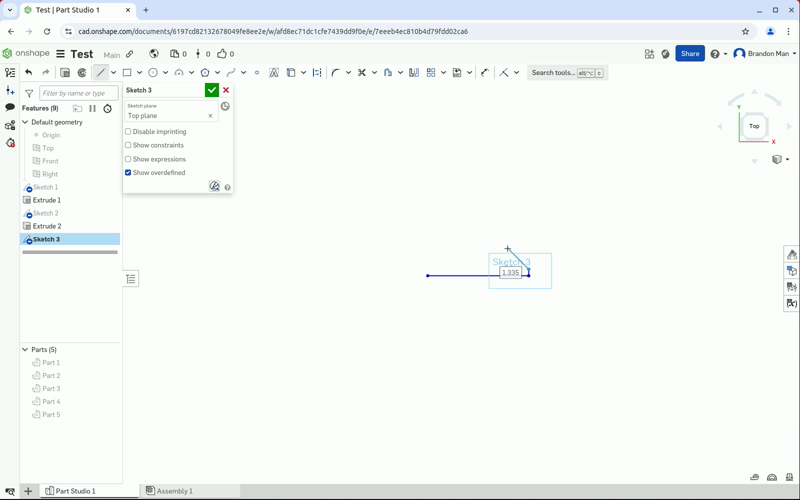
key_up(shift)
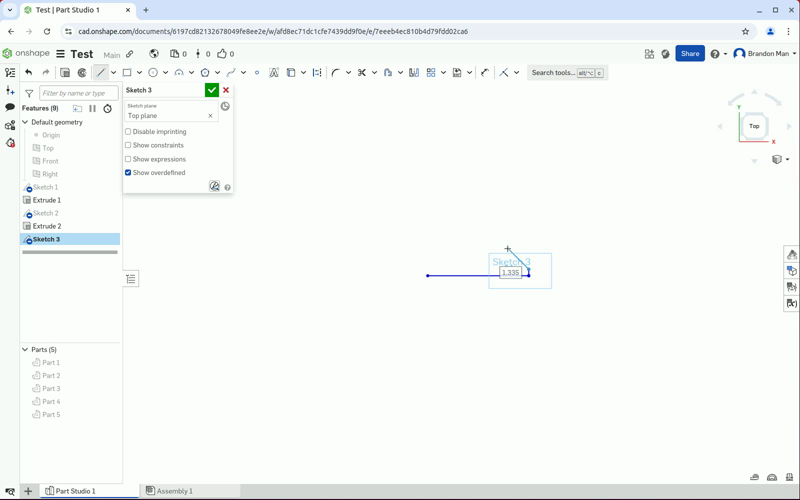
key_down(shift)
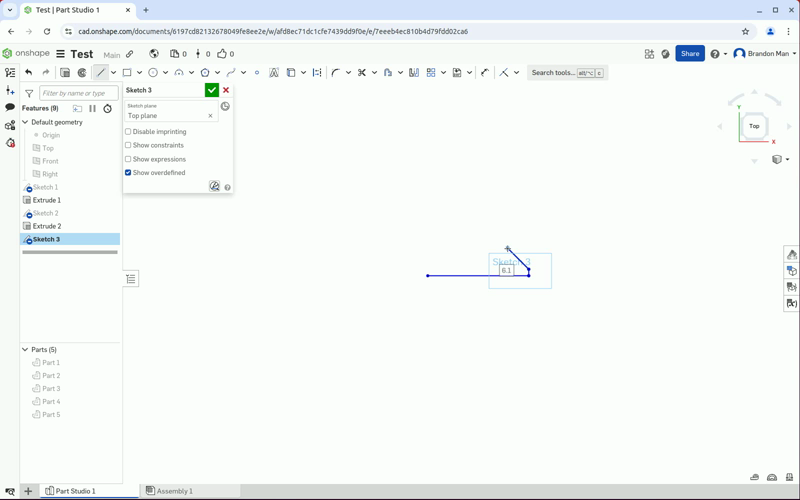
mouse_move(427, 248)
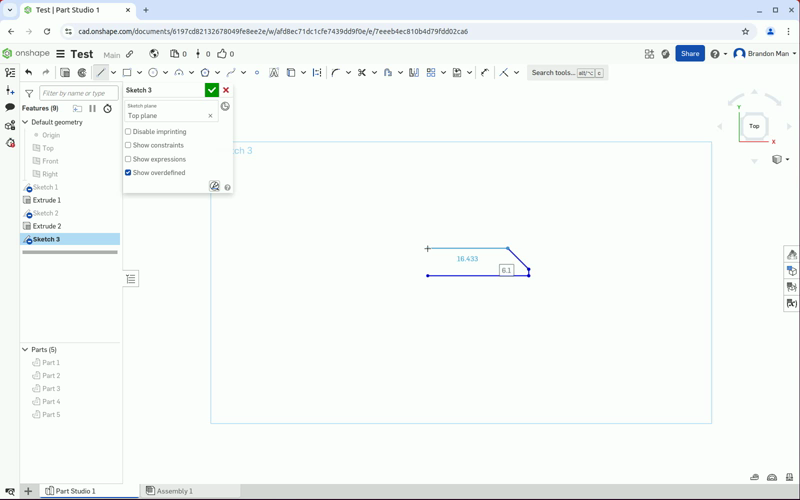
click(427, 248)
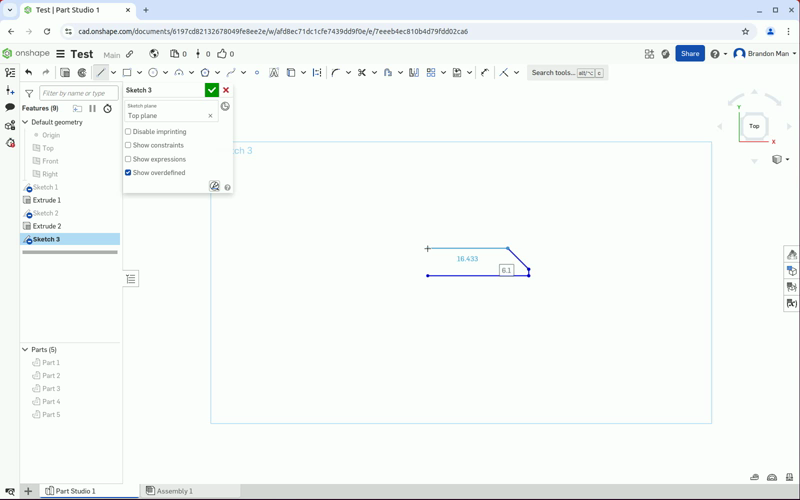
key_up(shift)
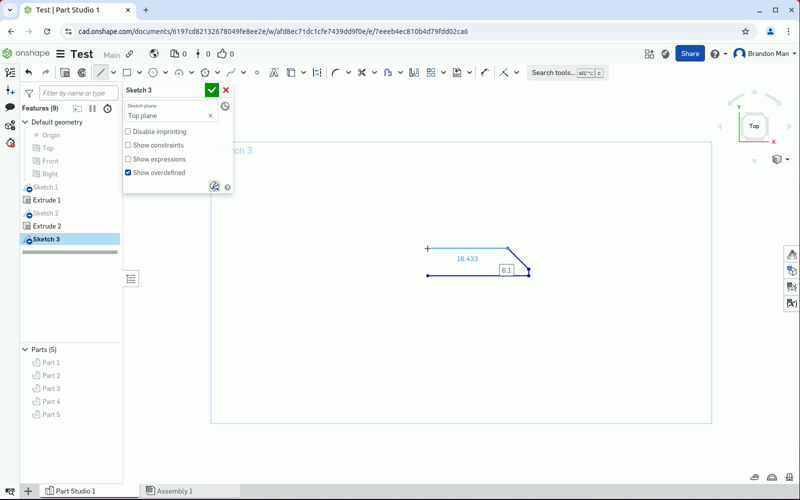
mouse_move(457, 248)
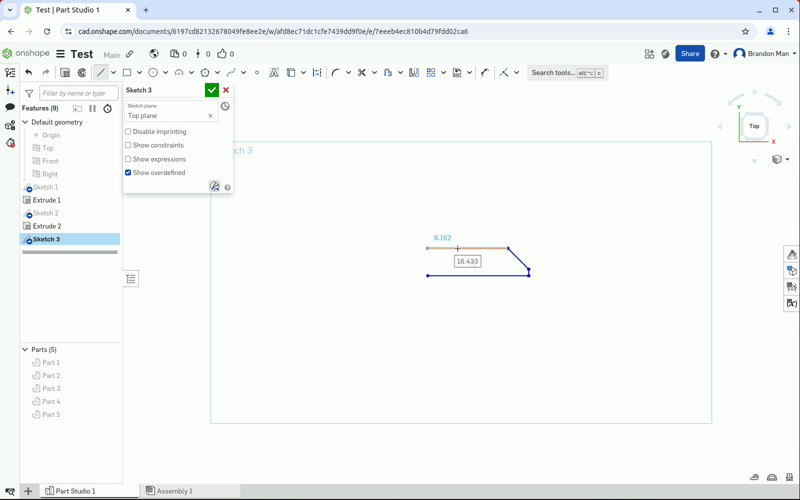
key_down(shift)
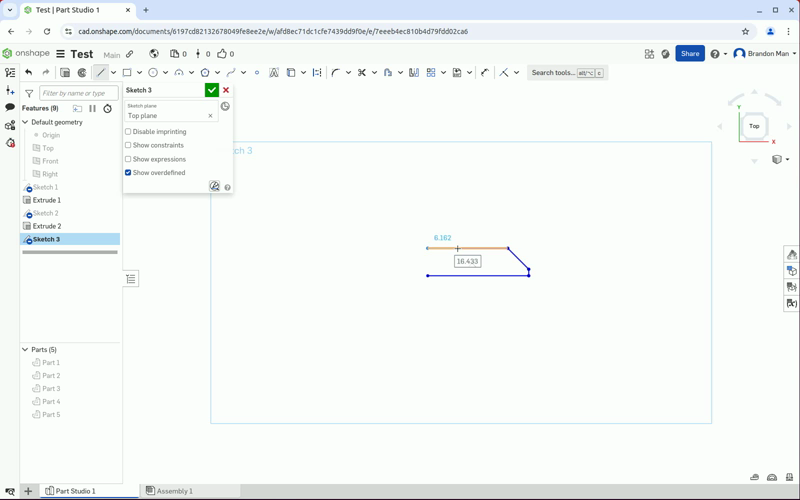
mouse_move(427, 275)
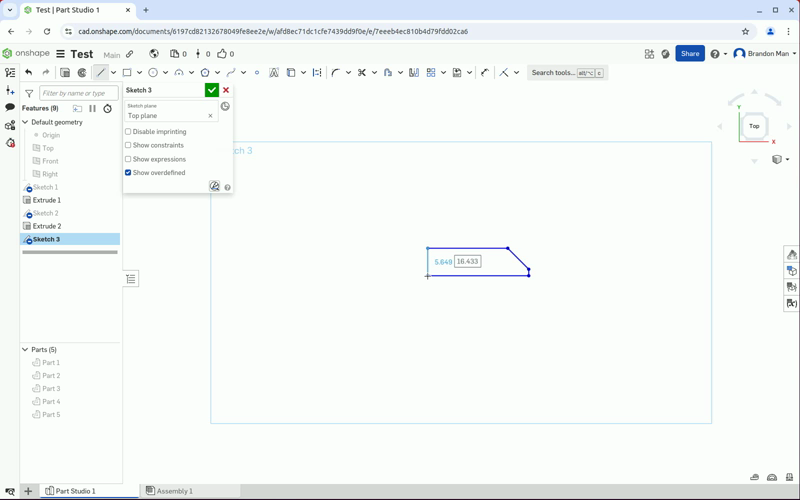
key_up(shift)
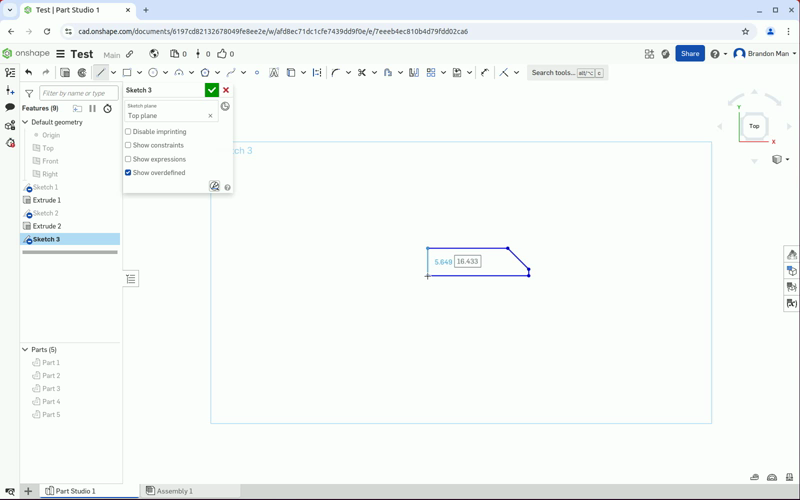
click(427, 275)
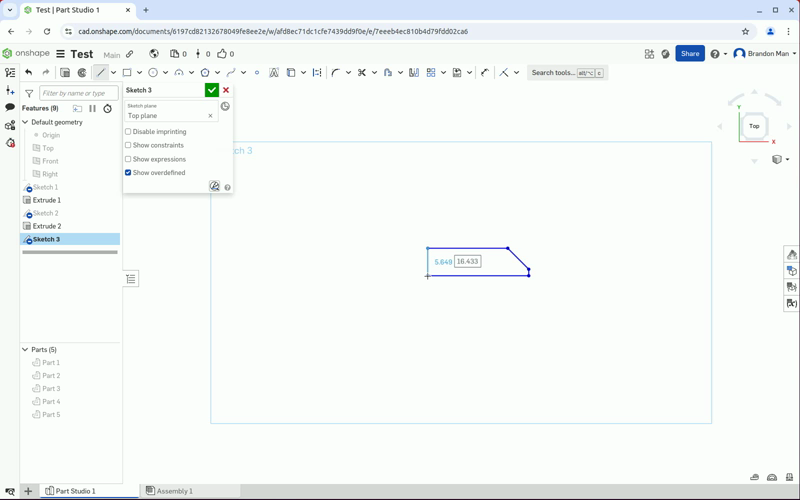
key(esc)
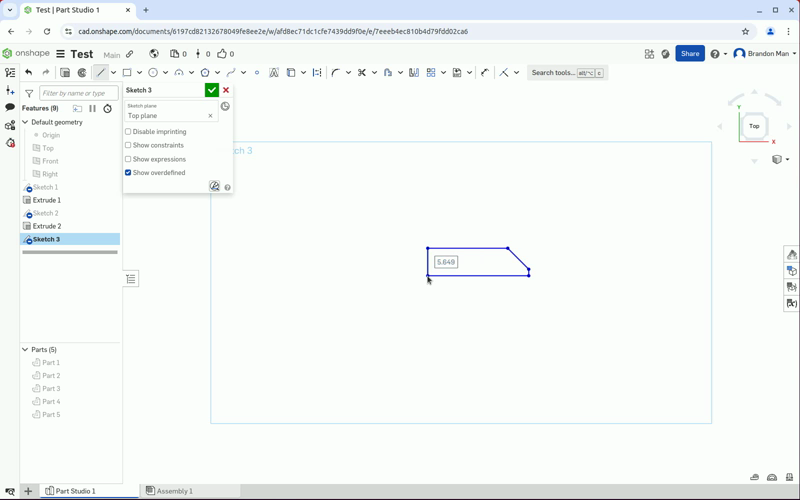
mouse_move(502, 261)
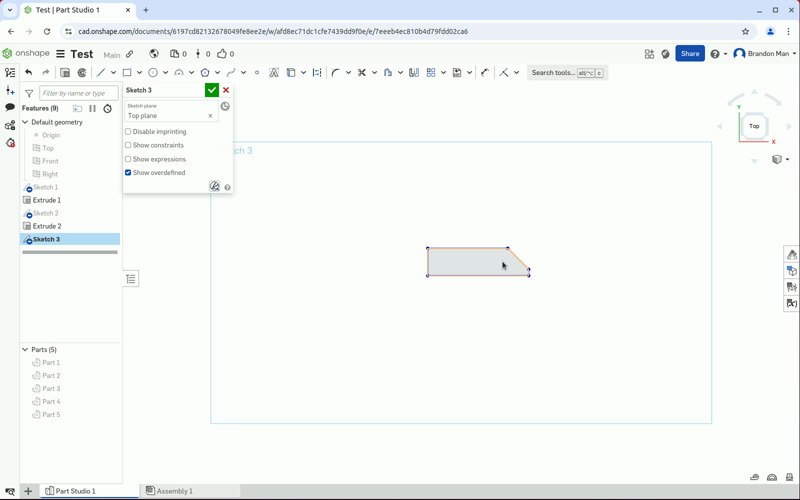
click(502, 261)
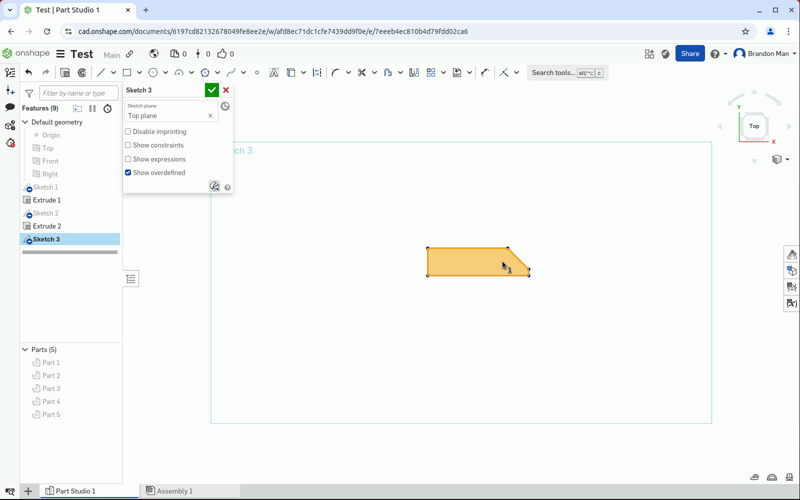
mouse_move(73, 352)
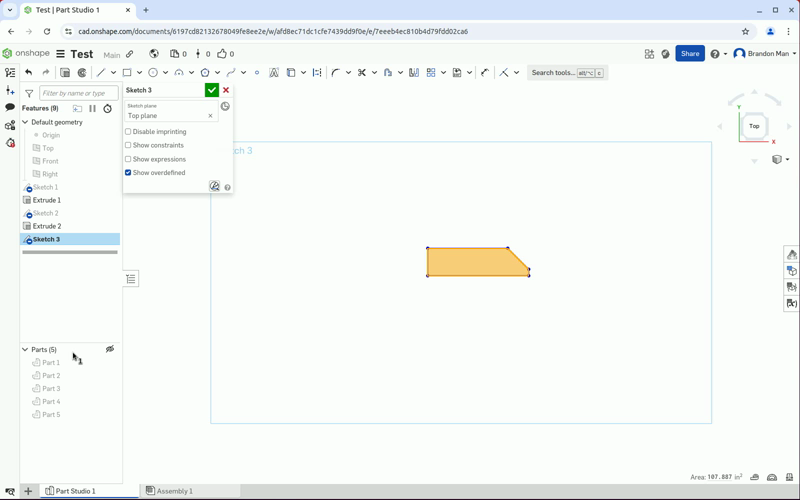
key(shift+y)
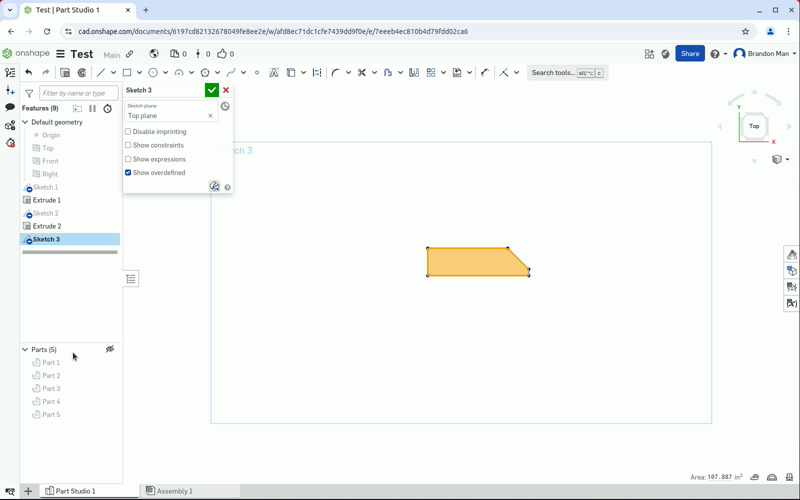
key(shift+e)
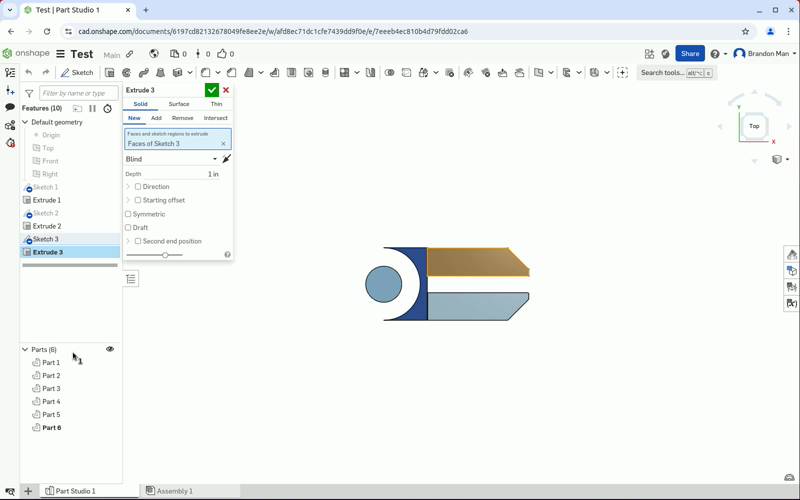
mouse_move(143, 106)
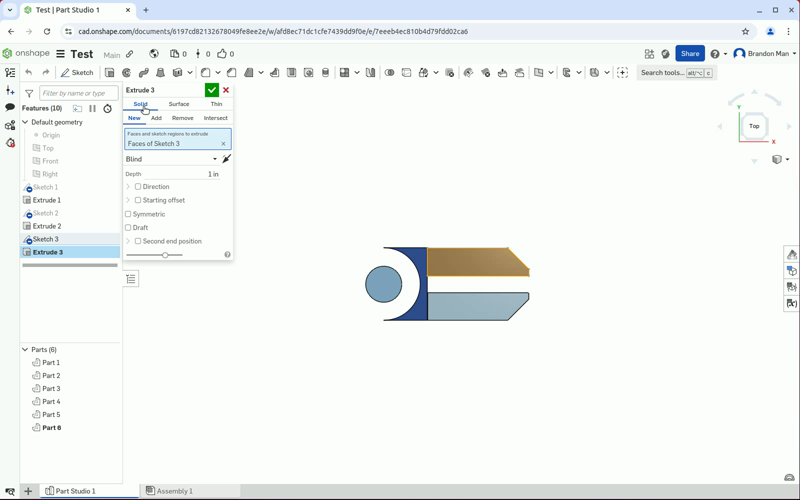
click(143, 106)
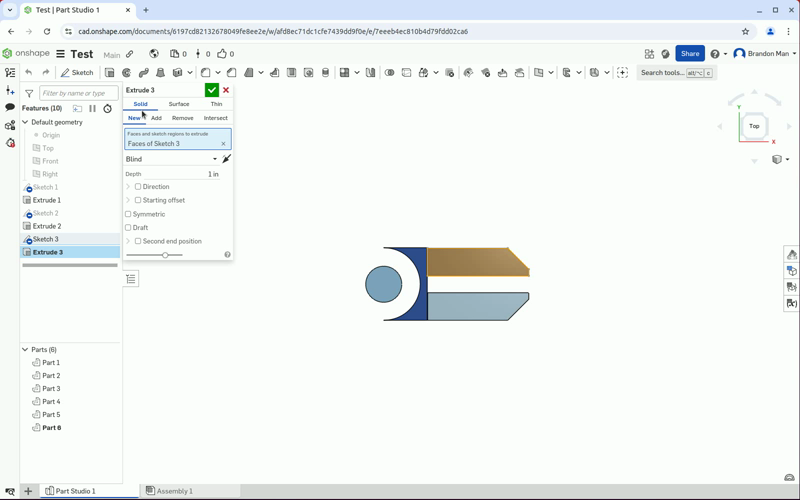
mouse_move(137, 120)
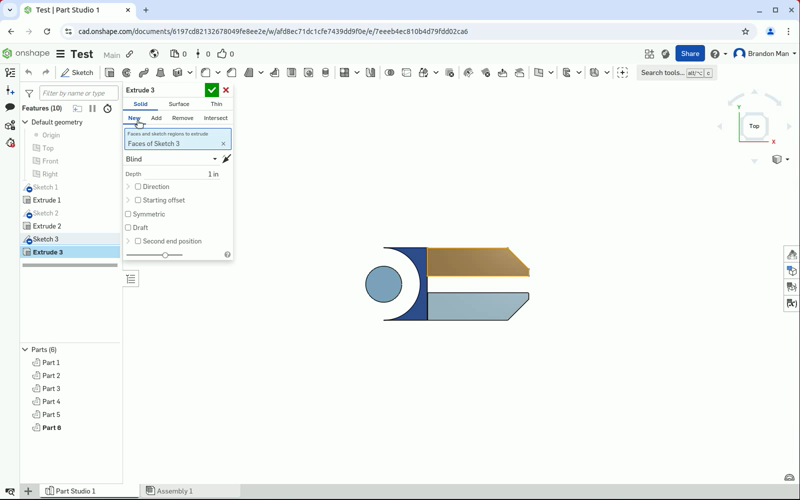
click(137, 120)
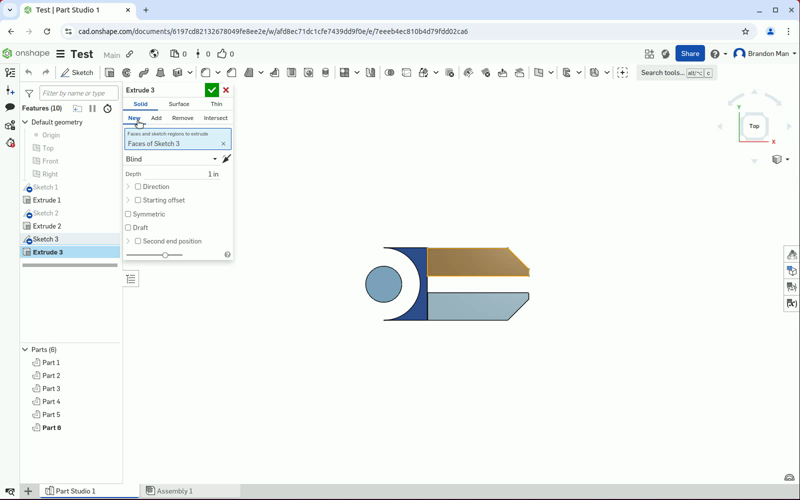
key(tab, 4)
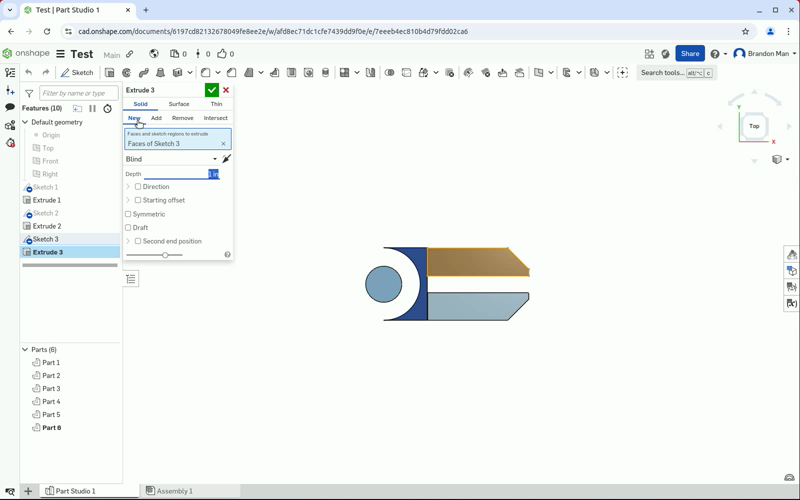
text(4.333)
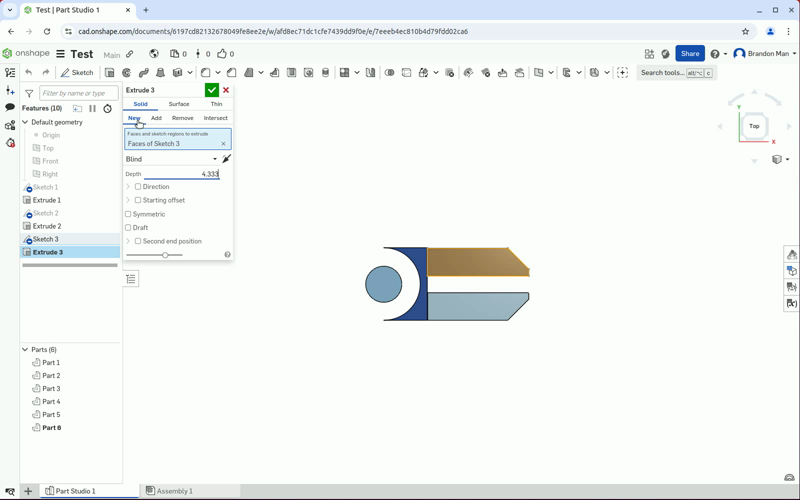
key(enter)
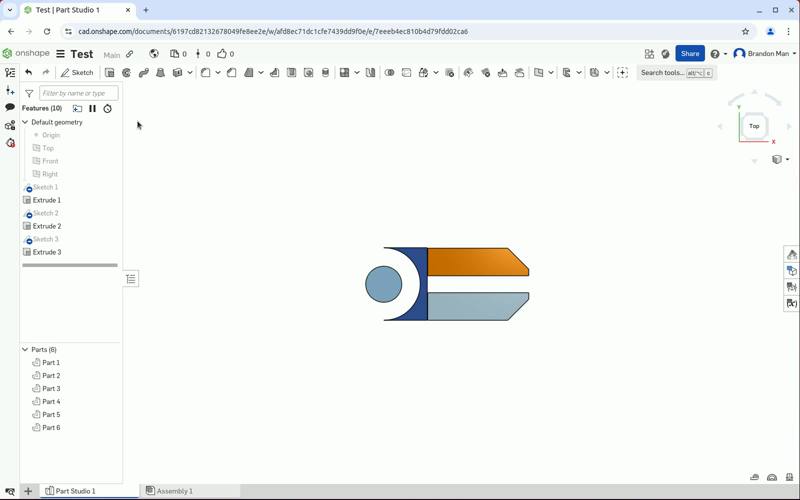
key(shift+h)
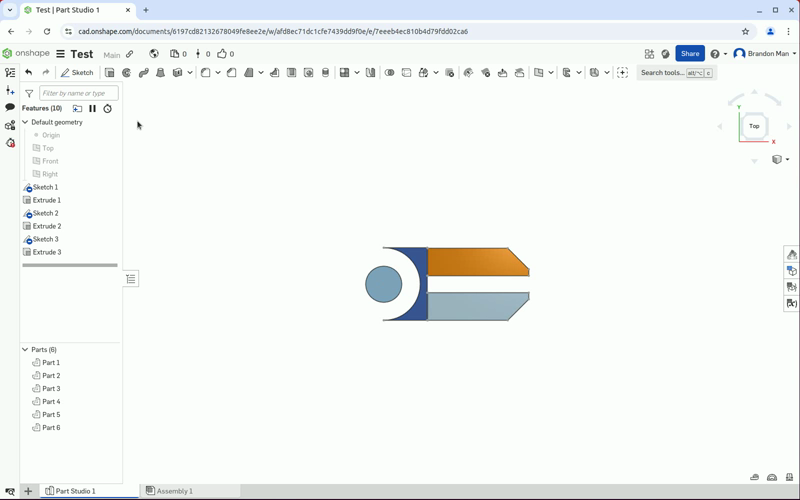
key(shift+h)
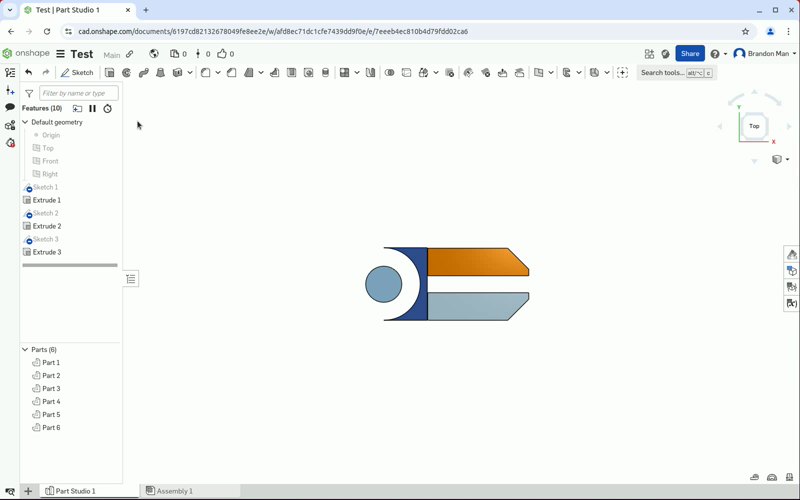
mouse_move(73, 189)
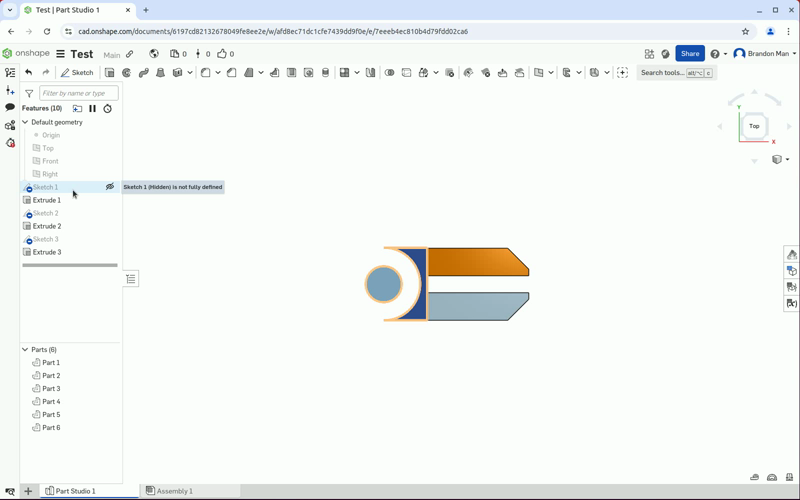
click(73, 189)
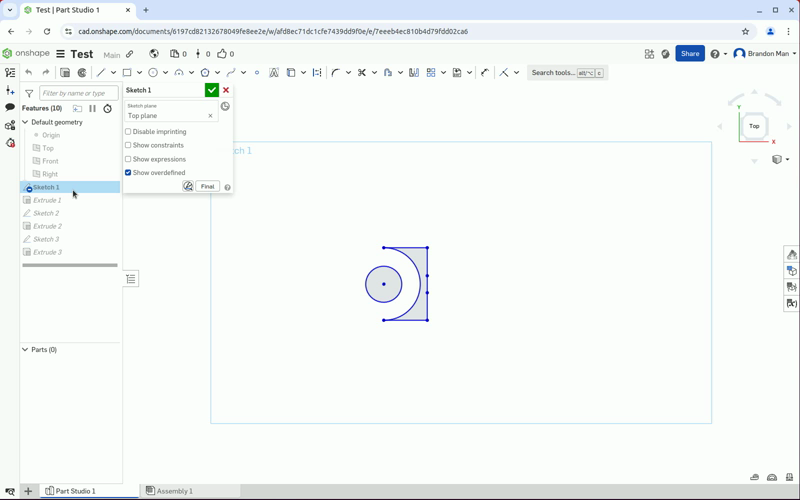
mouse_move(229, 92)
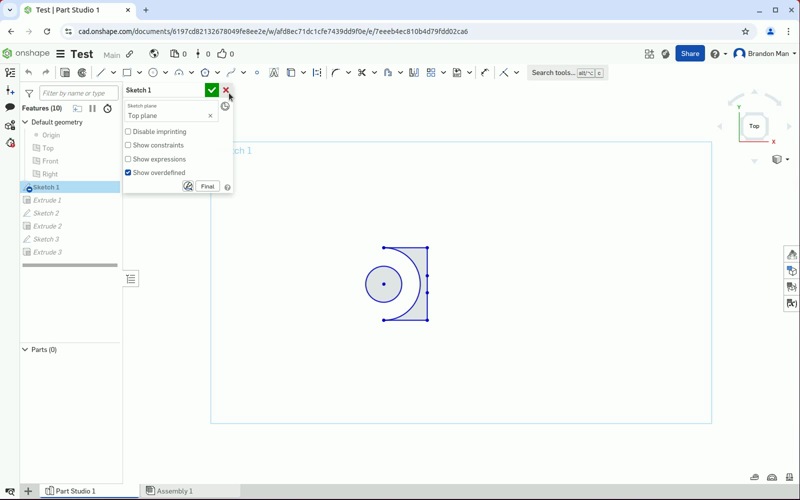
click(229, 92)
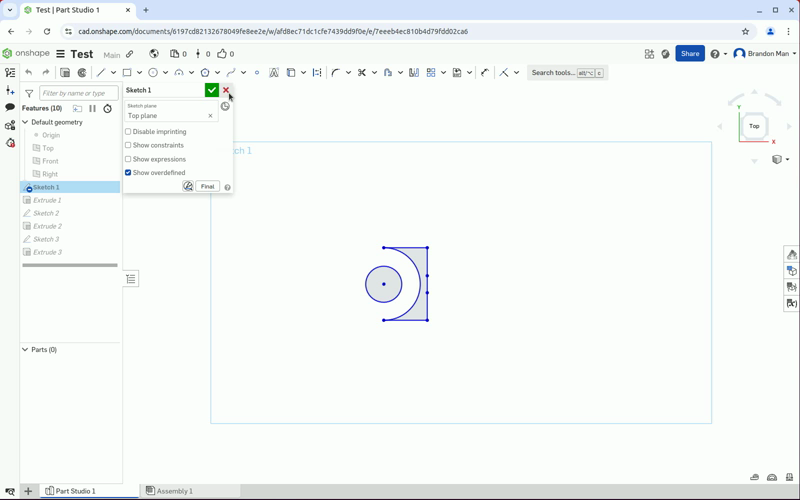
key(shift+s)
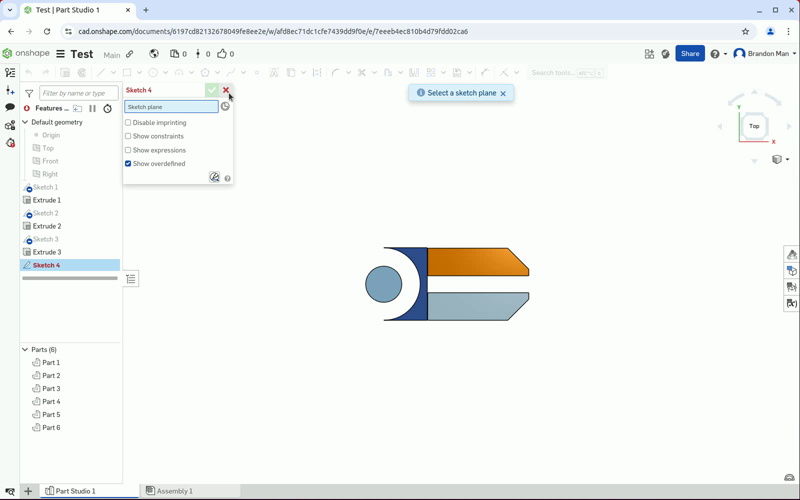
mouse_move(73, 150)
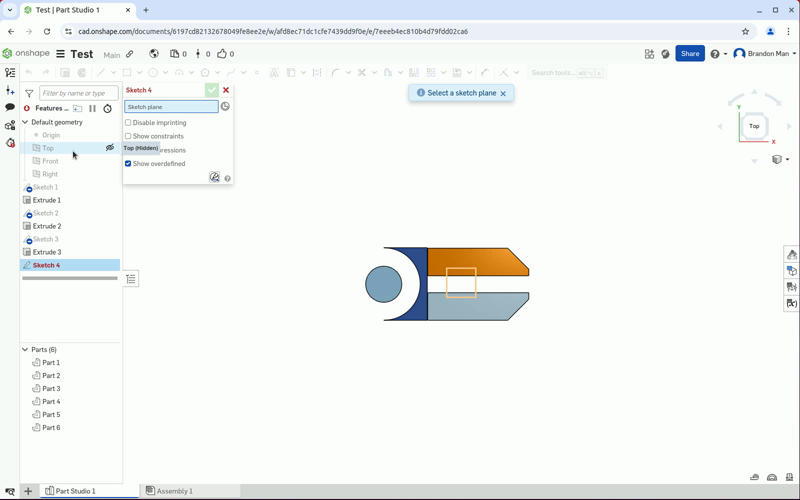
click(73, 150)
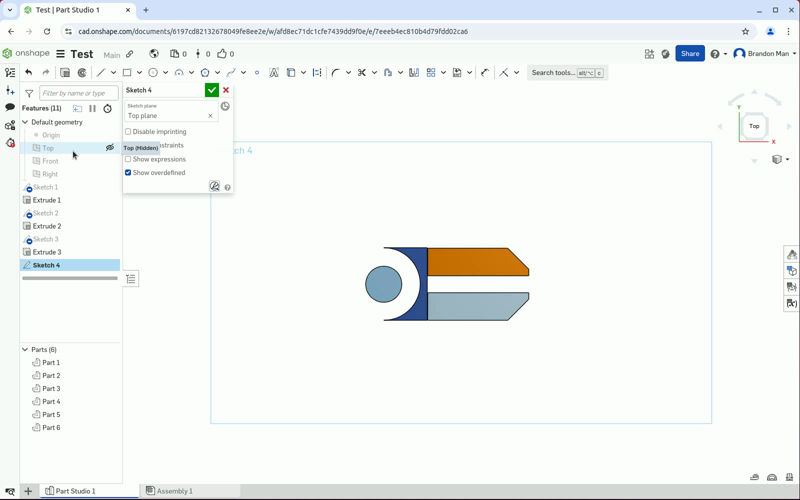
mouse_move(73, 352)
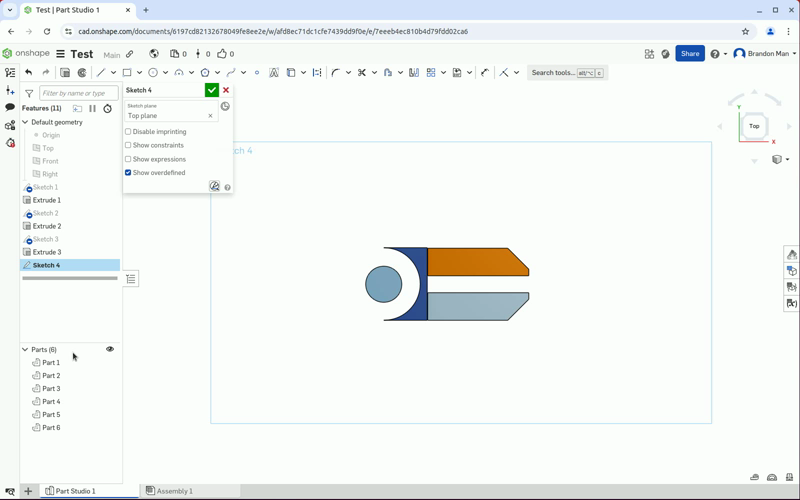
key(y)
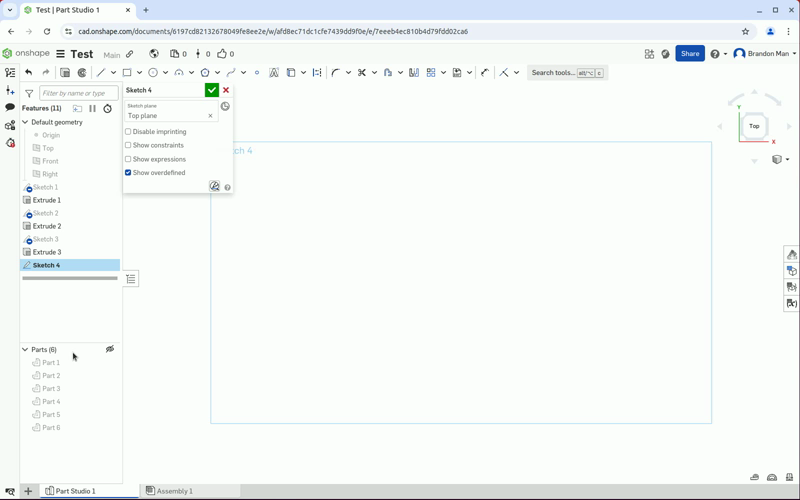
key(l)
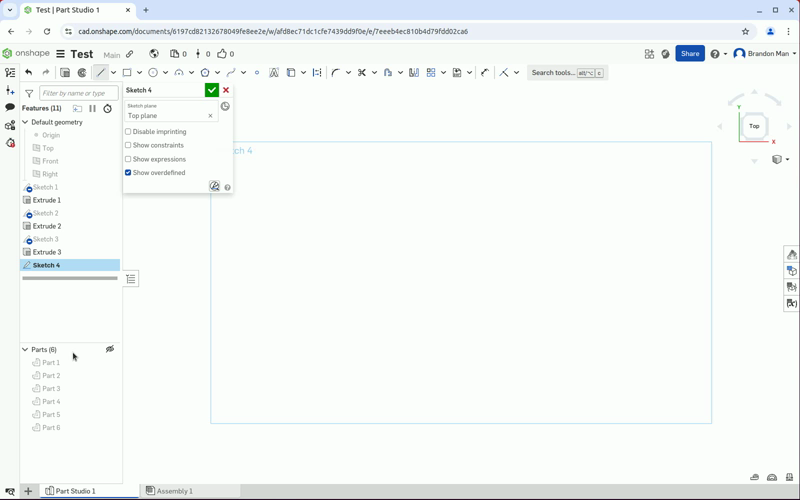
key_down(shift)
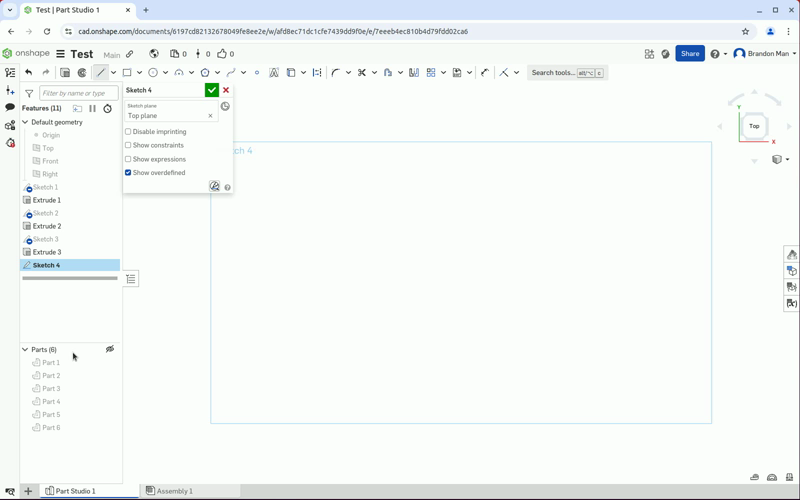
mouse_move(427, 292)
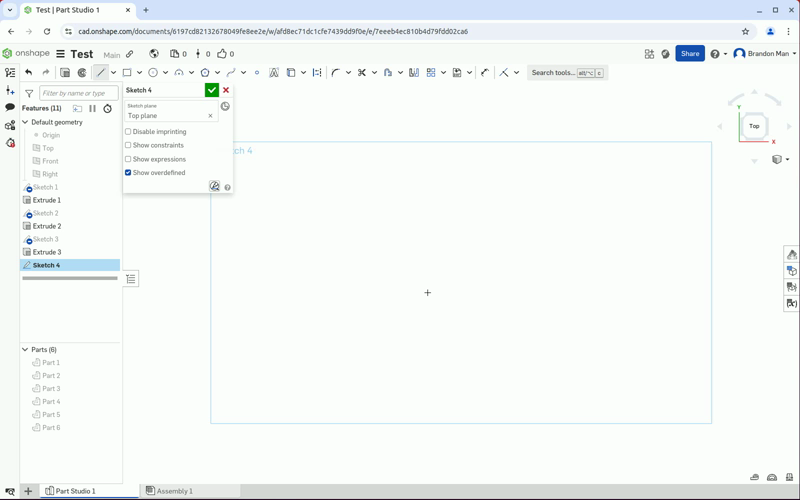
click(427, 292)
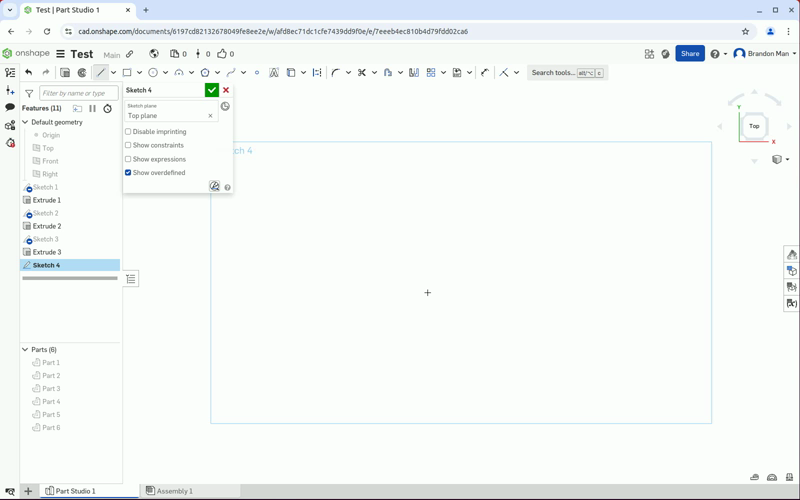
key_up(shift)
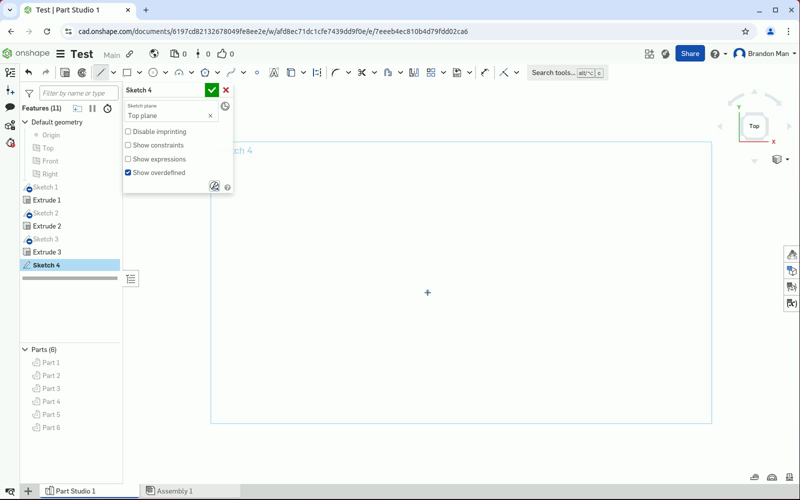
key_down(shift)
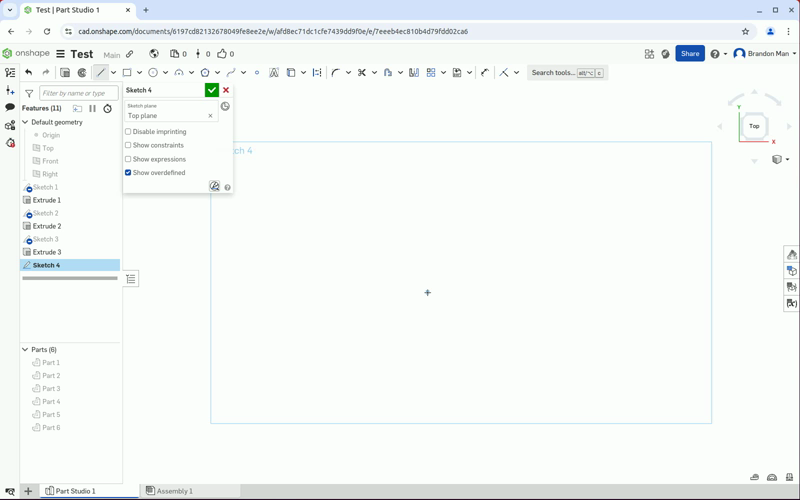
mouse_move(528, 292)
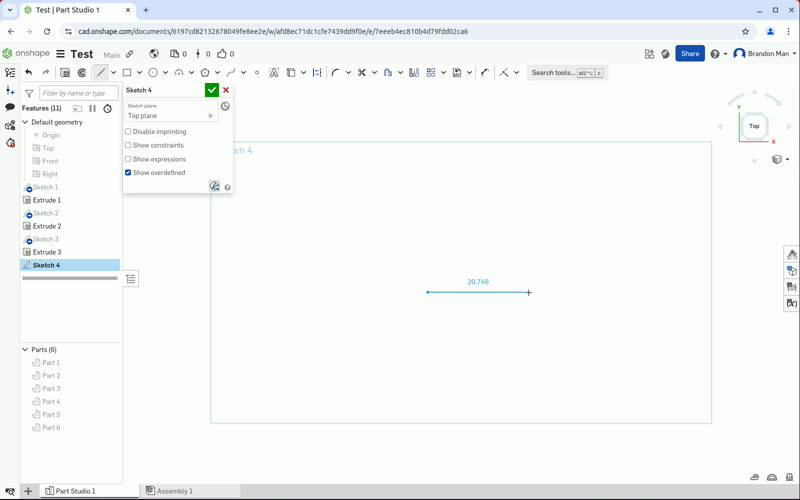
click(528, 292)
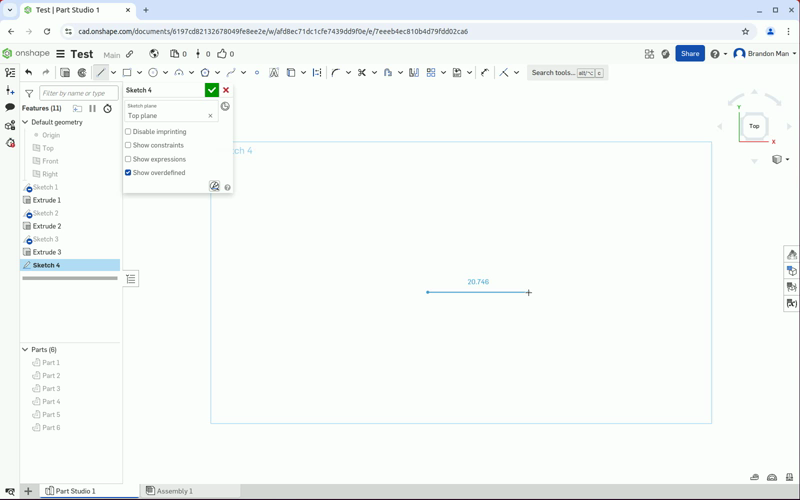
key_up(shift)
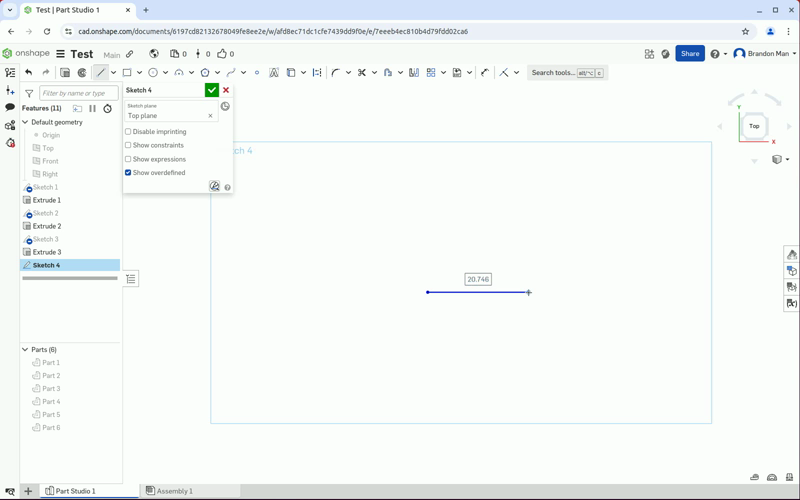
key_down(shift)
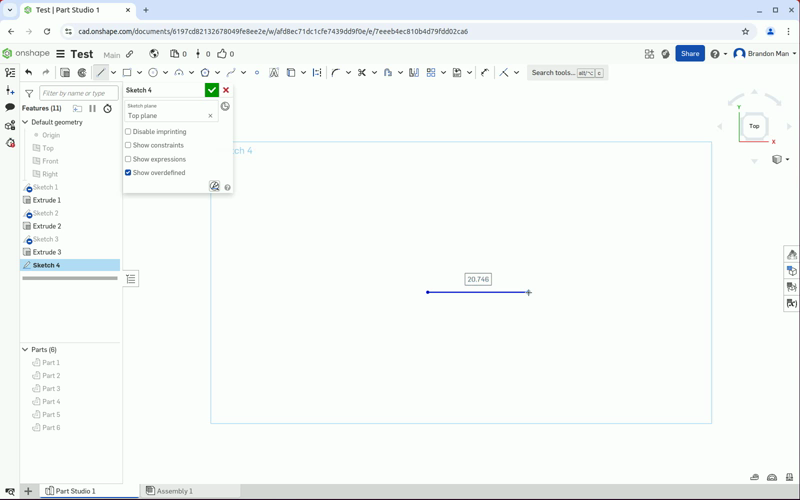
mouse_move(558, 292)
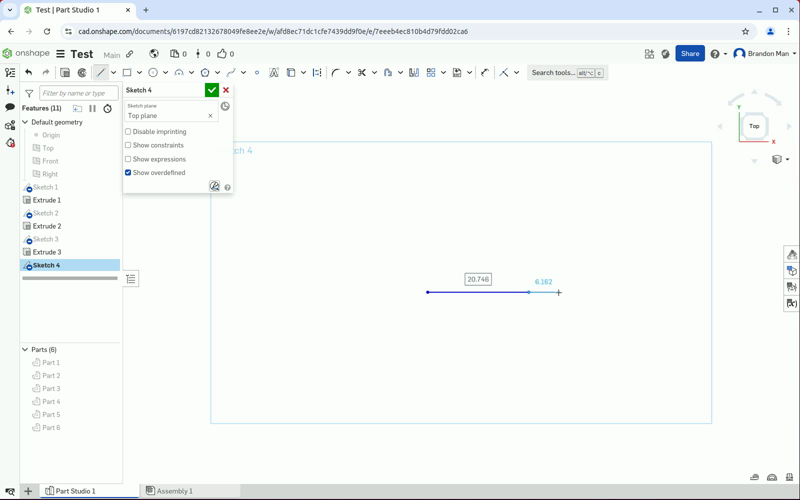
mouse_move(528, 275)
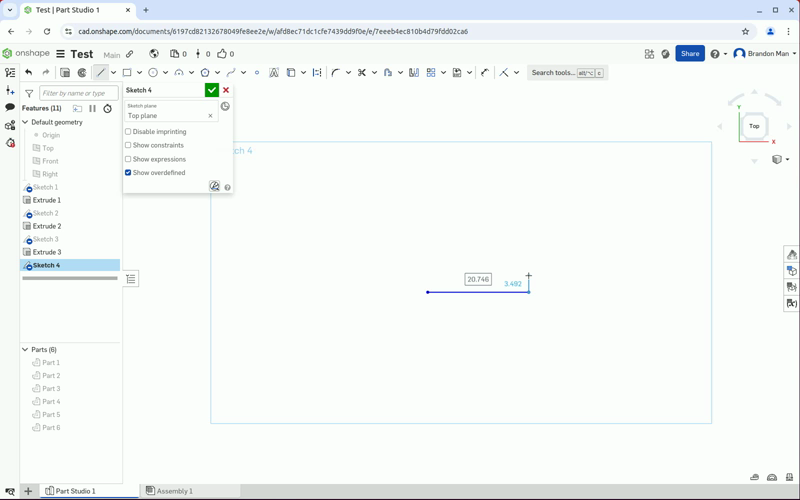
click(528, 275)
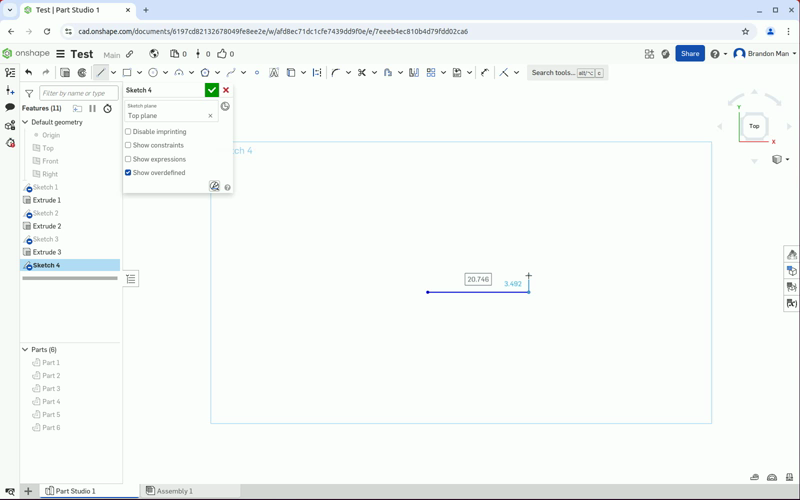
key_up(shift)
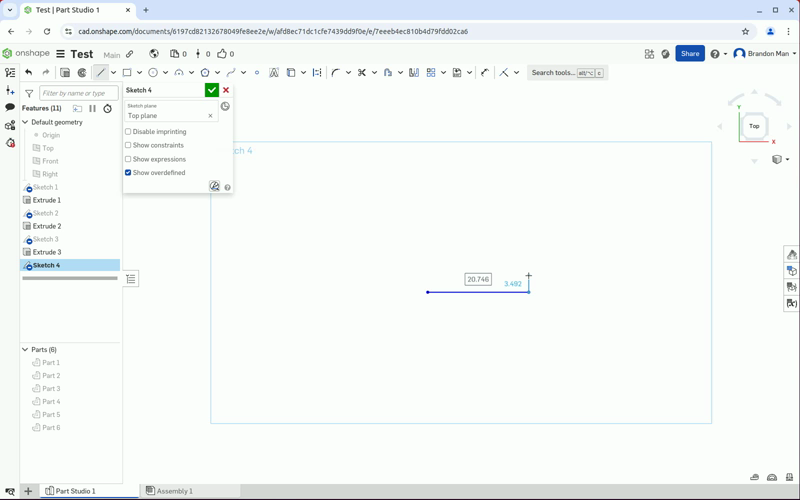
key_down(shift)
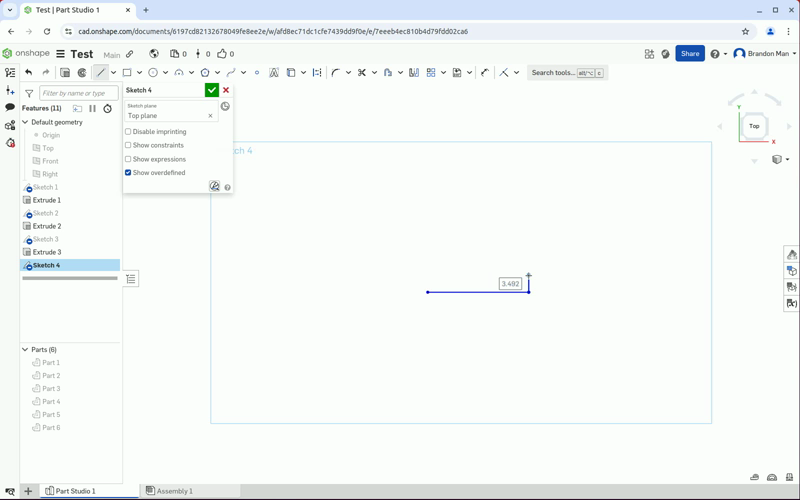
mouse_move(427, 275)
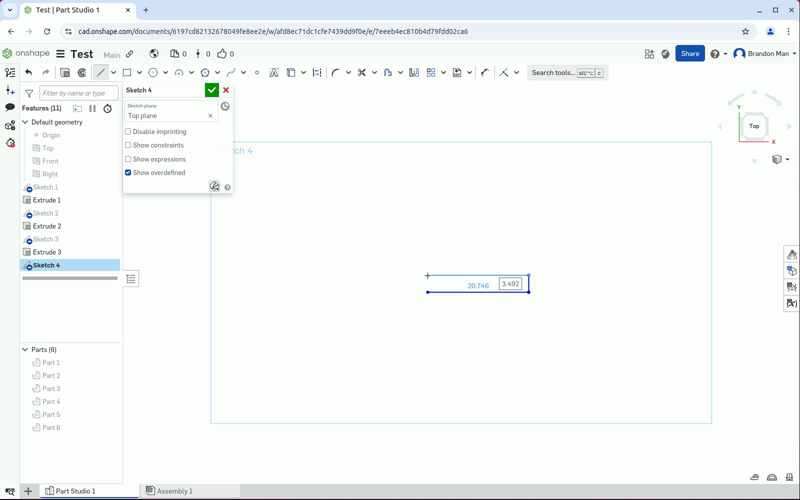
click(427, 275)
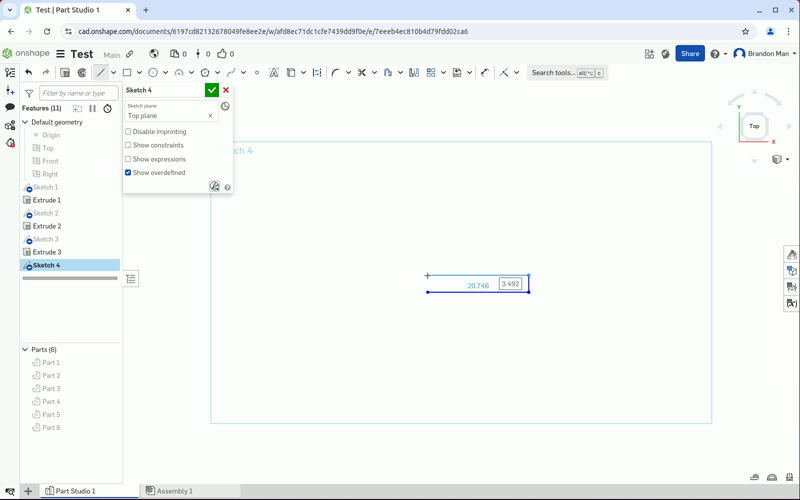
key_up(shift)
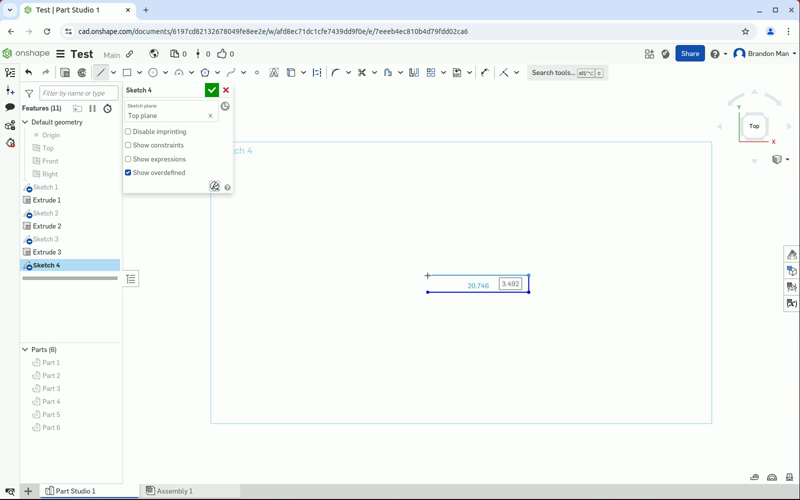
mouse_move(457, 275)
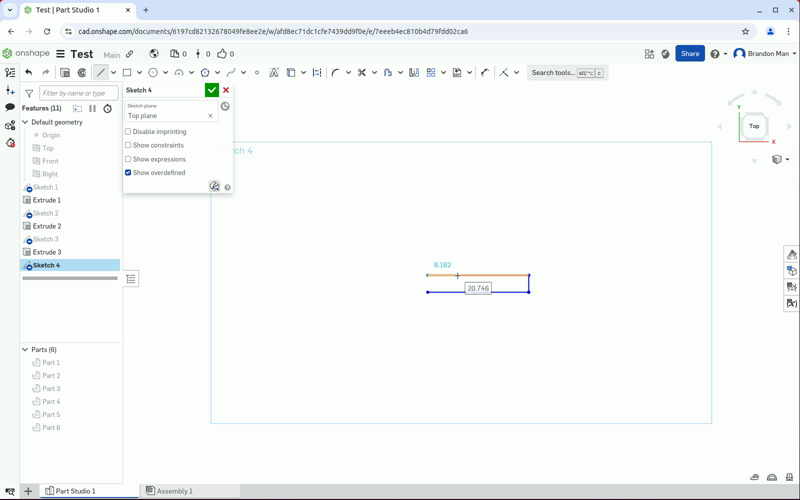
key_down(shift)
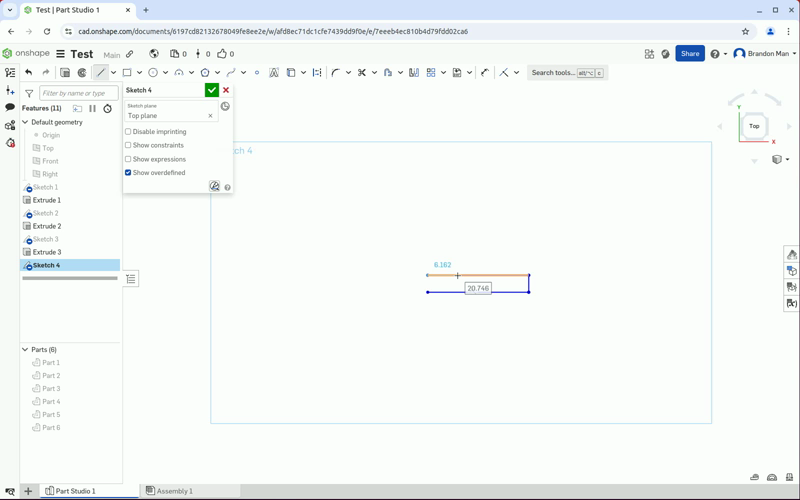
mouse_move(427, 292)
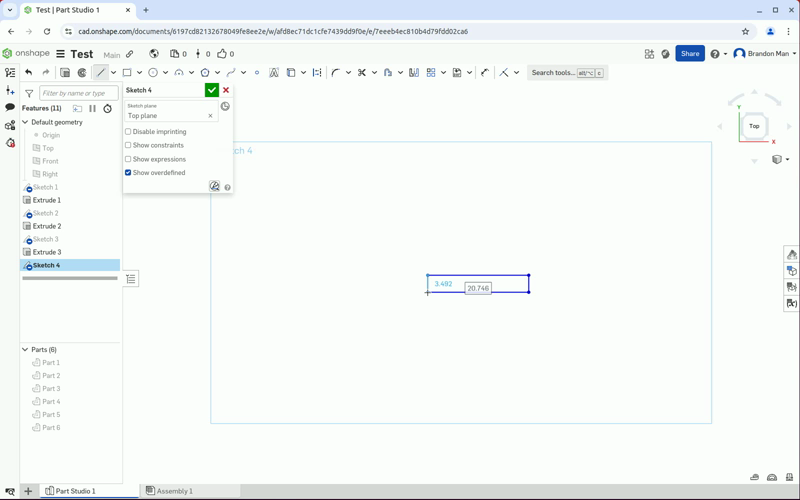
key_up(shift)
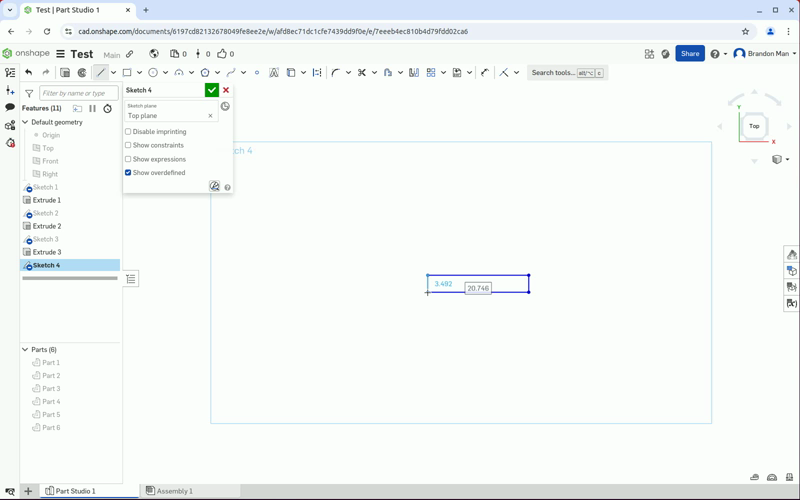
click(427, 292)
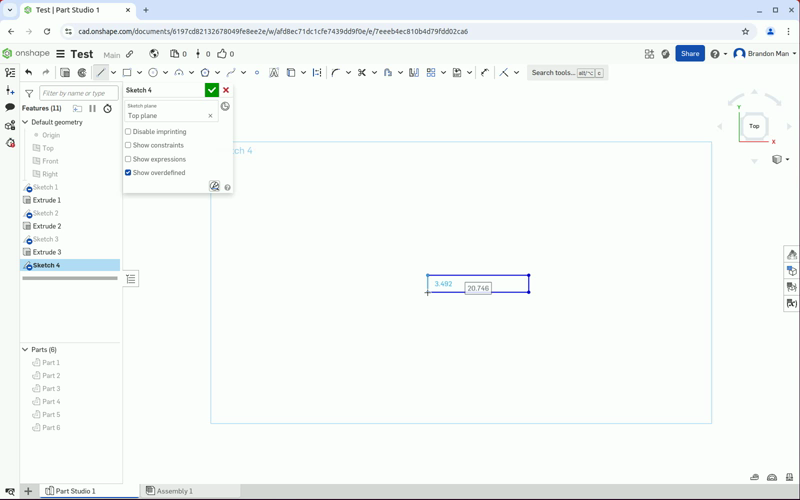
key(esc)
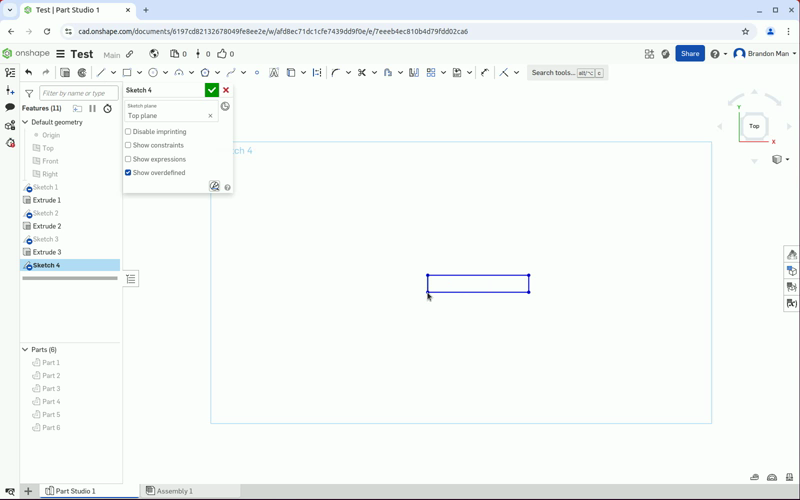
mouse_move(516, 277)
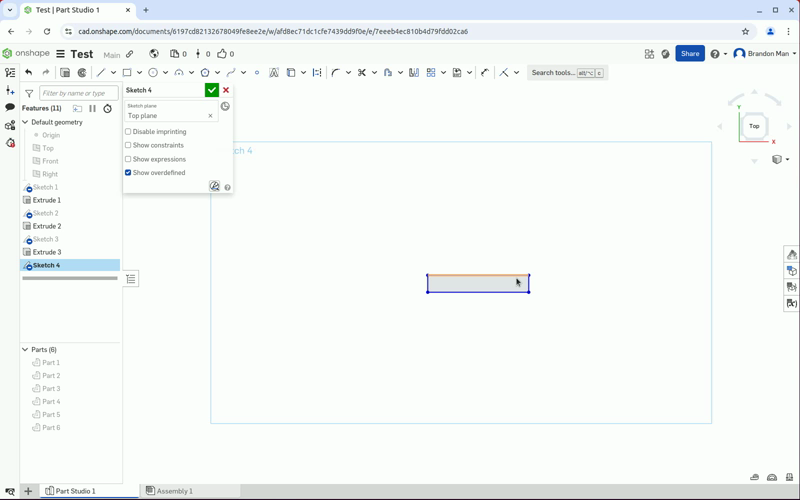
scroll(6)
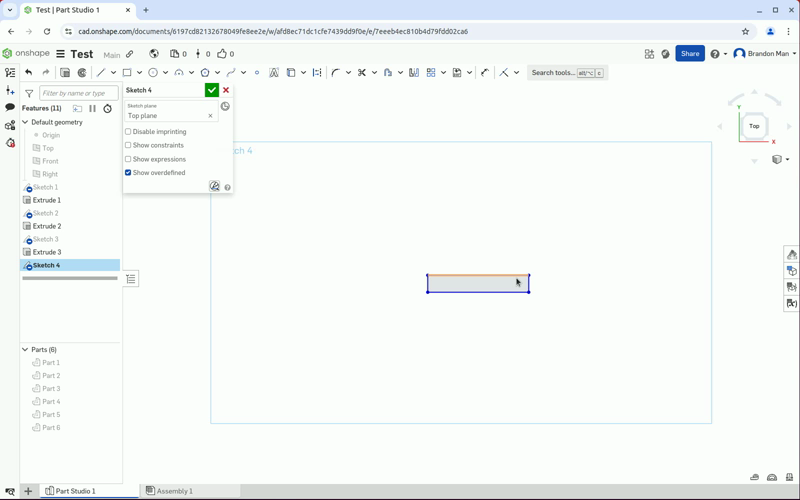
scroll(6)
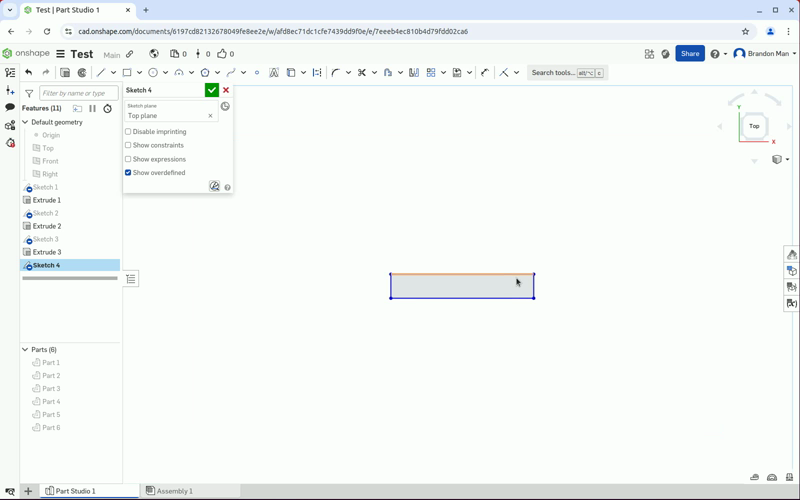
scroll(6)
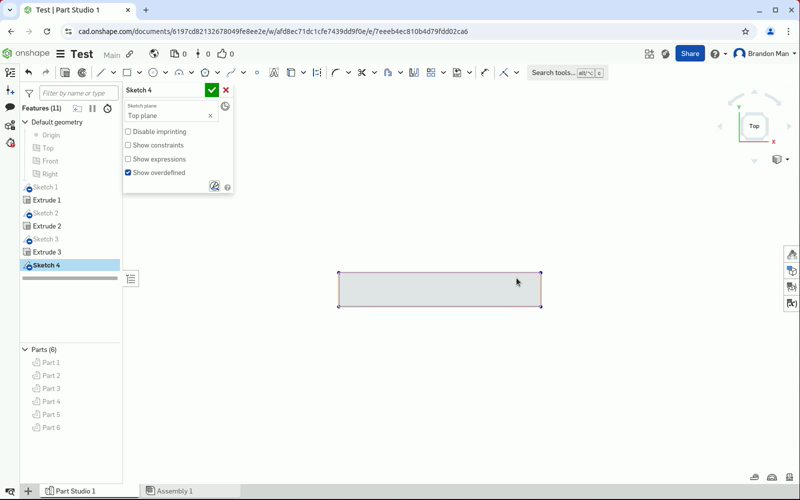
scroll(6)
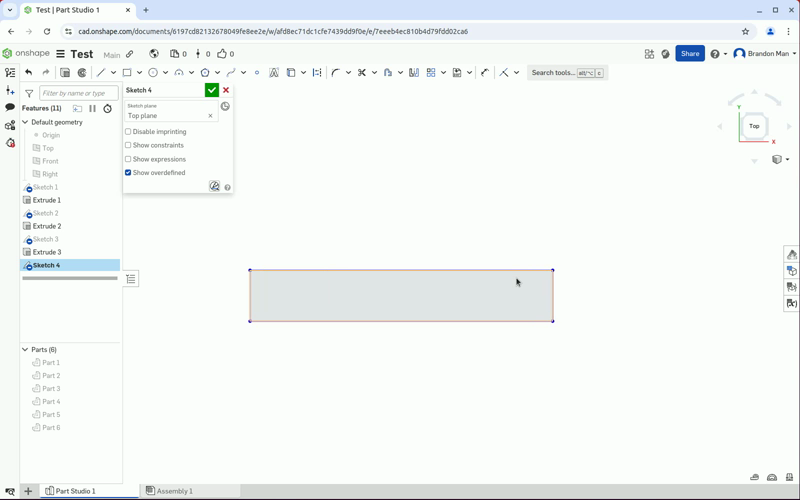
scroll(6)
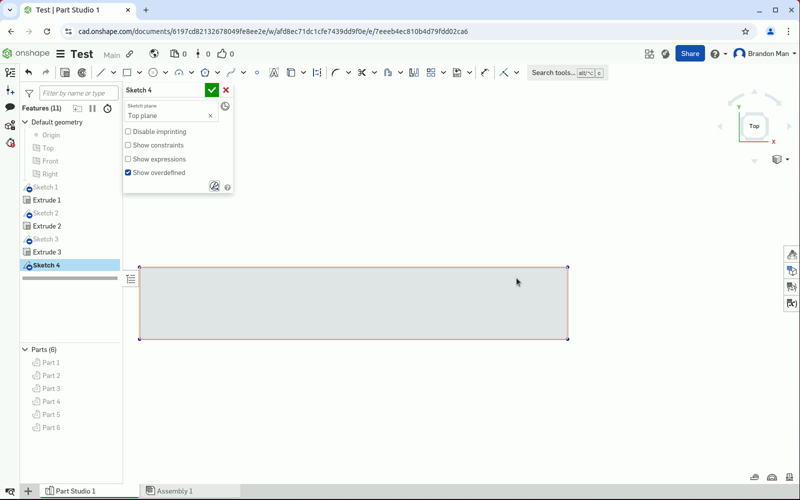
scroll(6)
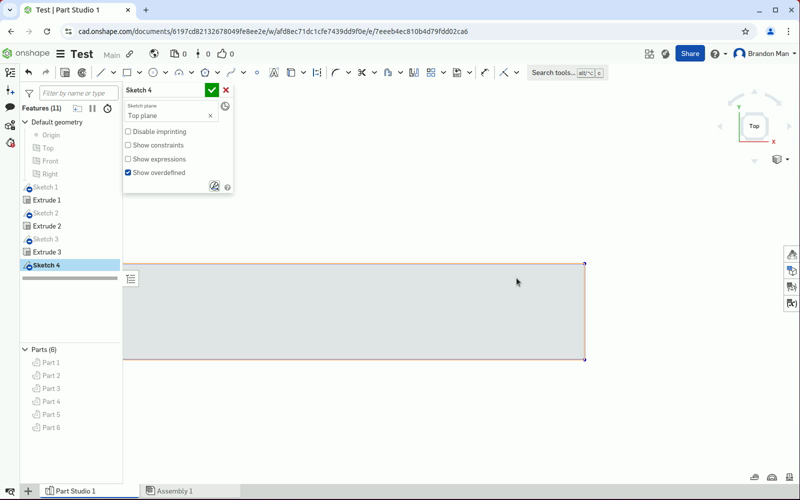
scroll(6)
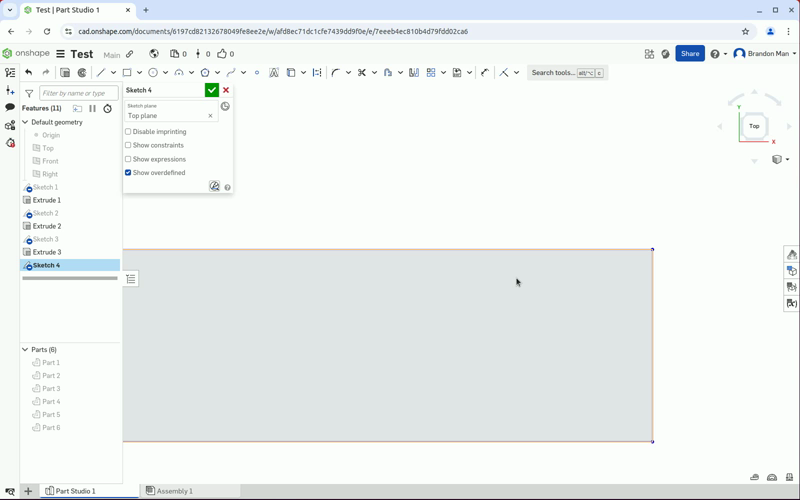
click(516, 277)
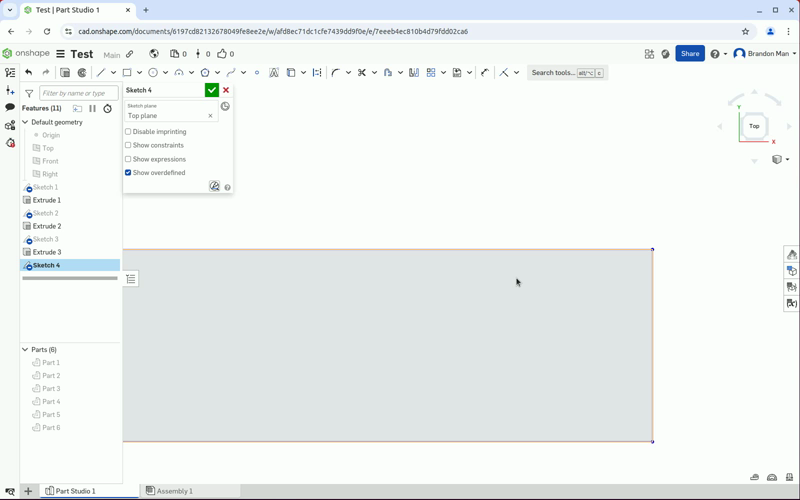
scroll(-6)
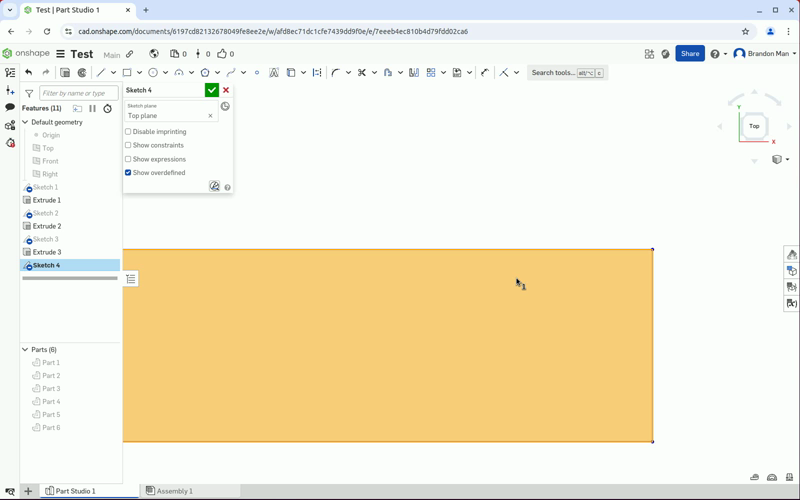
scroll(-6)
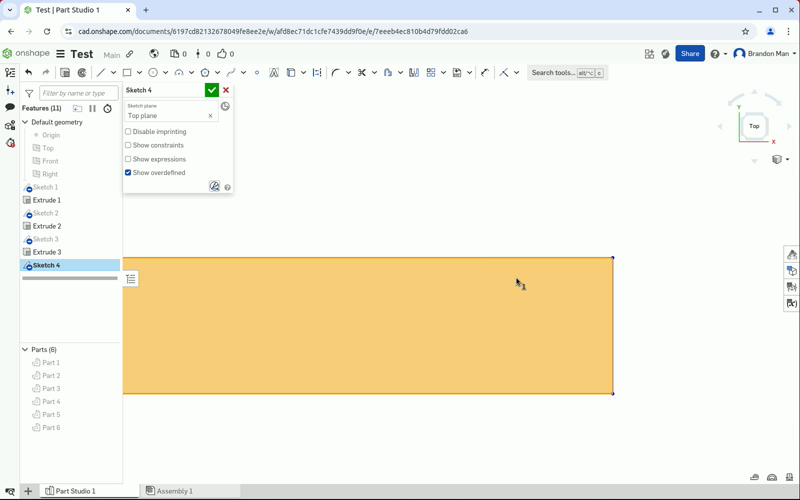
scroll(-6)
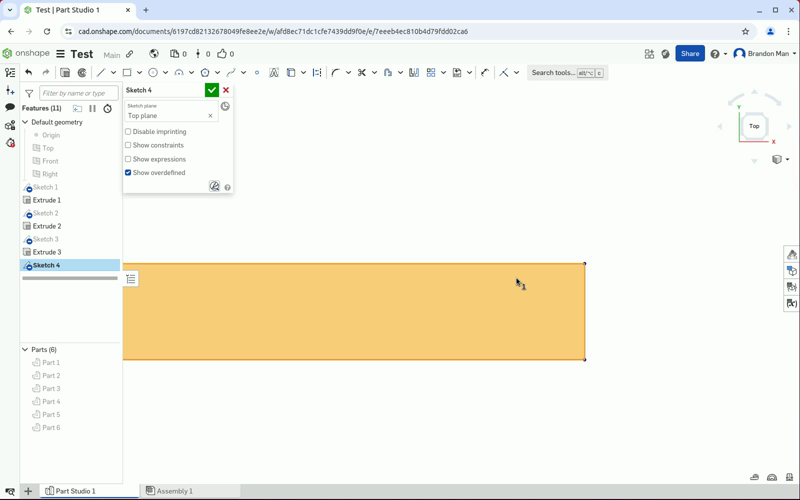
scroll(-6)
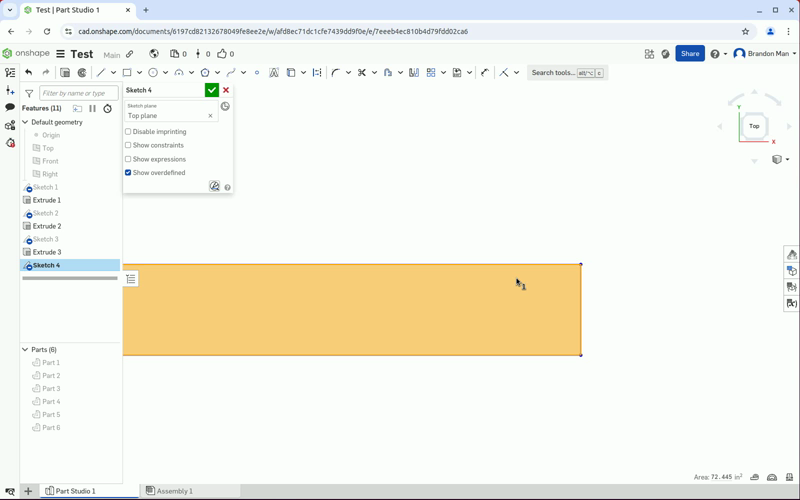
scroll(-6)
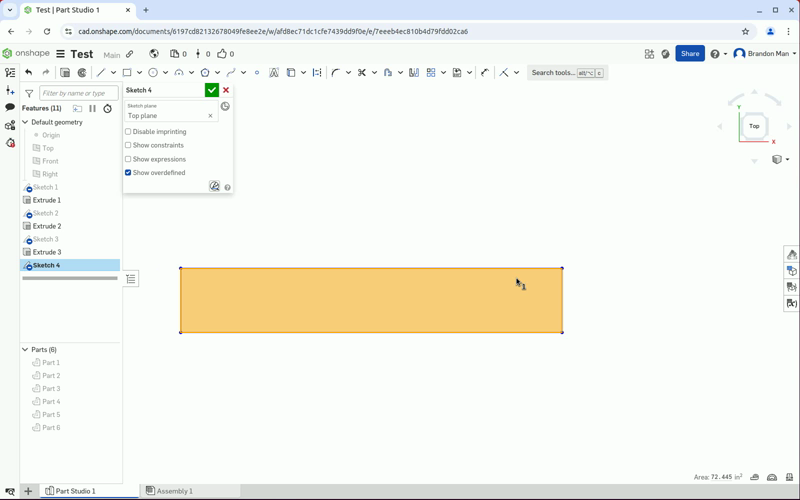
scroll(-6)
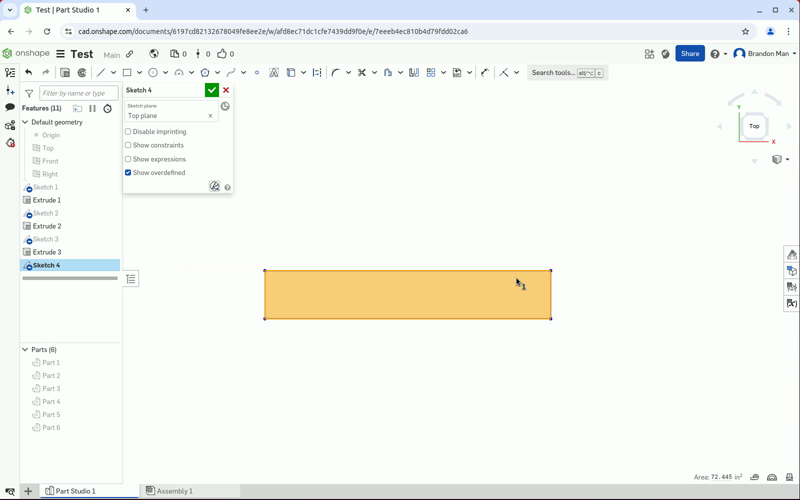
scroll(-6)
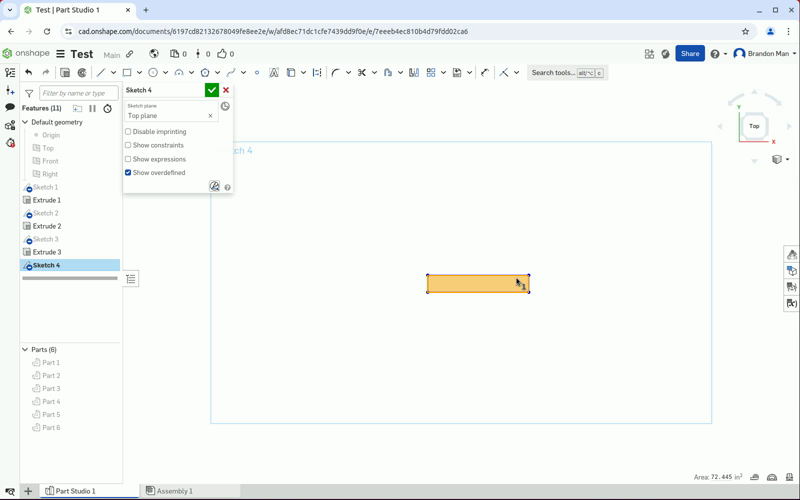
mouse_move(73, 352)
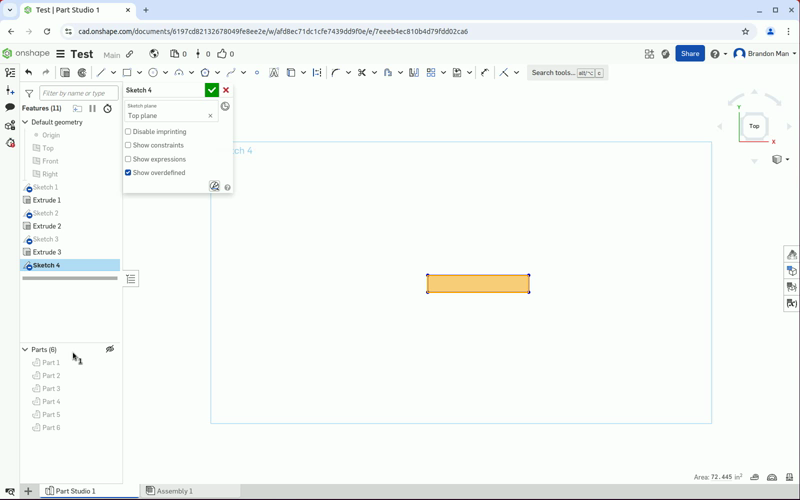
key(shift+y)
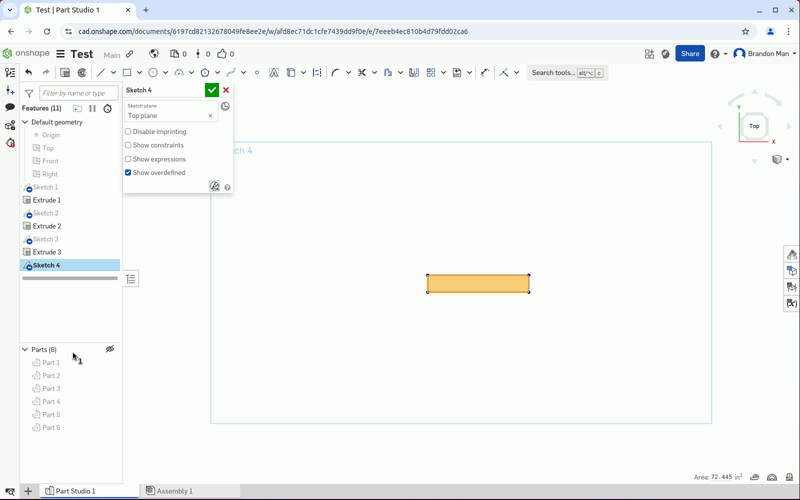
key(shift+e)
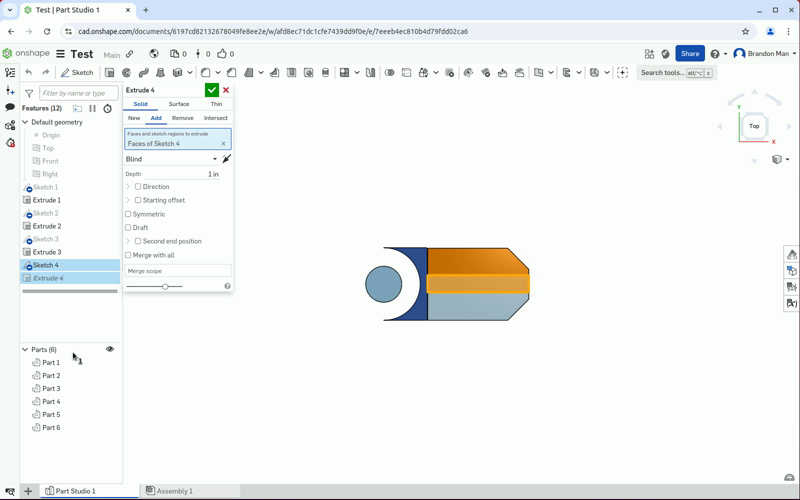
mouse_move(143, 106)
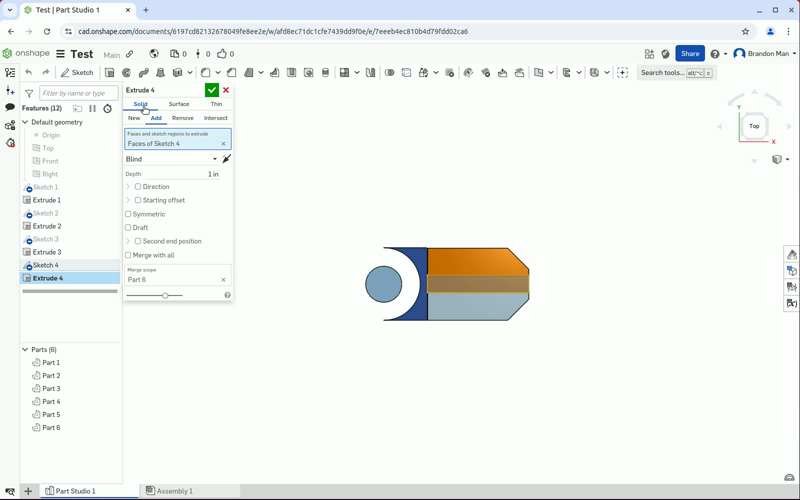
click(143, 106)
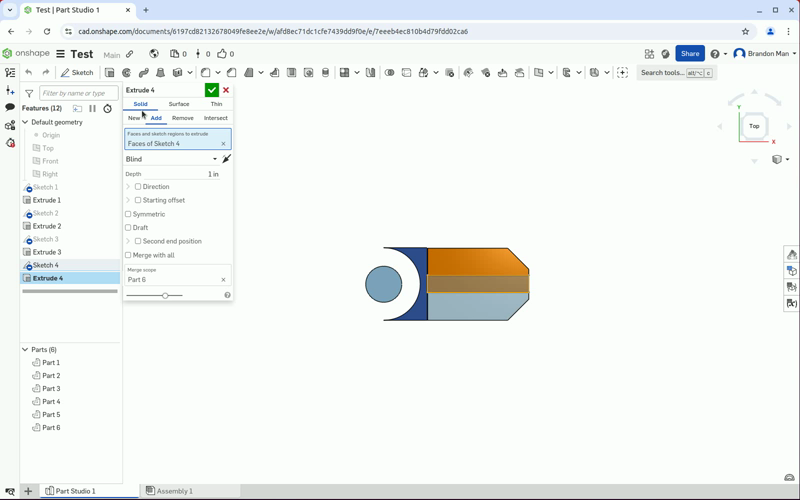
mouse_move(137, 120)
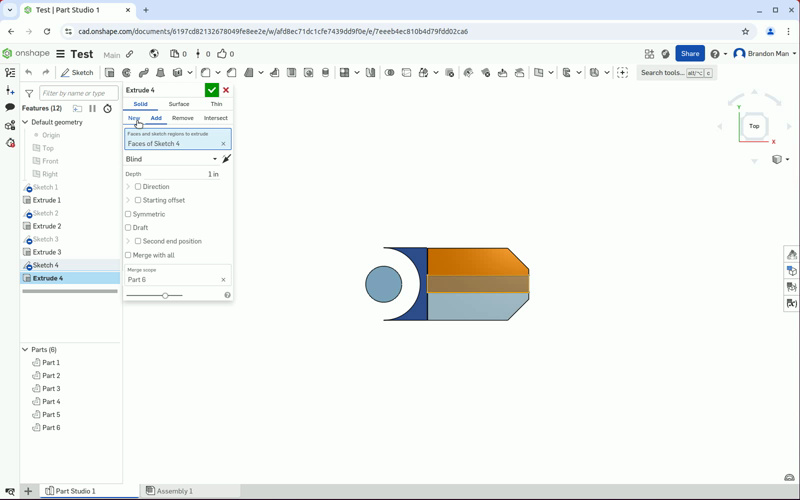
click(137, 120)
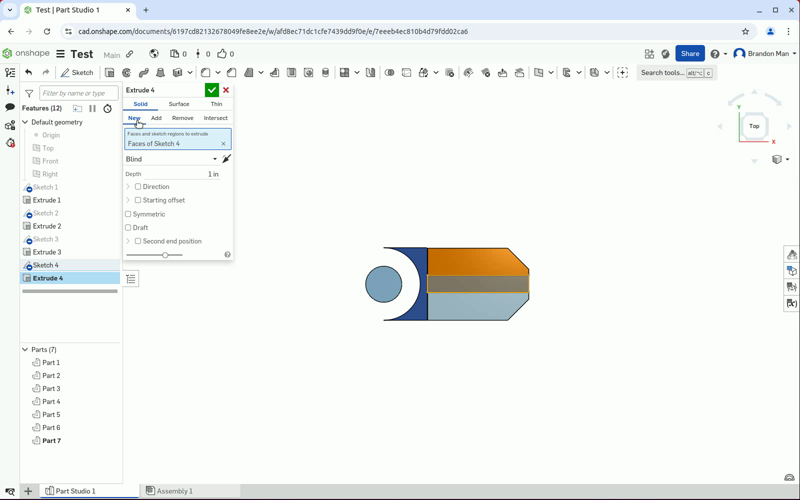
key(tab, 4)
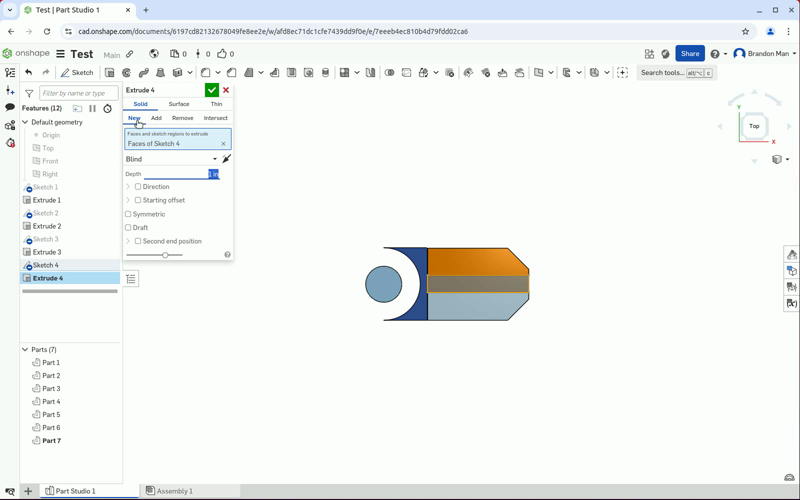
text(14.924)
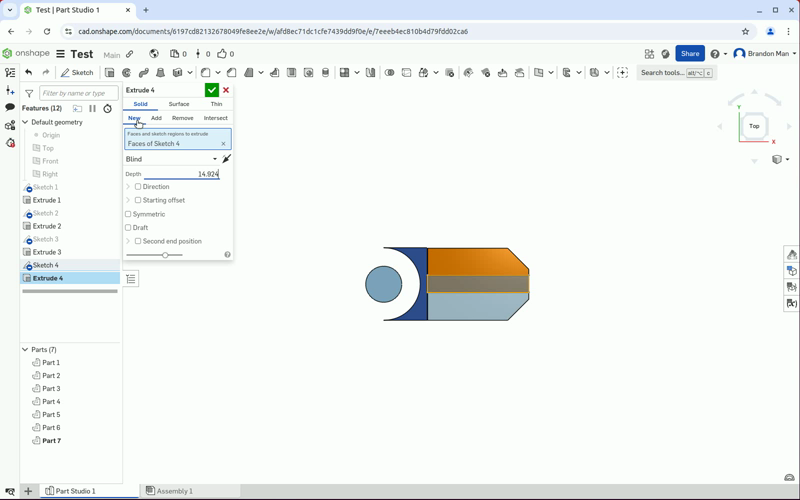
key(enter)
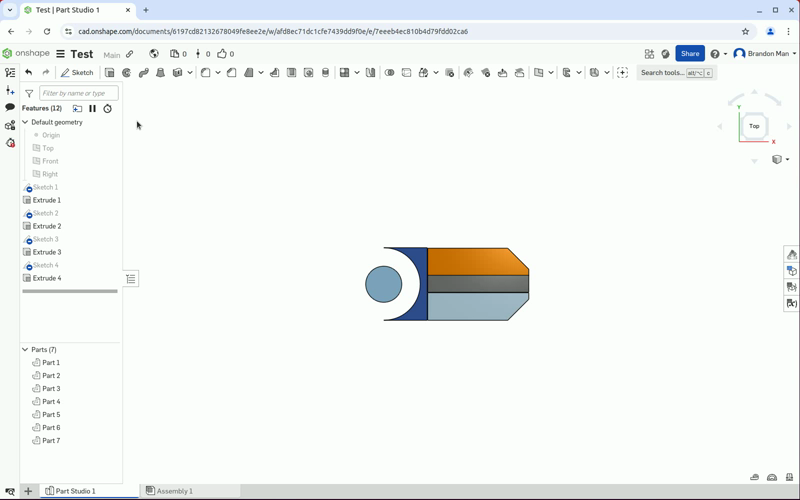
key(shift+h)
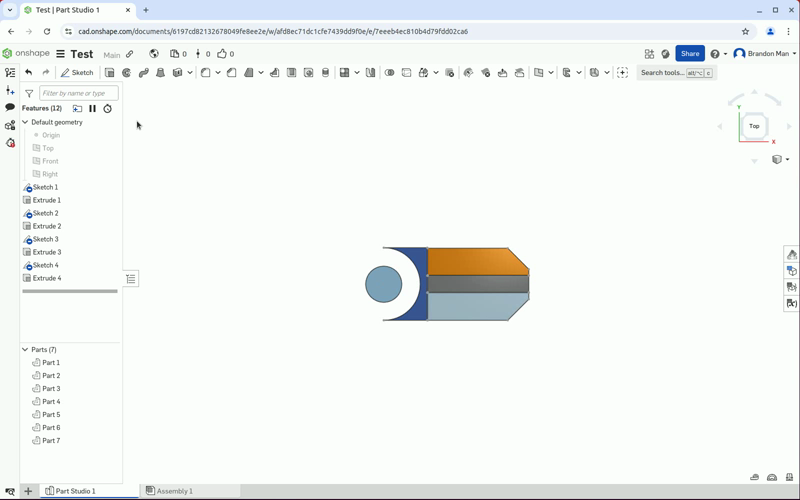
key(shift+h)
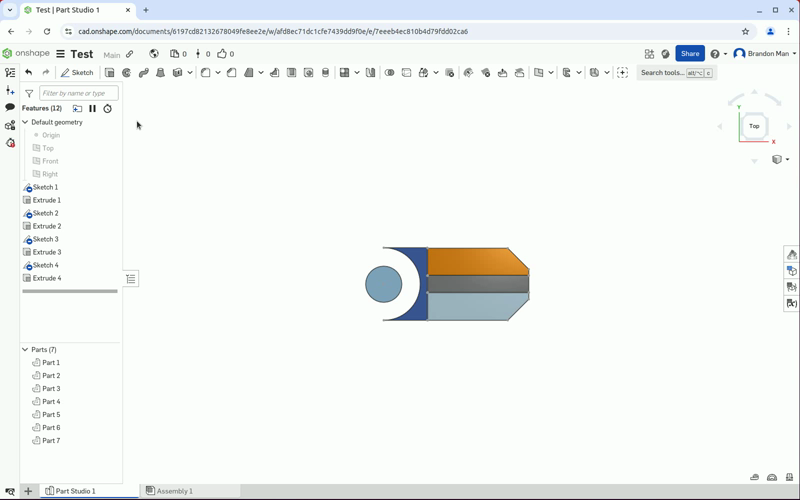
key(shift+7)
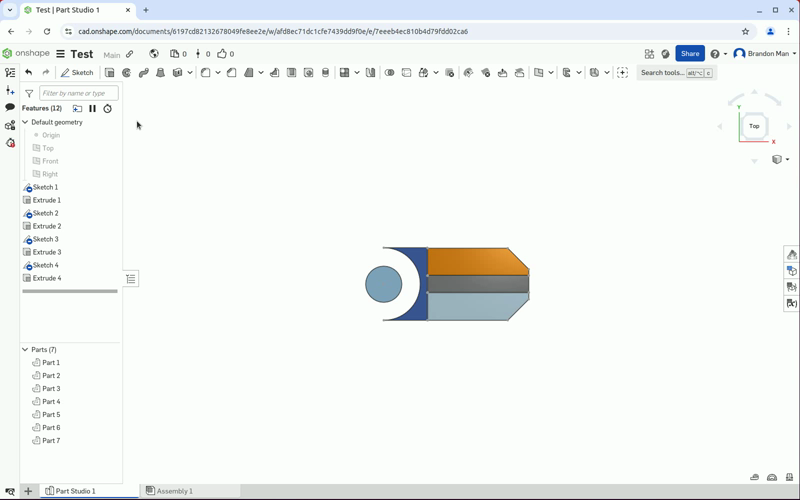
key(up, 3)
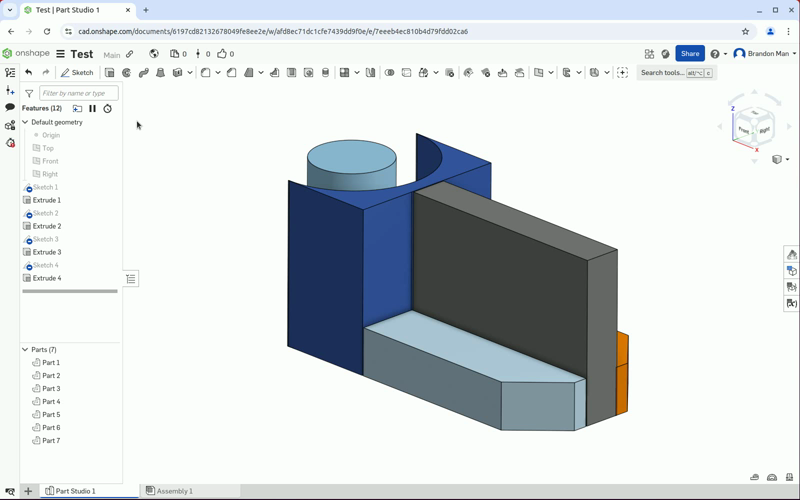
key(left, 3)
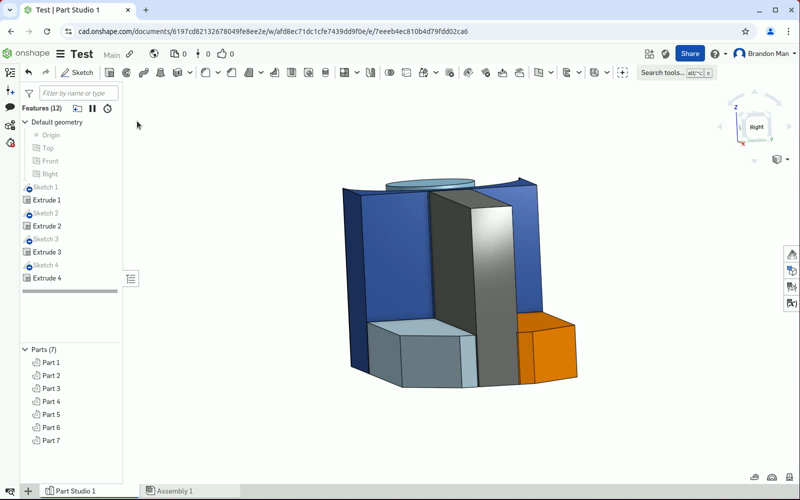
key(right, 3)
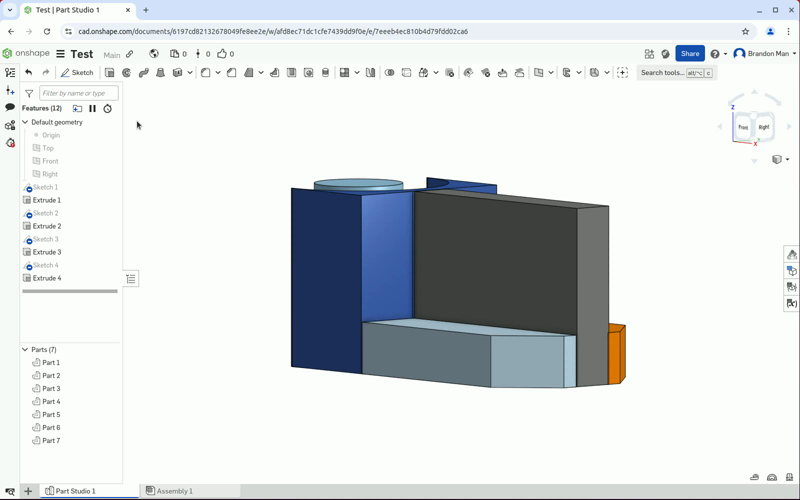
key(down, 3)
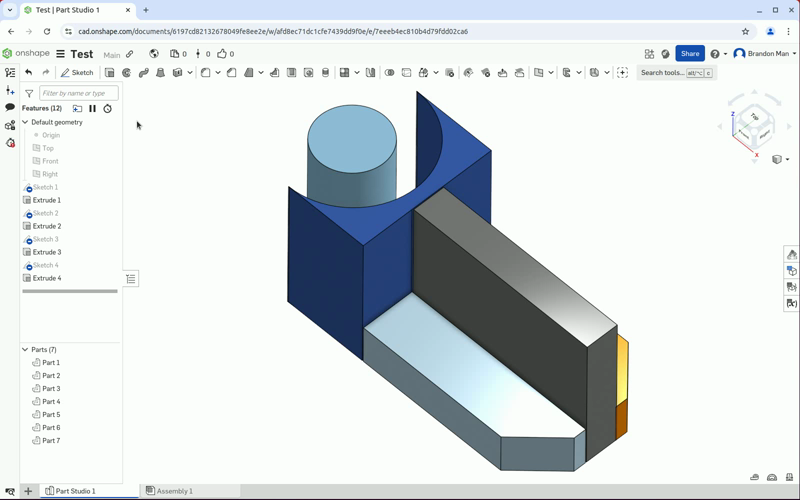
mouse_move(73, 189)
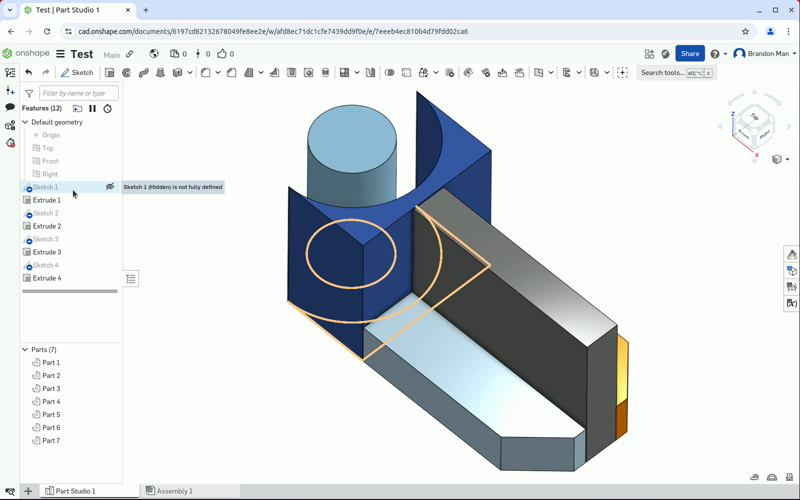
click(73, 189)